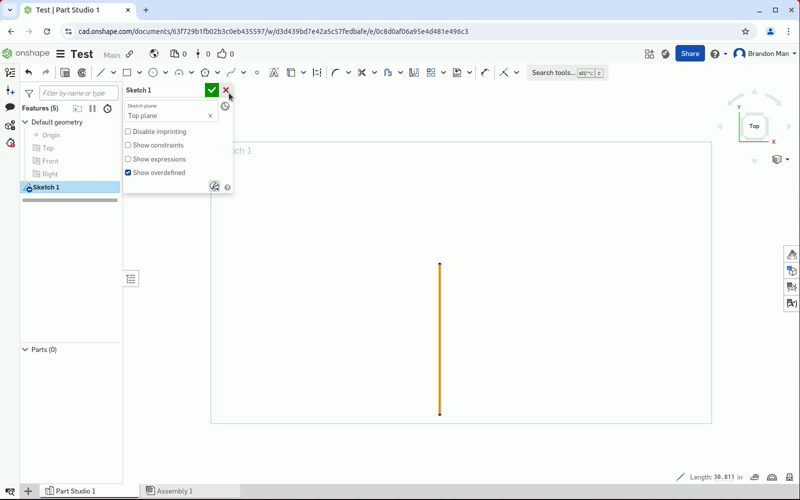
key(shift+h)
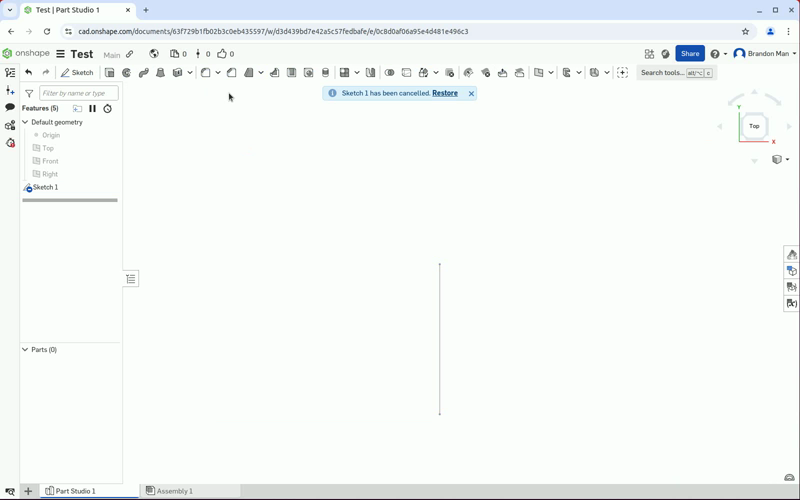
key(shift+s)
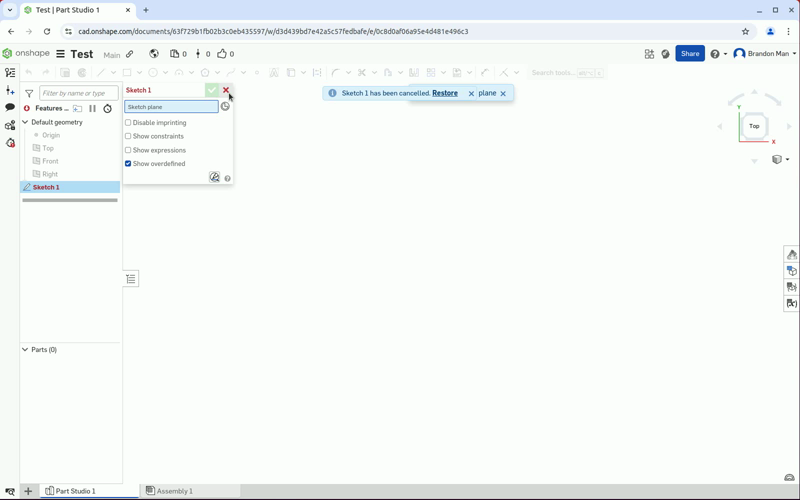
mouse_move(73, 150)
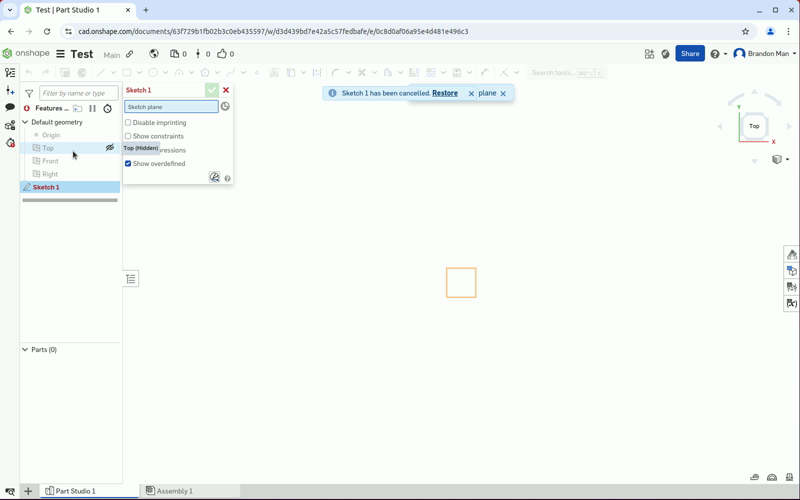
click(73, 150)
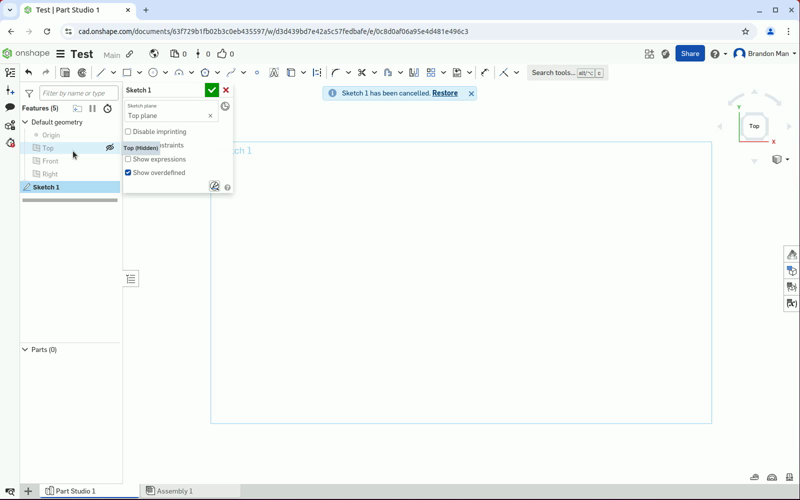
mouse_move(73, 352)
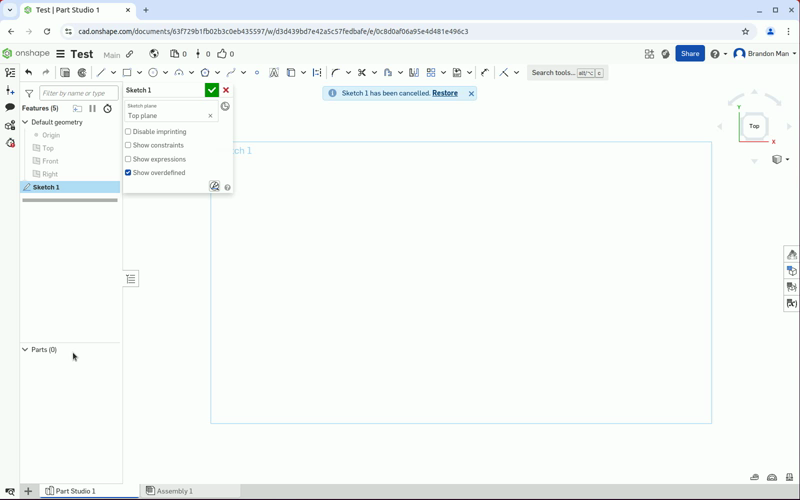
key(y)
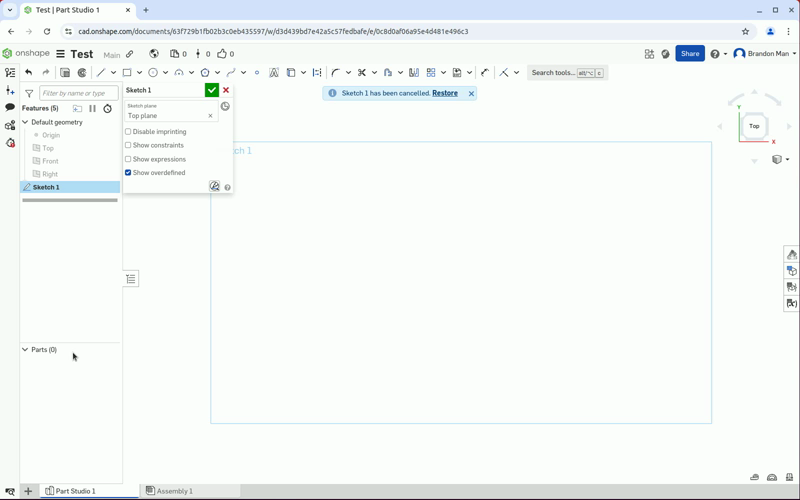
key(l)
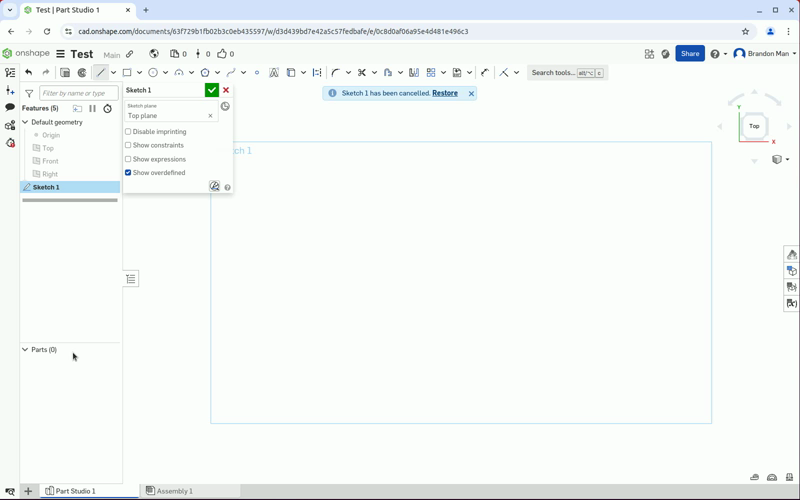
key_down(shift)
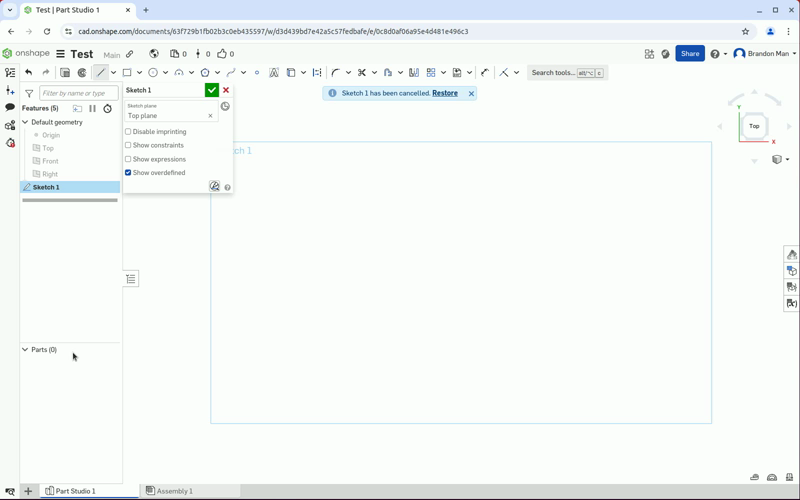
mouse_move(364, 284)
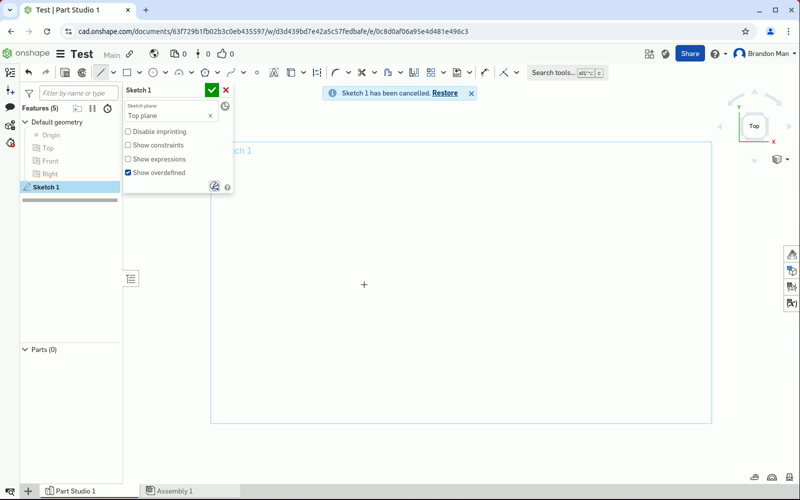
click(364, 284)
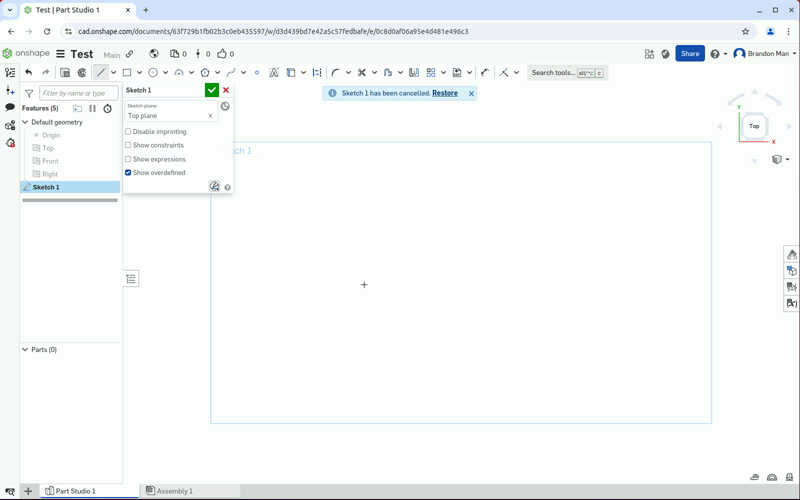
key_up(shift)
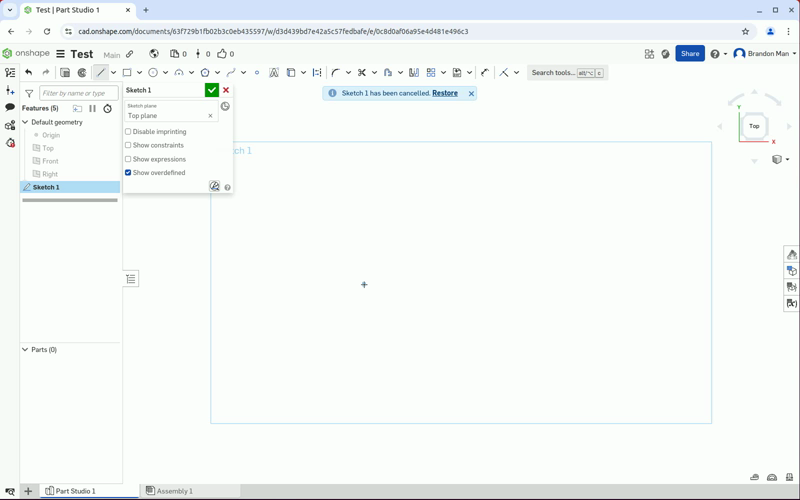
key_down(shift)
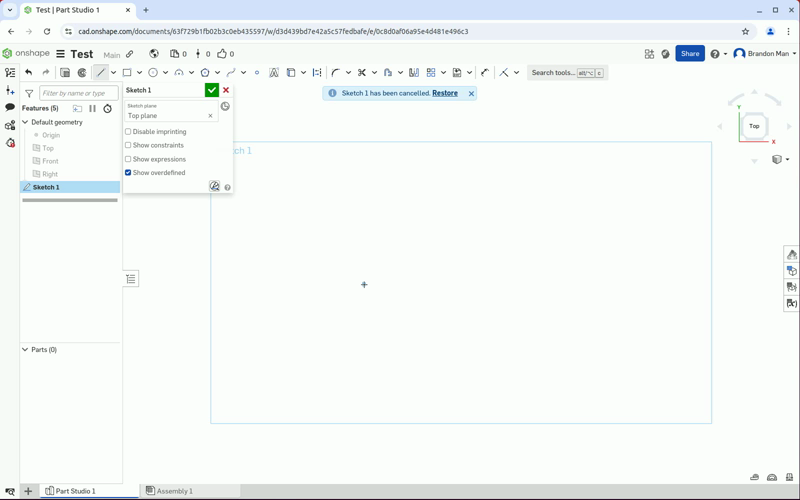
mouse_move(557, 284)
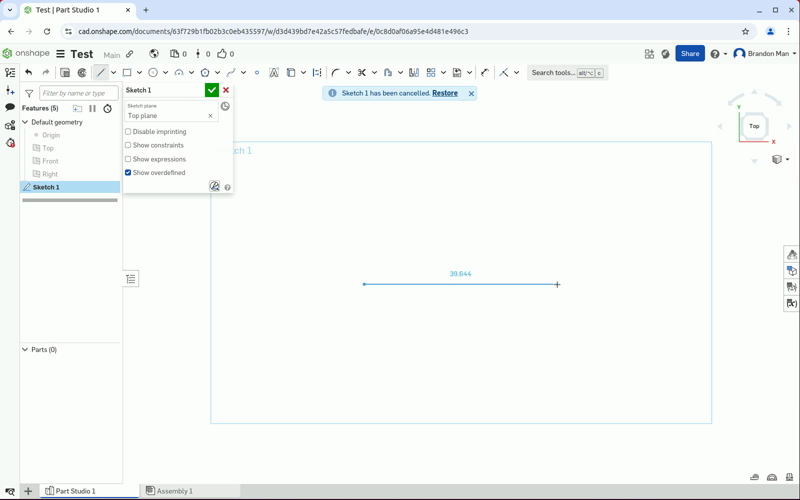
click(557, 284)
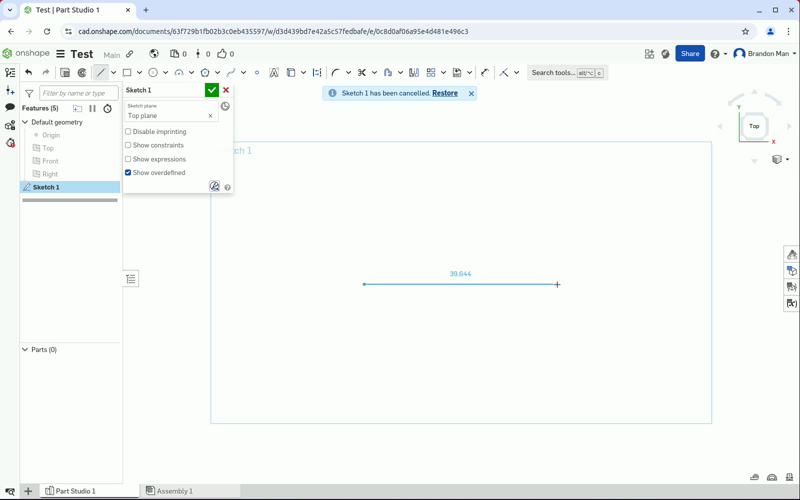
key_up(shift)
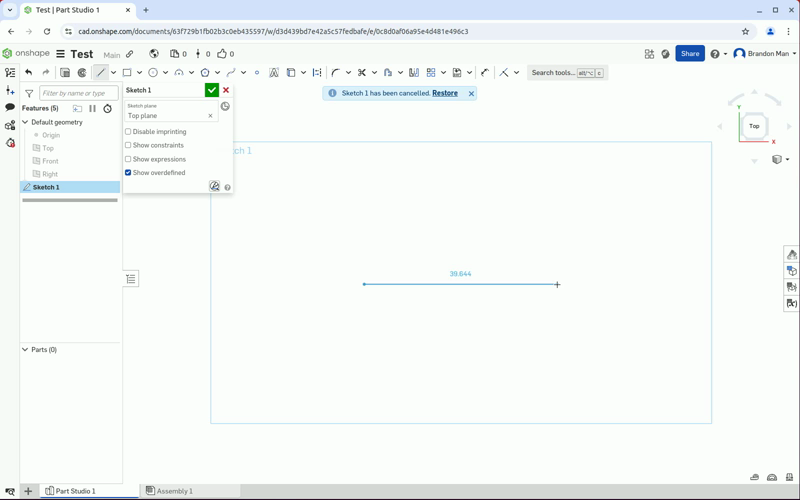
key_down(shift)
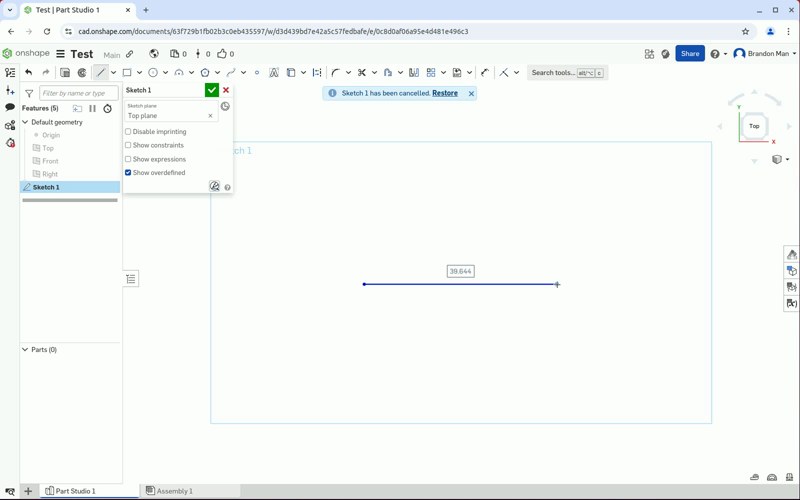
mouse_move(587, 284)
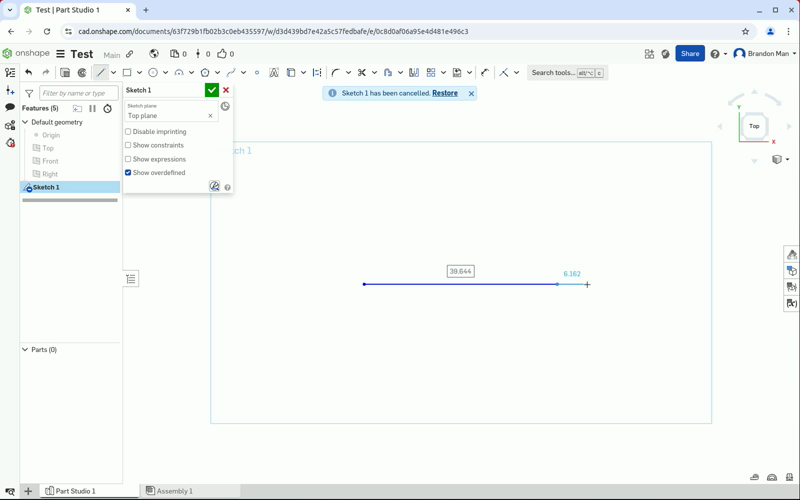
mouse_move(557, 282)
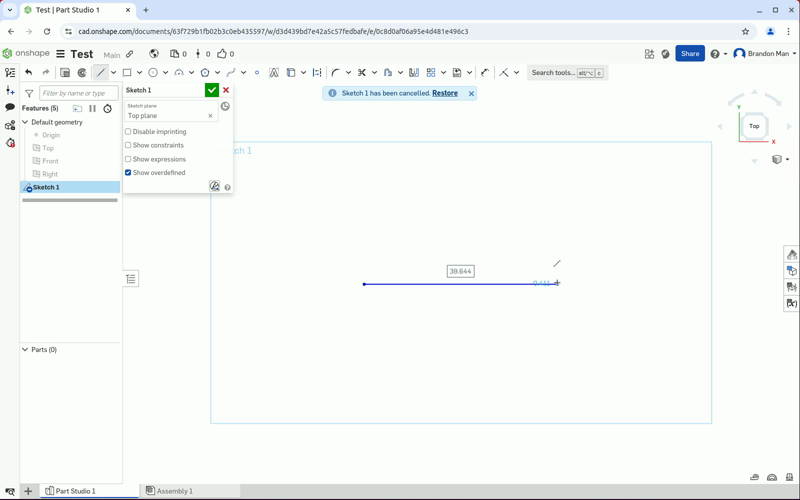
scroll(6)
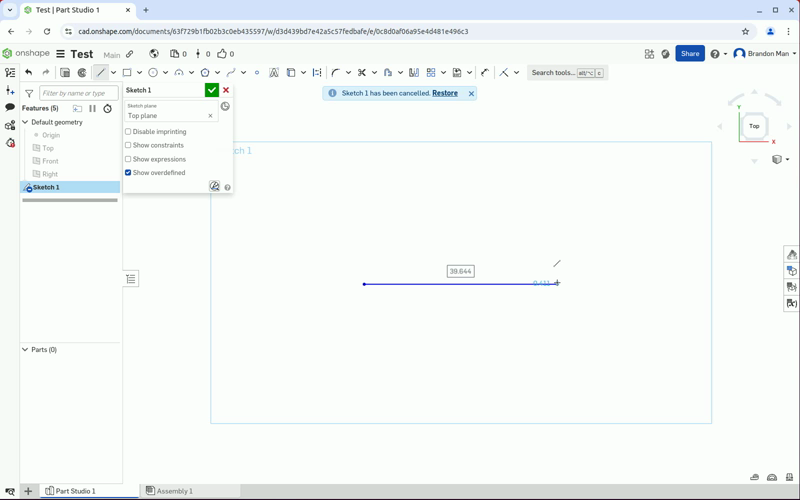
scroll(6)
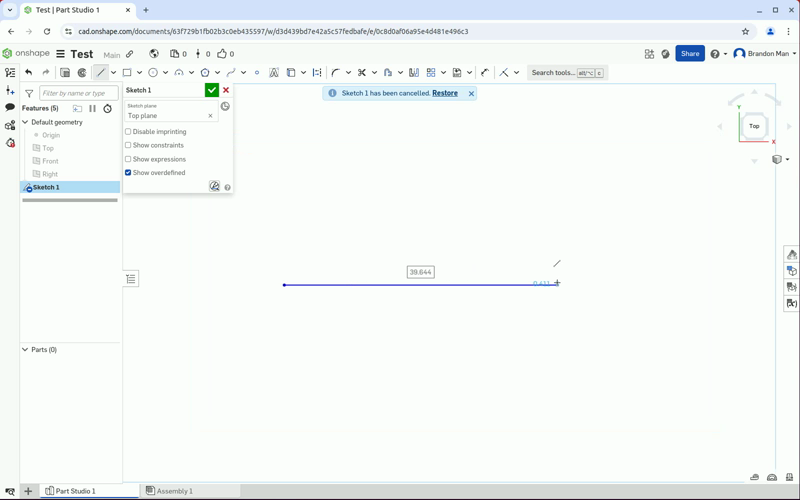
scroll(6)
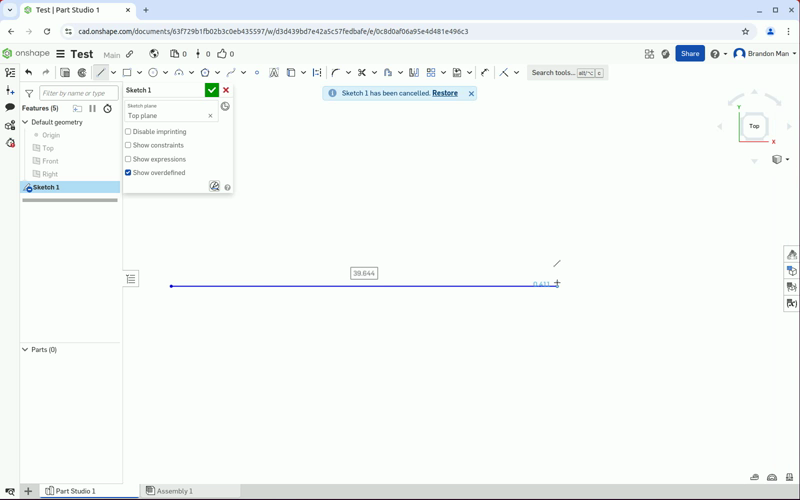
scroll(6)
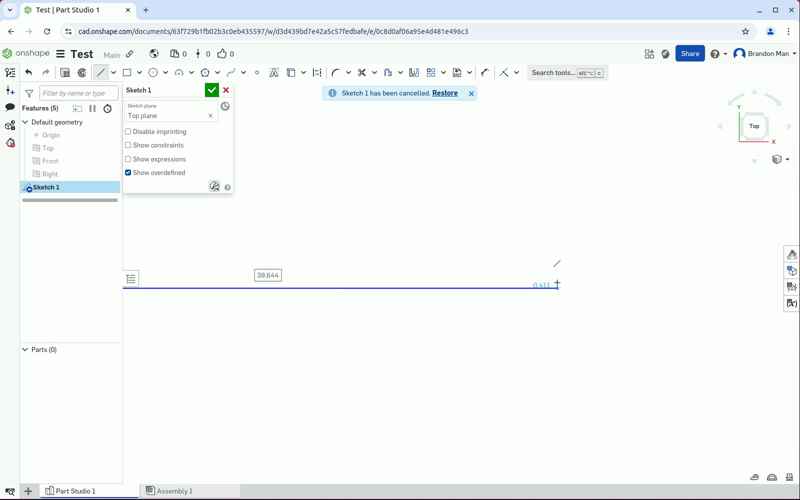
scroll(6)
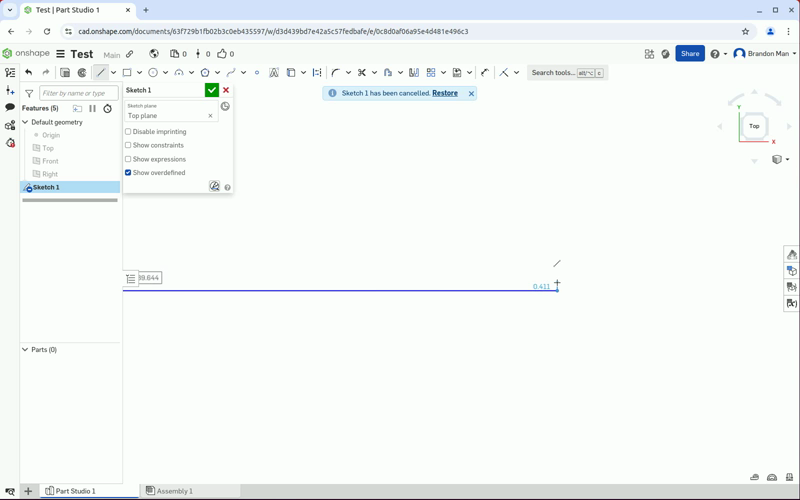
scroll(6)
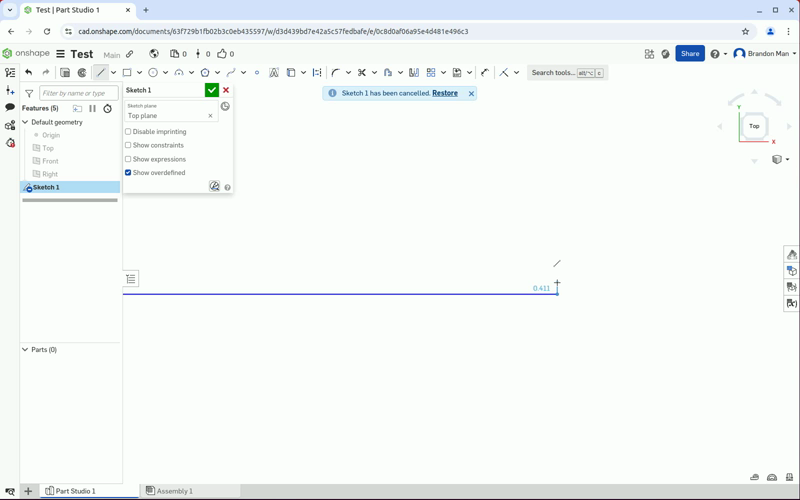
scroll(6)
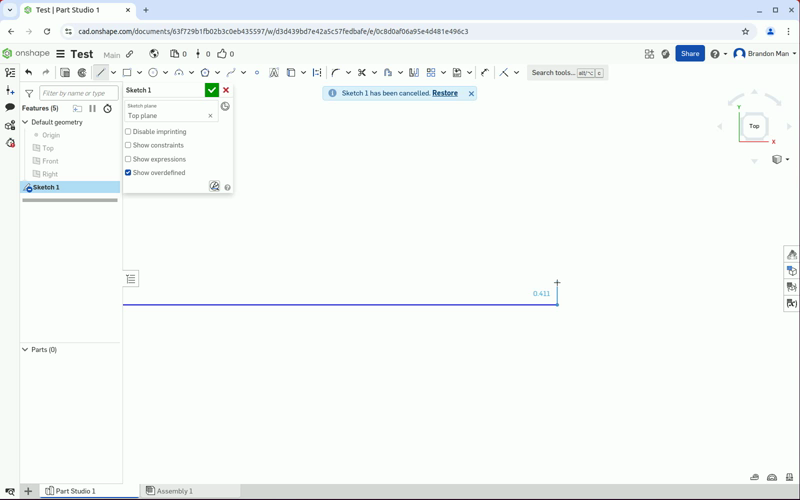
click(557, 282)
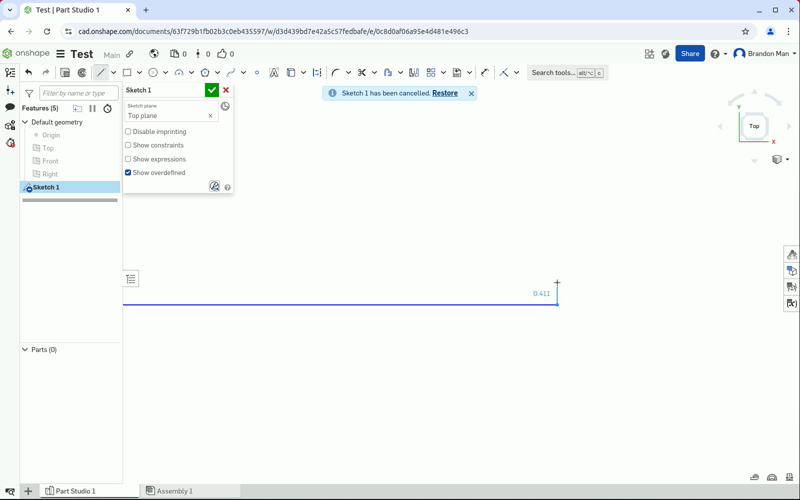
scroll(-6)
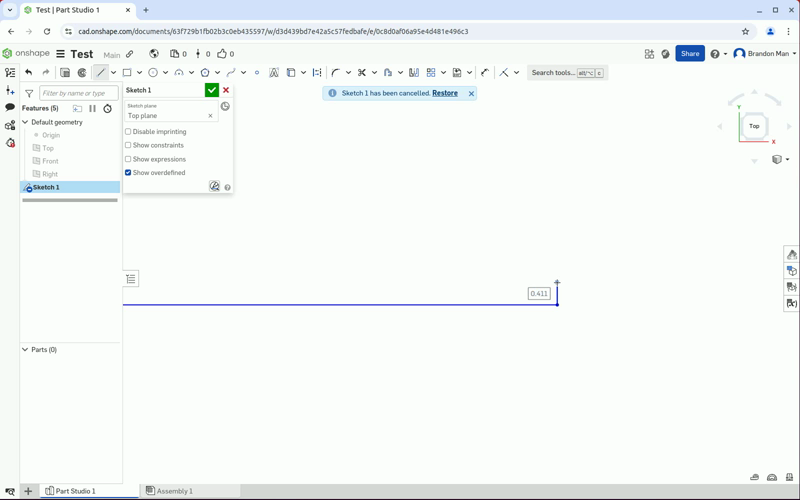
scroll(-6)
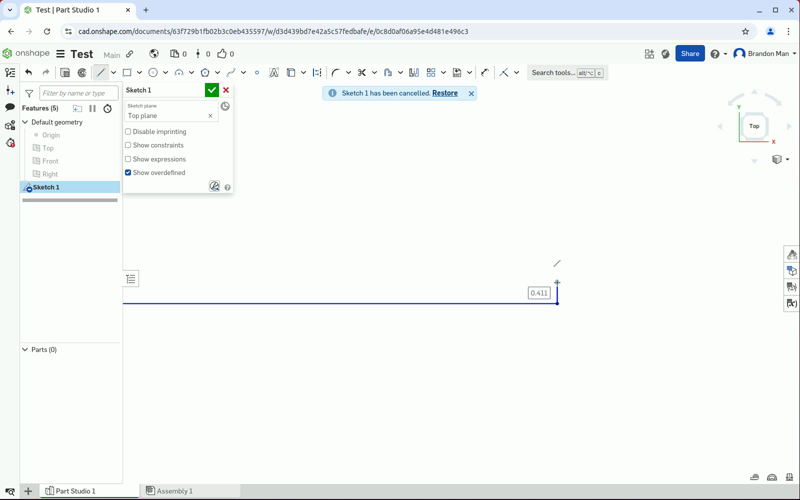
scroll(-6)
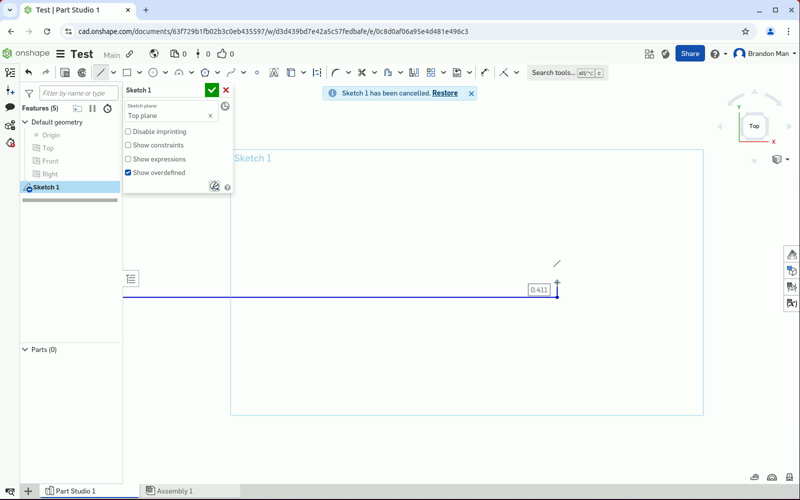
scroll(-6)
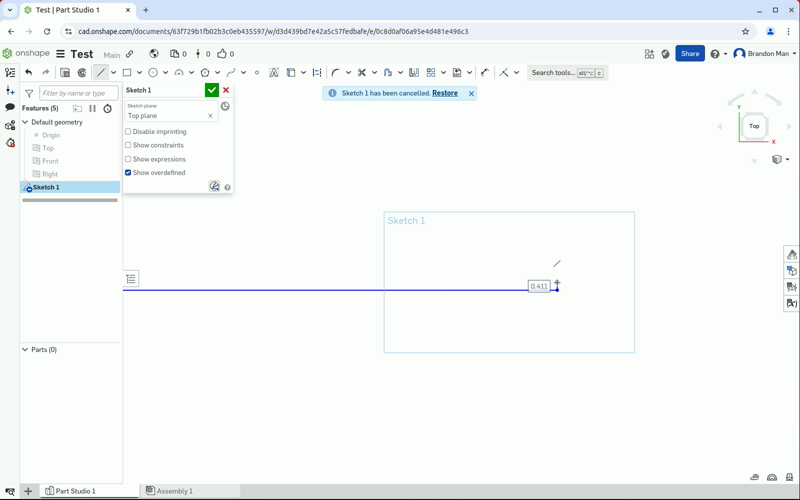
scroll(-6)
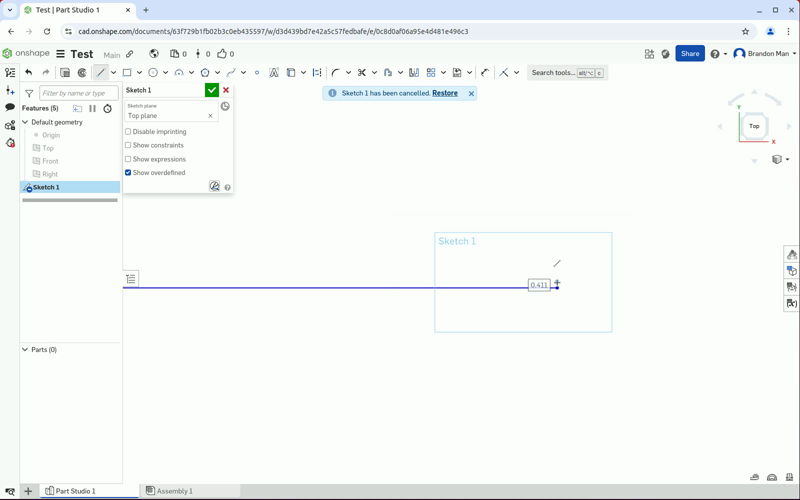
scroll(-6)
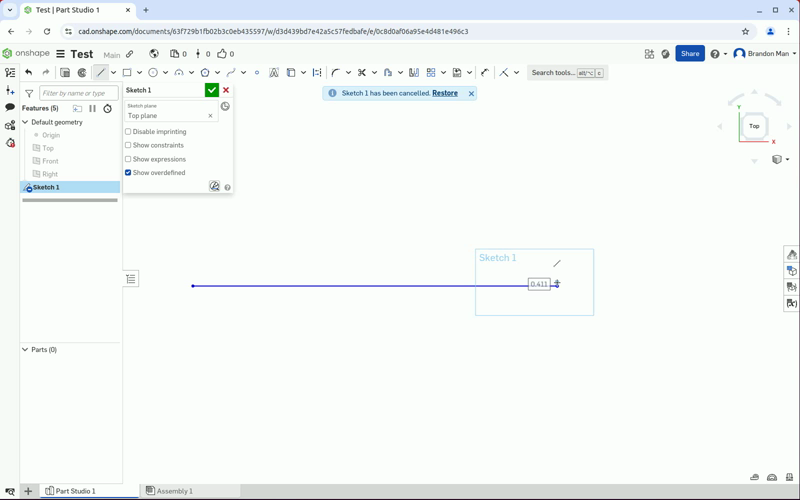
scroll(-6)
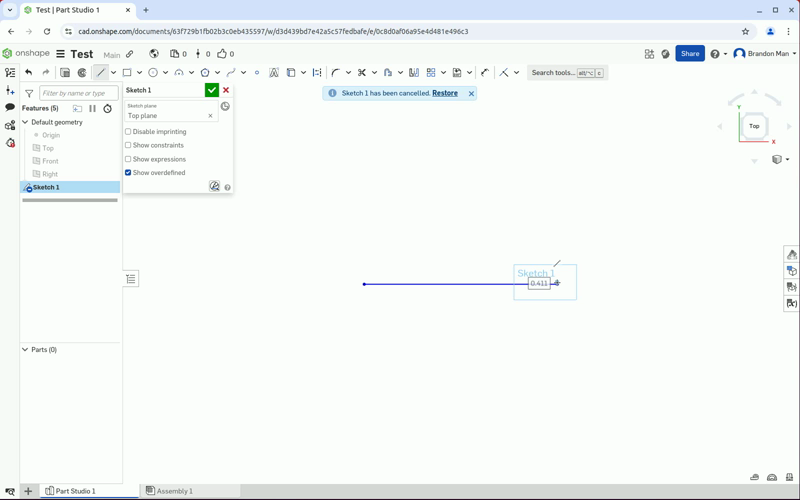
key_up(shift)
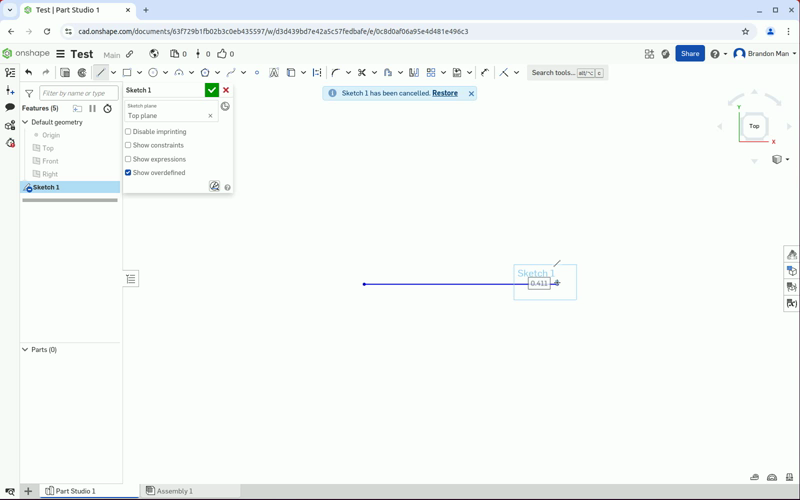
key_down(shift)
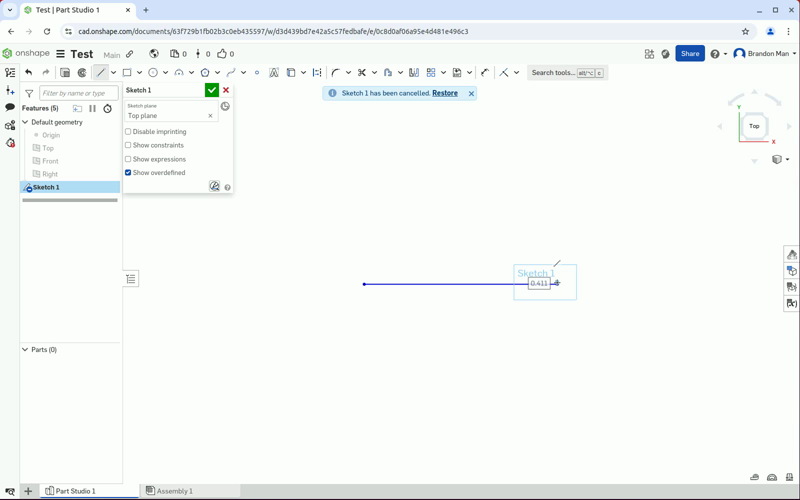
mouse_move(364, 282)
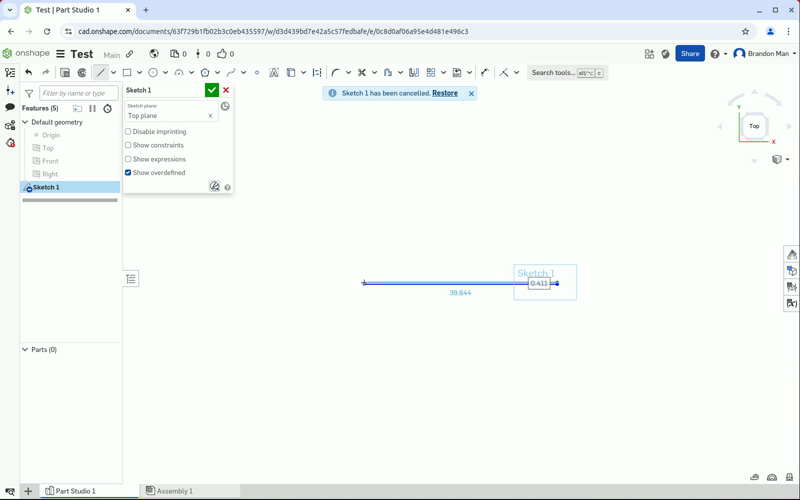
scroll(6)
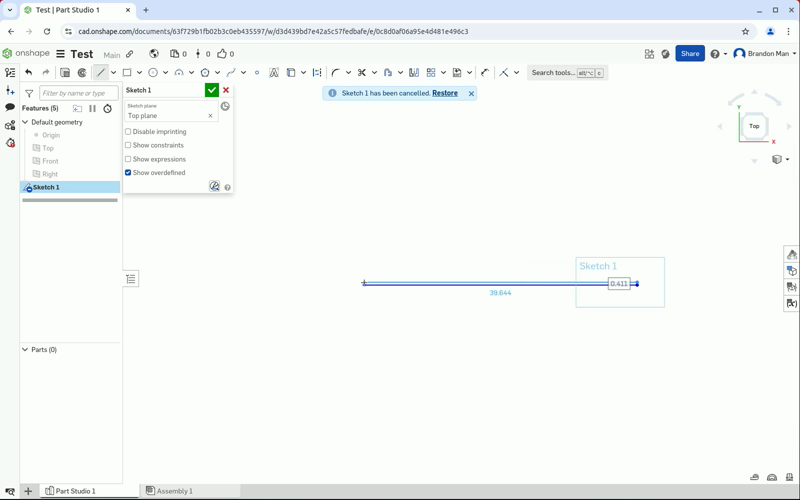
scroll(6)
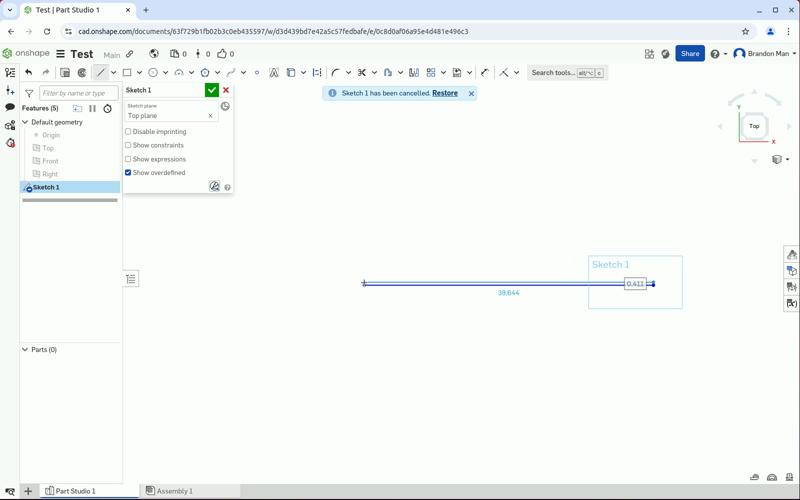
scroll(6)
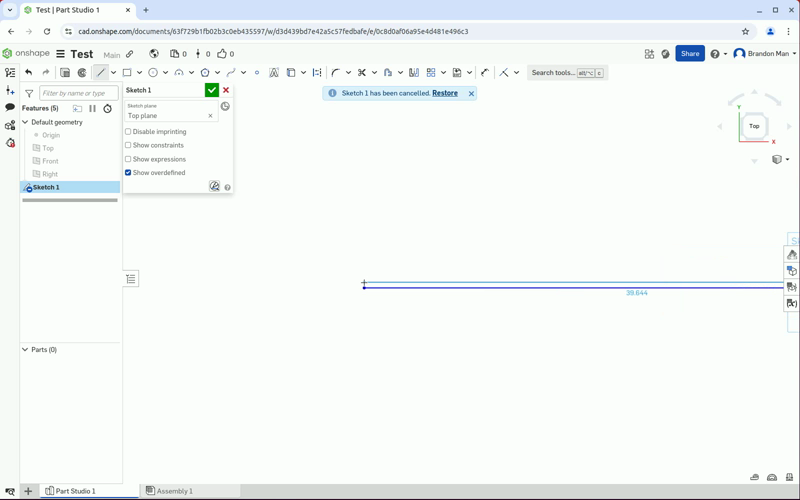
scroll(6)
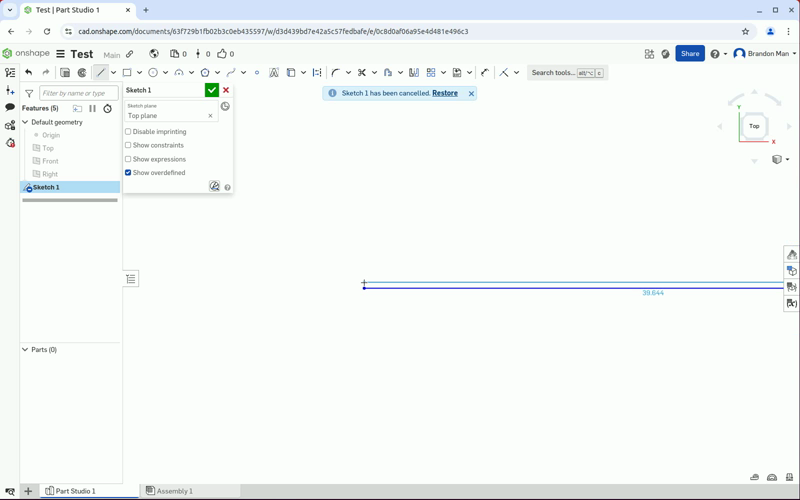
scroll(6)
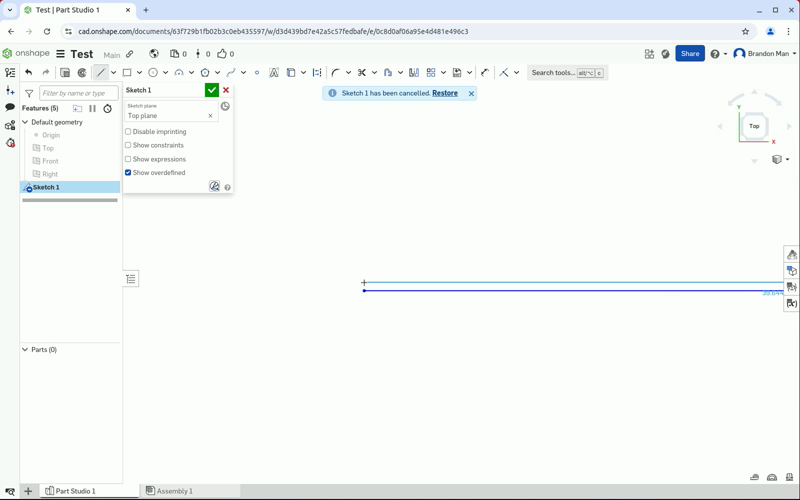
scroll(6)
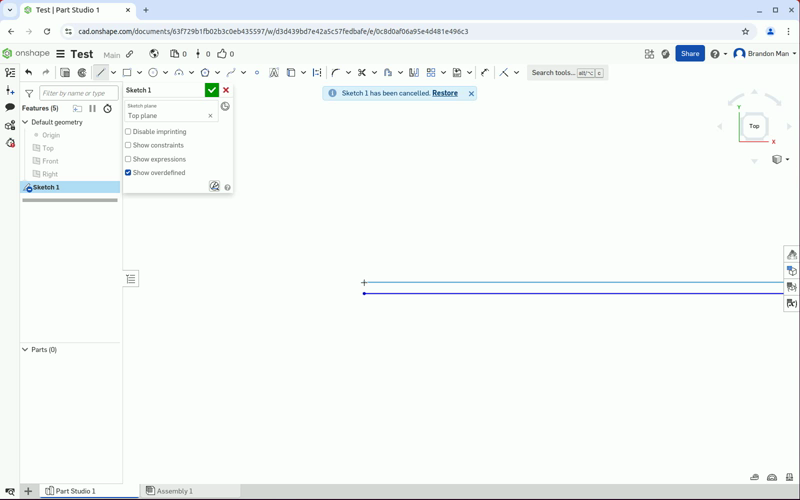
scroll(6)
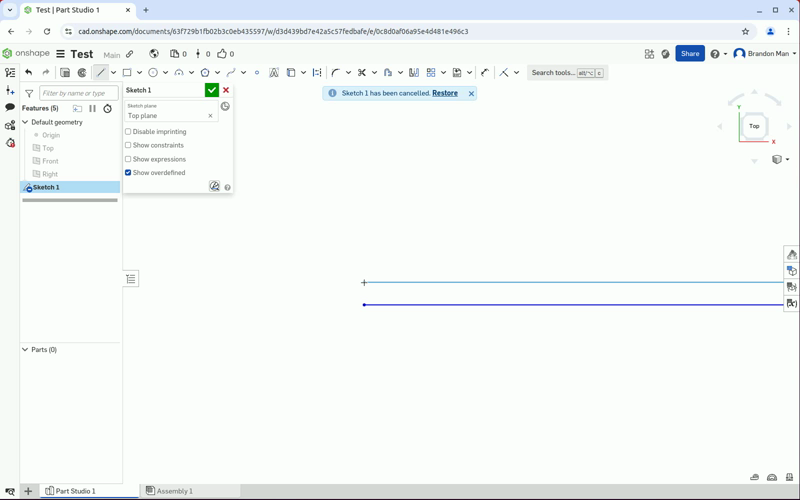
click(364, 282)
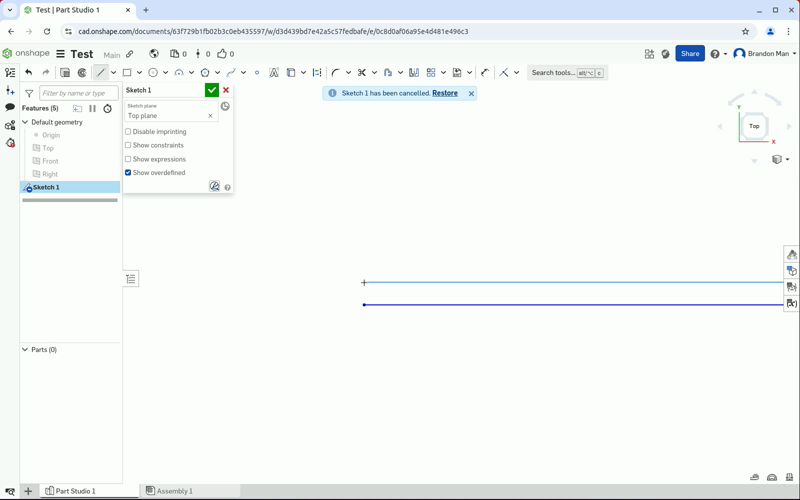
scroll(-6)
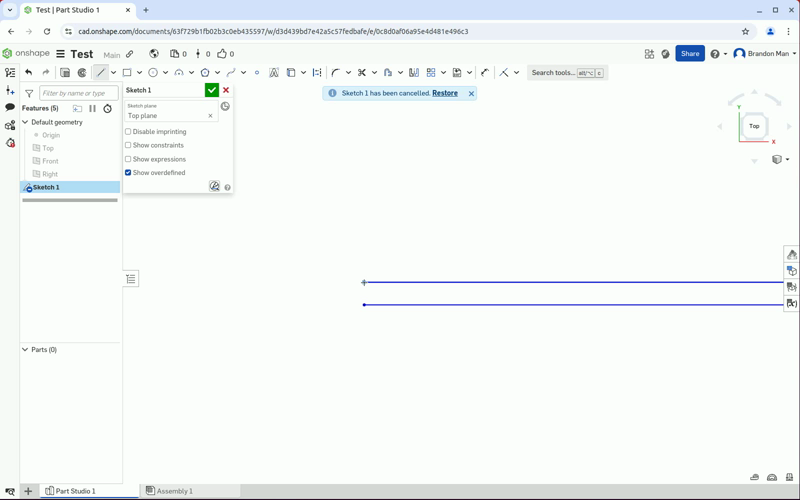
scroll(-6)
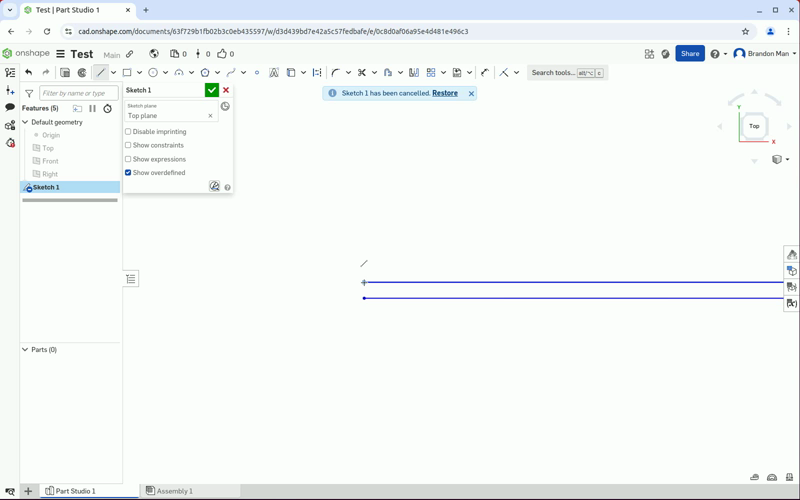
scroll(-6)
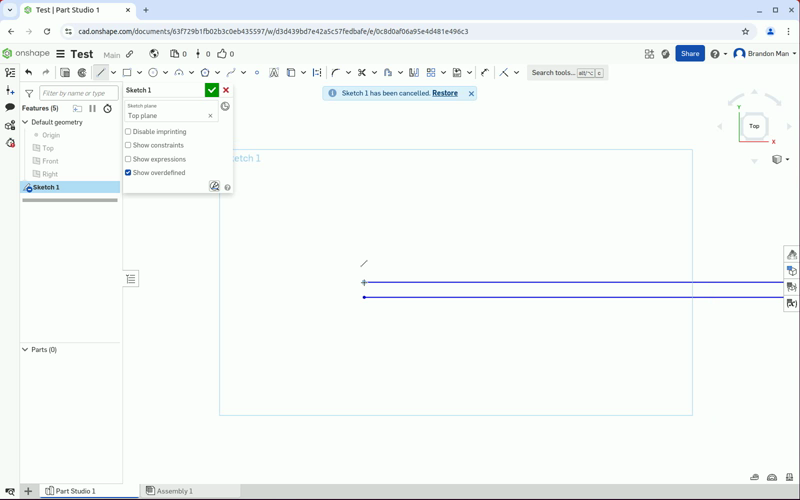
scroll(-6)
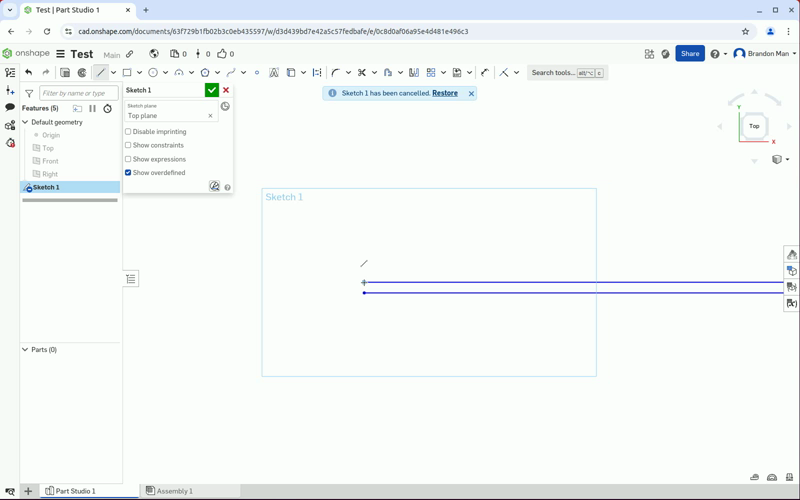
scroll(-6)
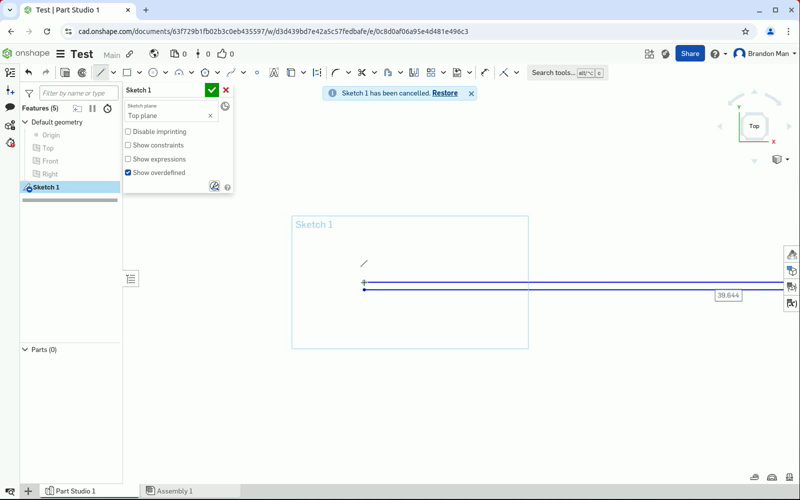
scroll(-6)
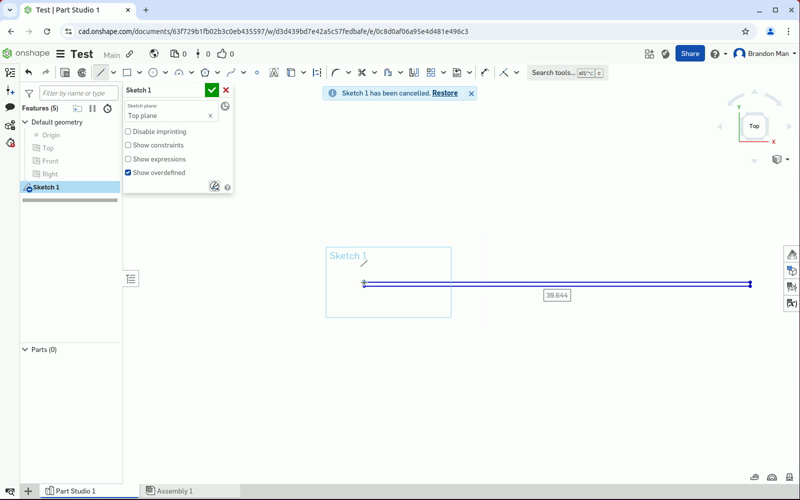
scroll(-6)
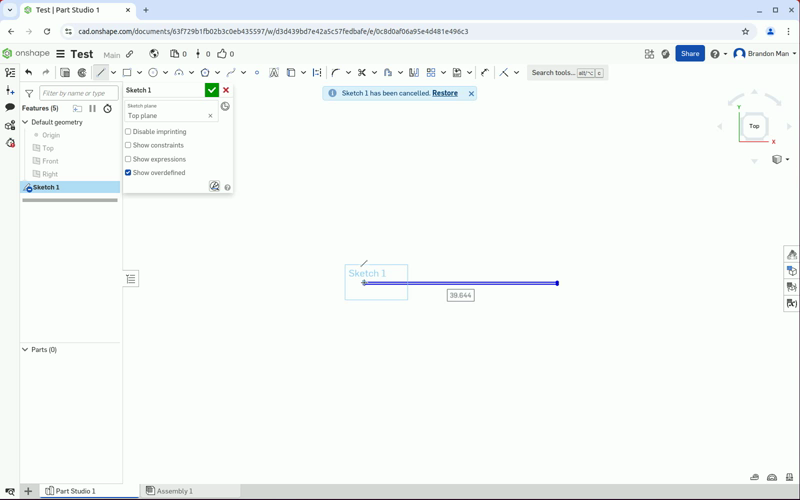
key_up(shift)
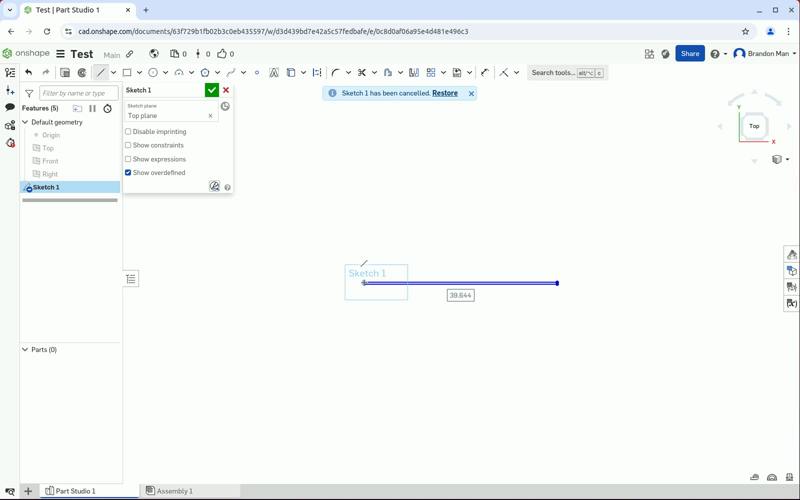
mouse_move(394, 282)
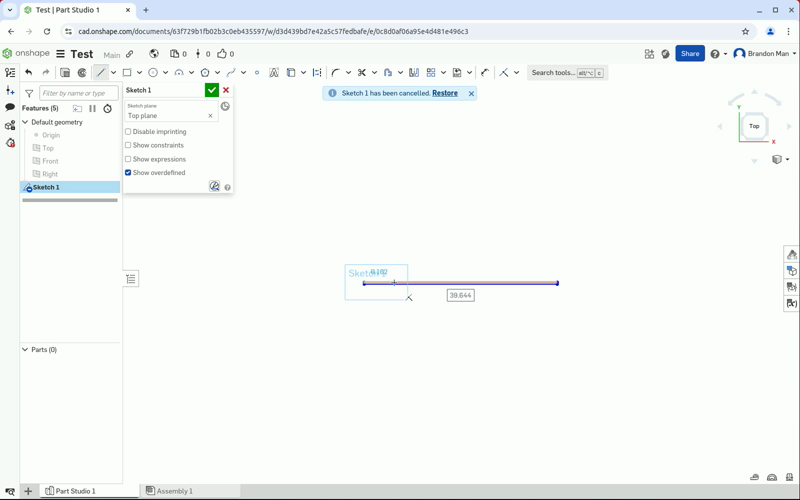
key_down(shift)
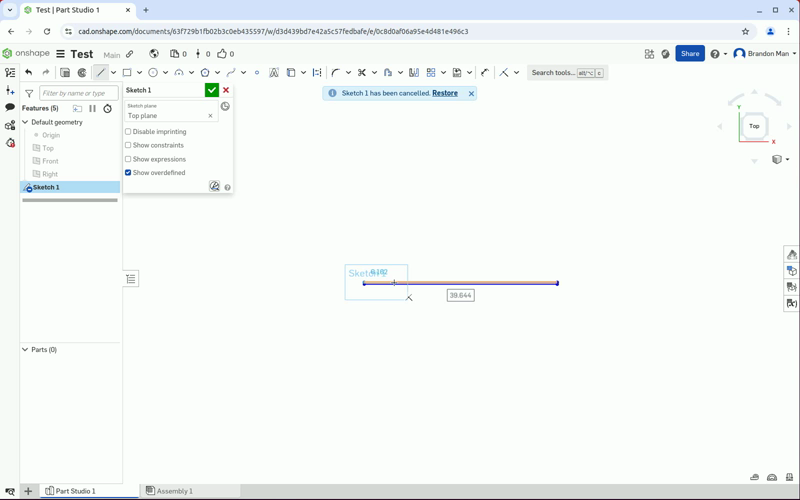
mouse_move(364, 284)
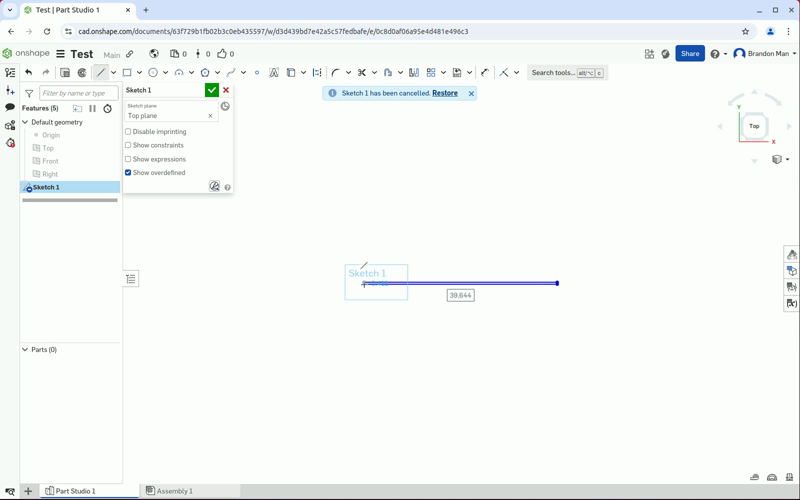
scroll(6)
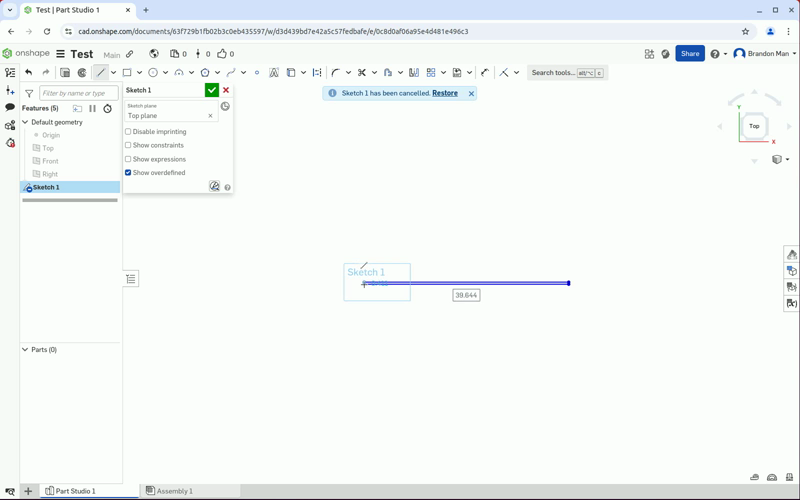
scroll(6)
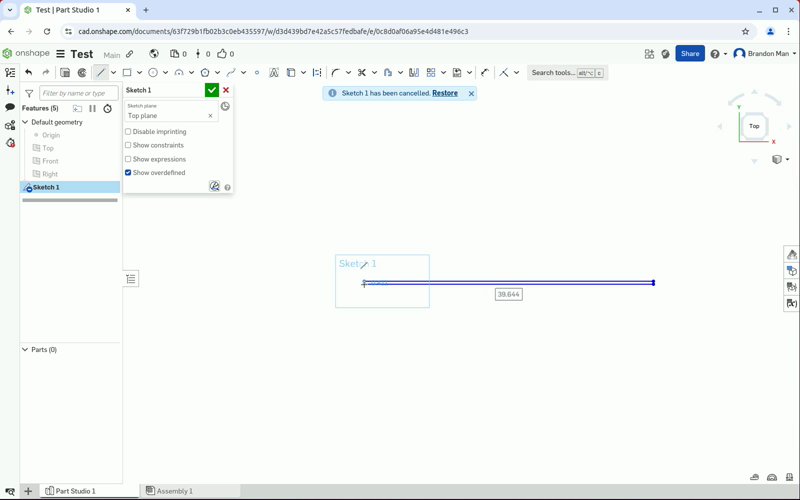
scroll(6)
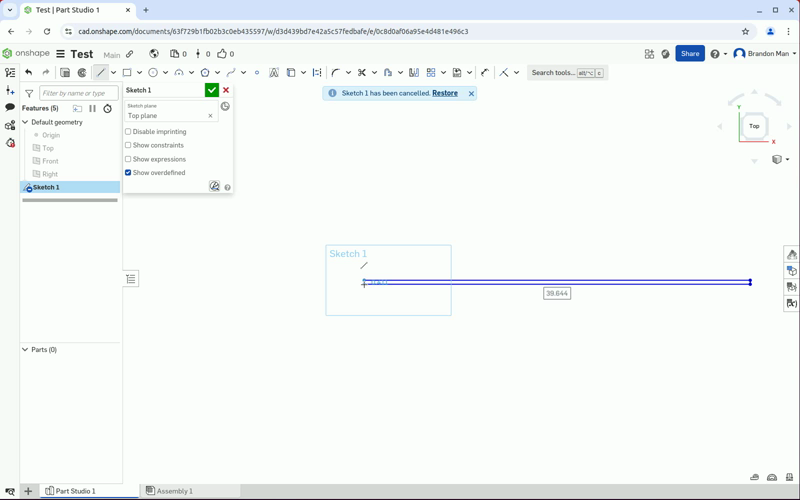
scroll(6)
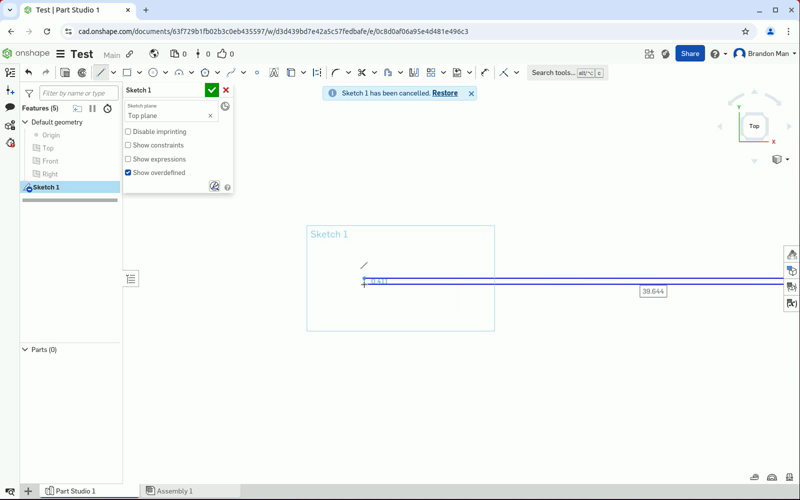
scroll(6)
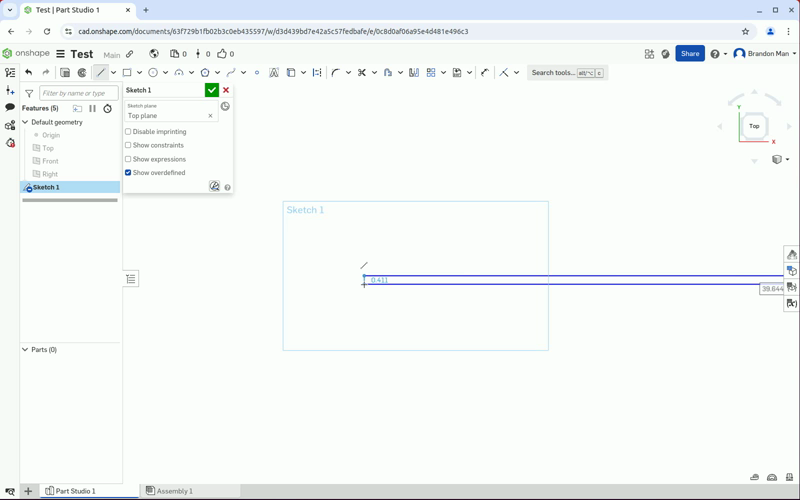
scroll(6)
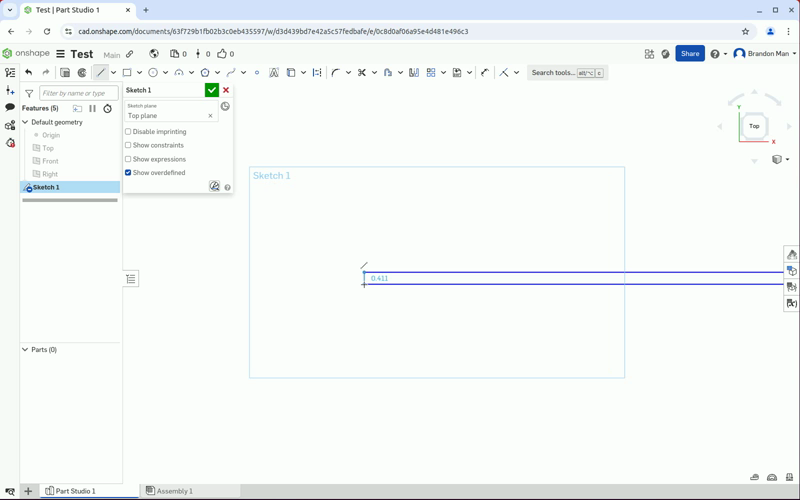
scroll(6)
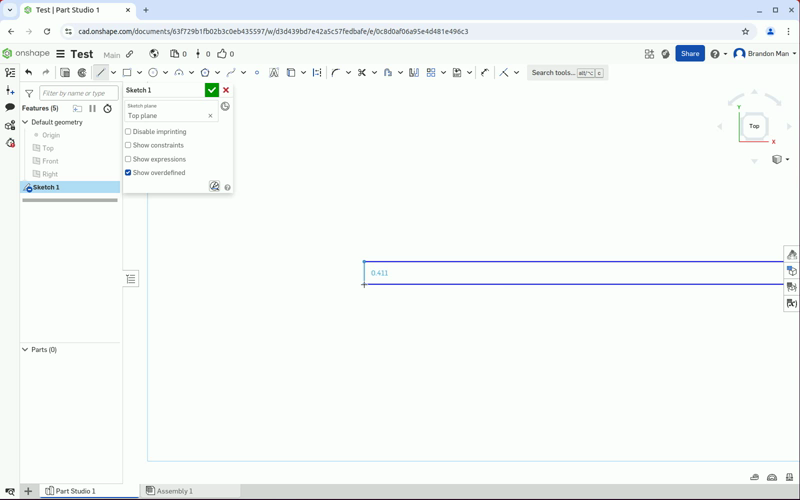
key_up(shift)
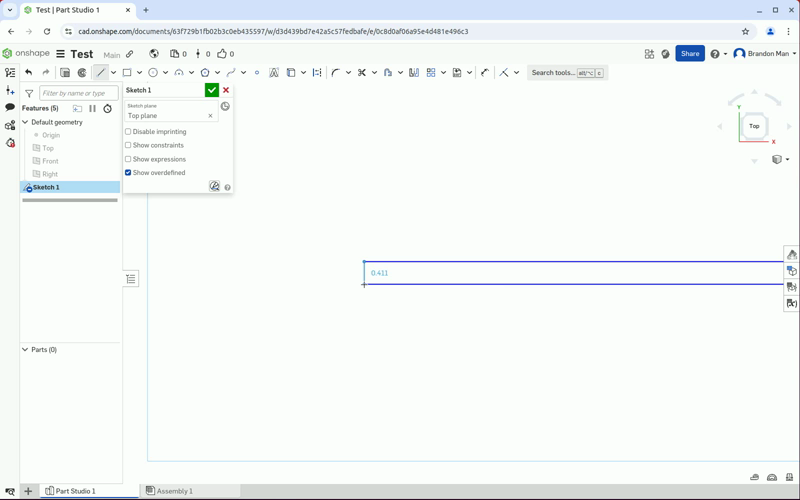
click(364, 284)
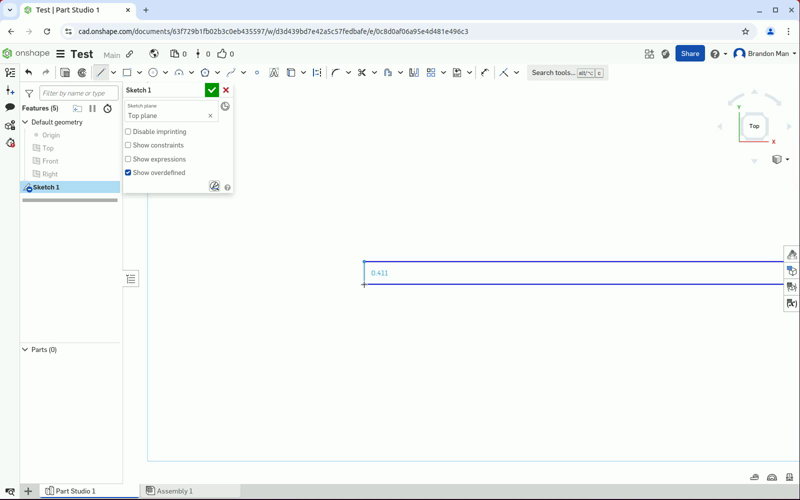
scroll(-6)
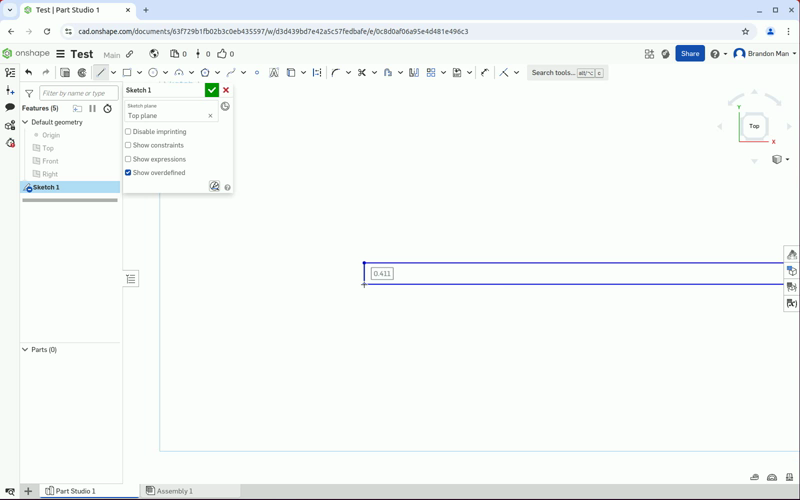
scroll(-6)
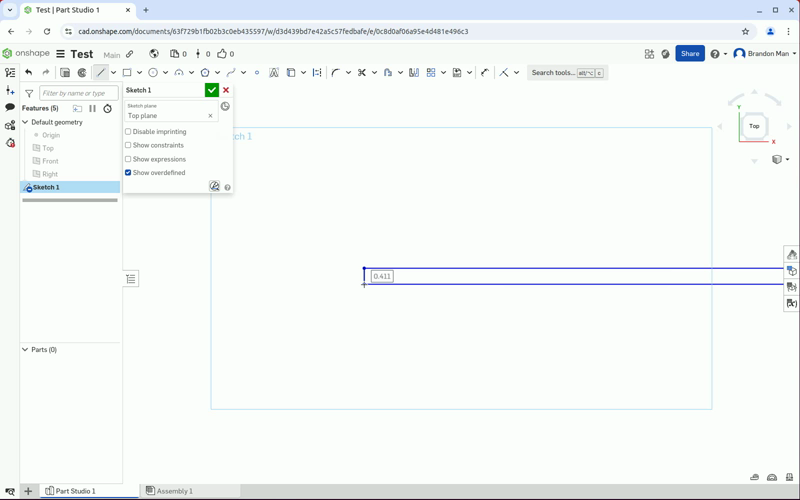
scroll(-6)
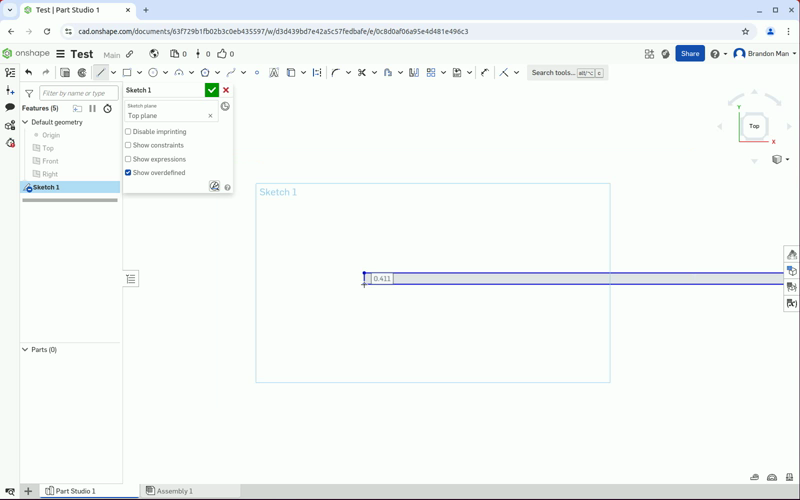
scroll(-6)
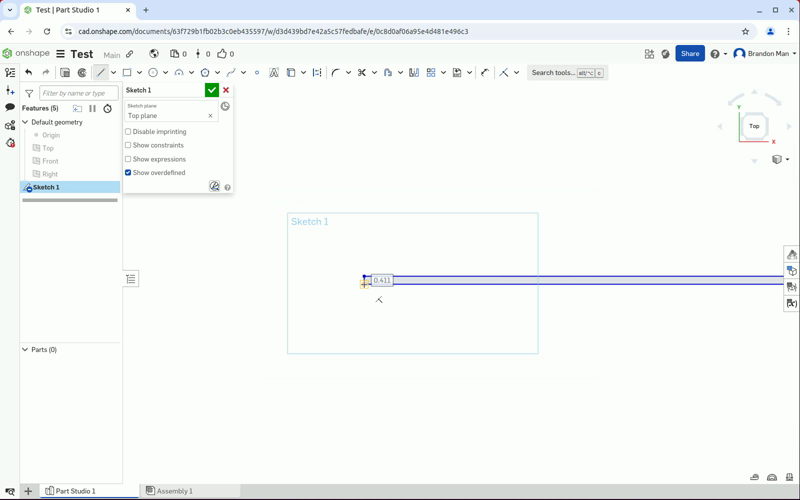
scroll(-6)
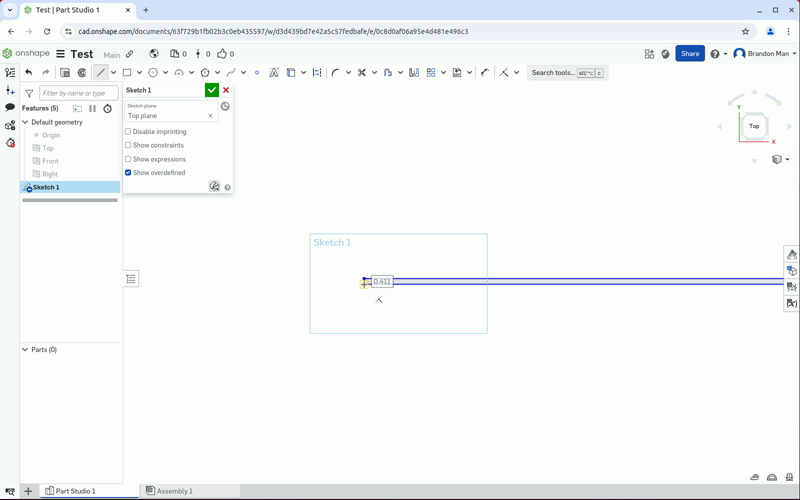
scroll(-6)
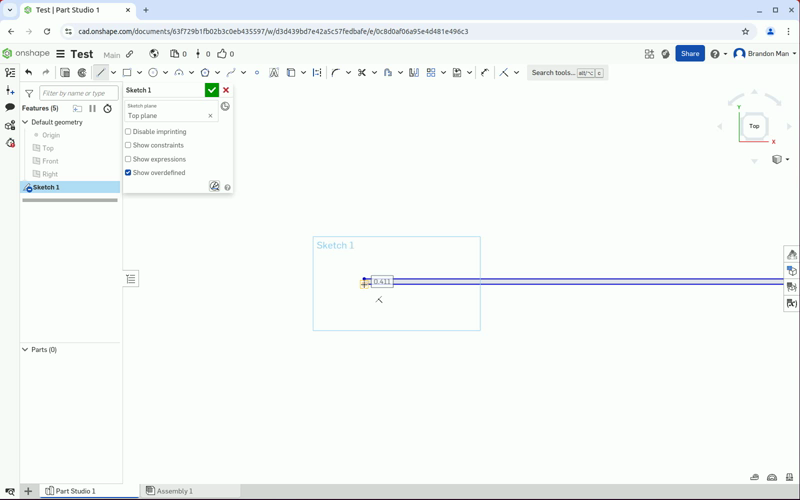
scroll(-6)
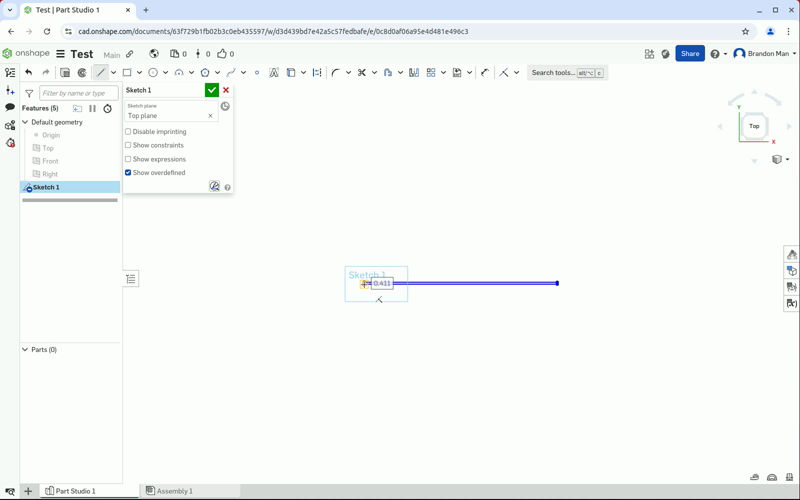
key(esc)
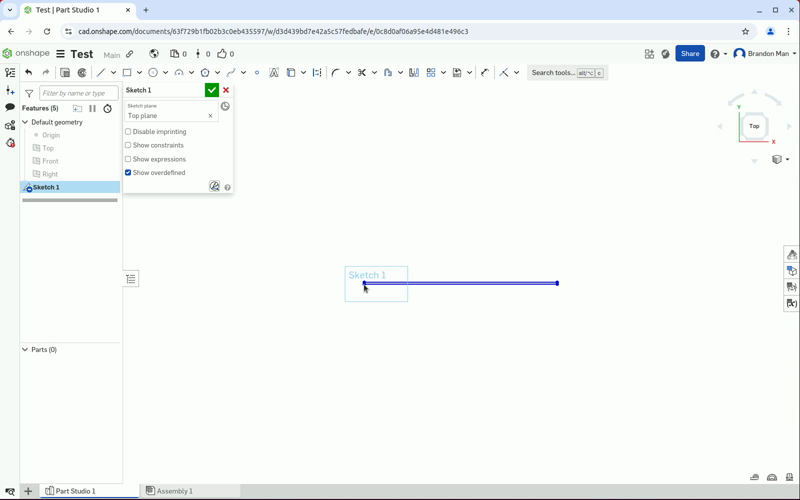
mouse_move(430, 282)
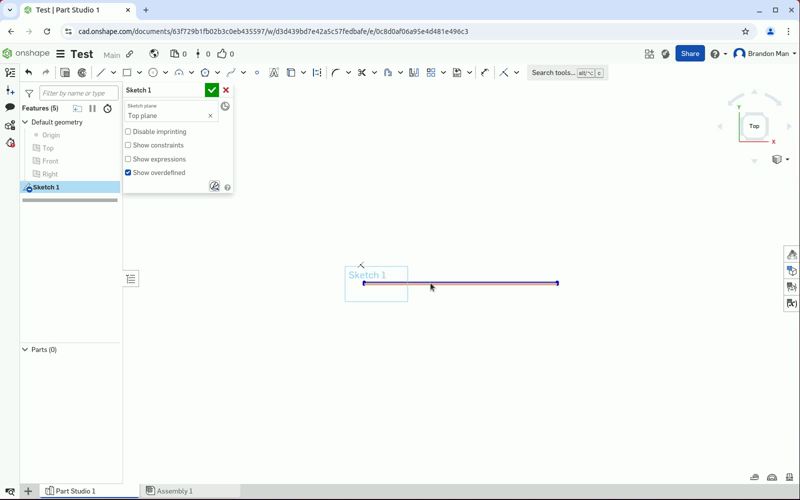
scroll(6)
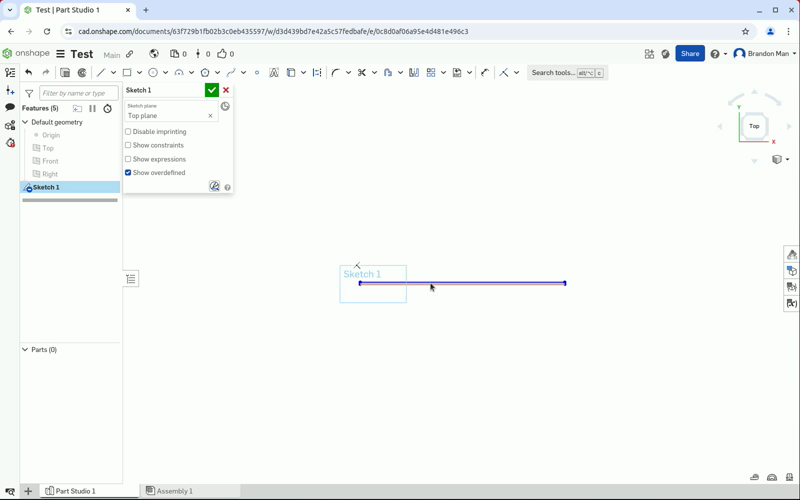
scroll(6)
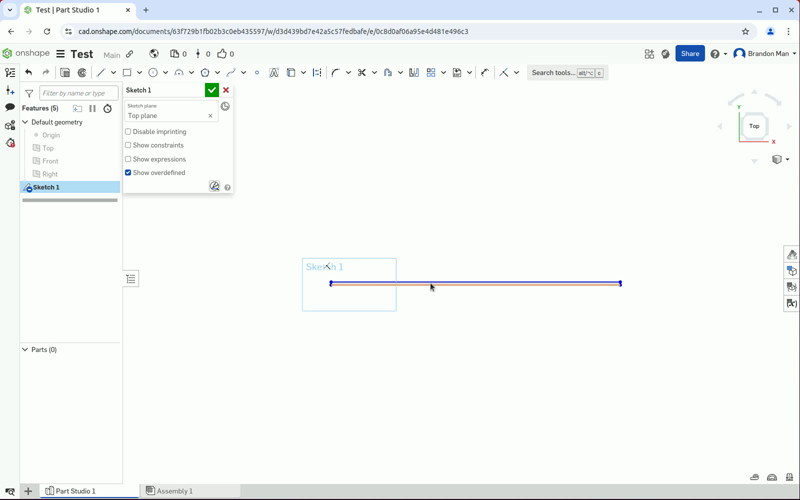
scroll(6)
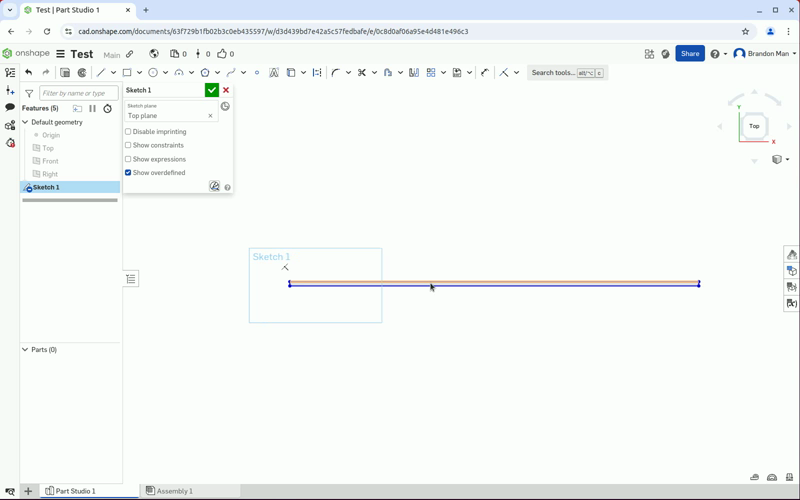
scroll(6)
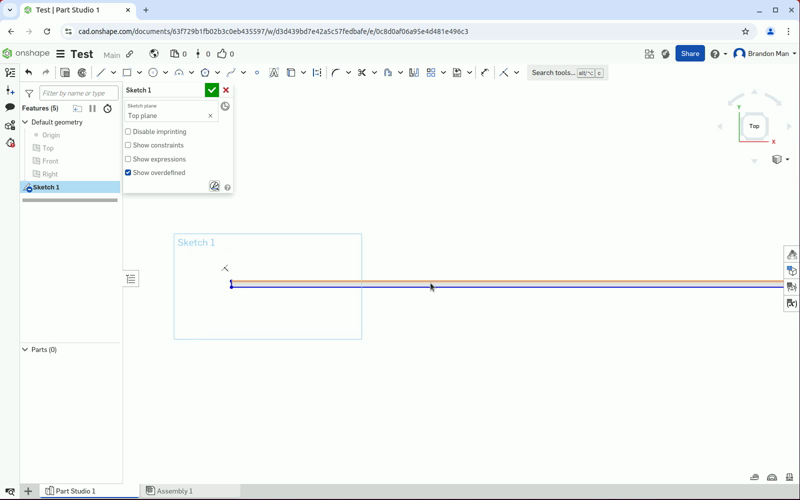
scroll(6)
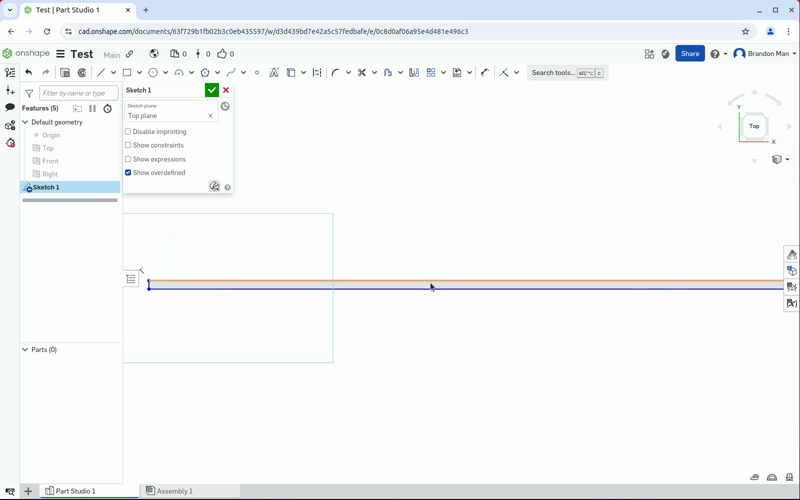
scroll(6)
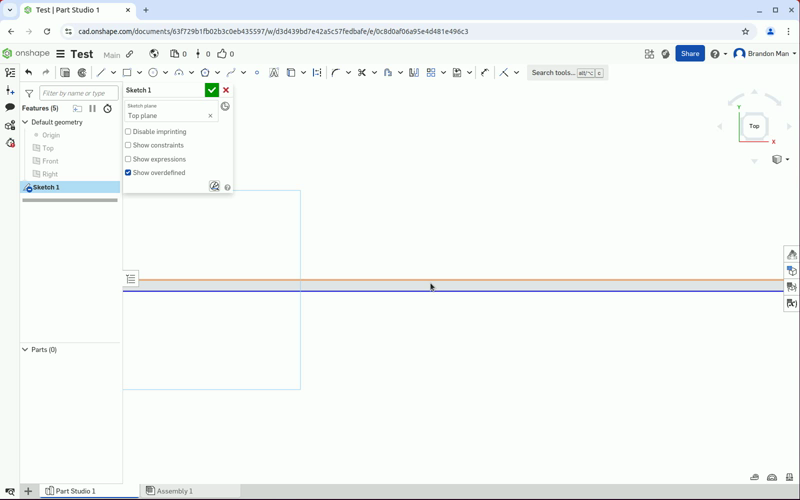
scroll(6)
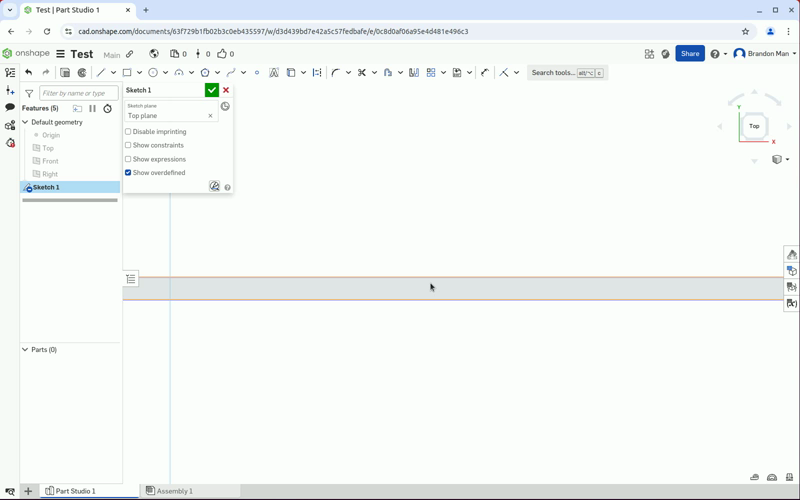
click(430, 282)
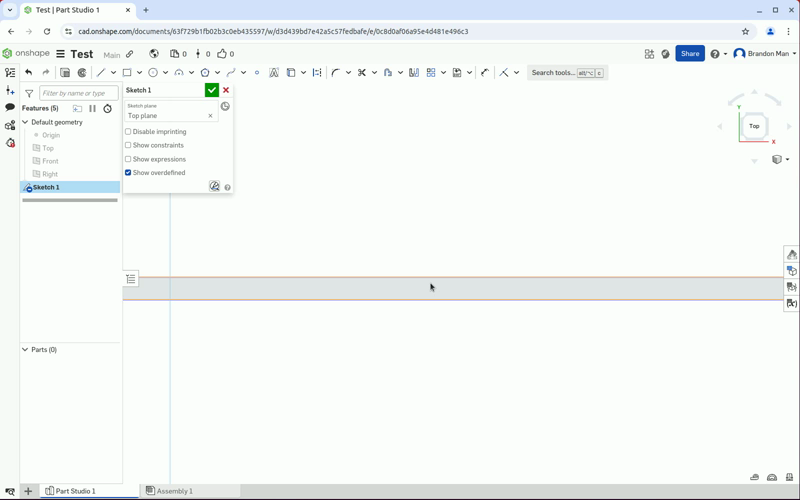
scroll(-6)
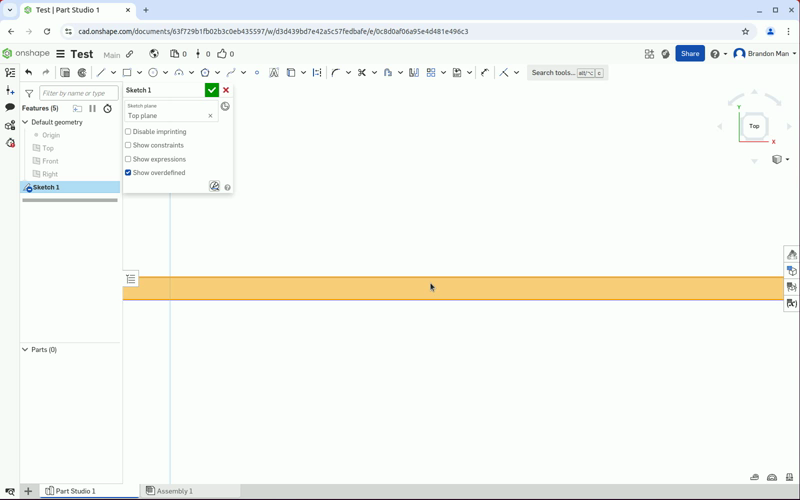
scroll(-6)
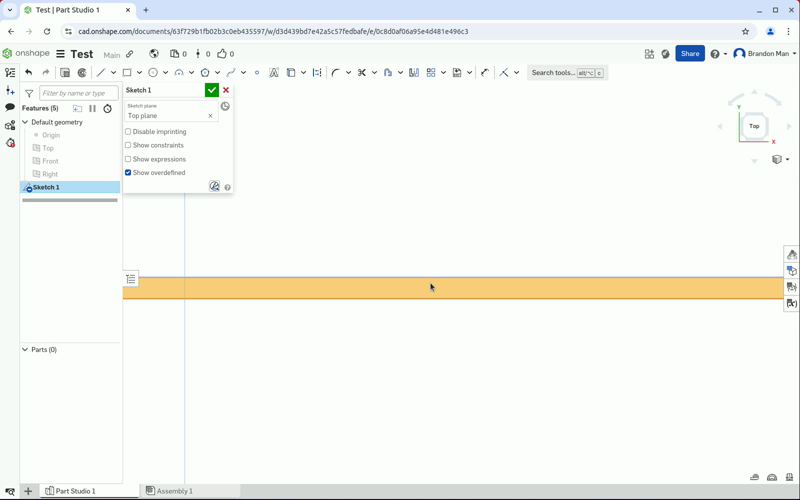
scroll(-6)
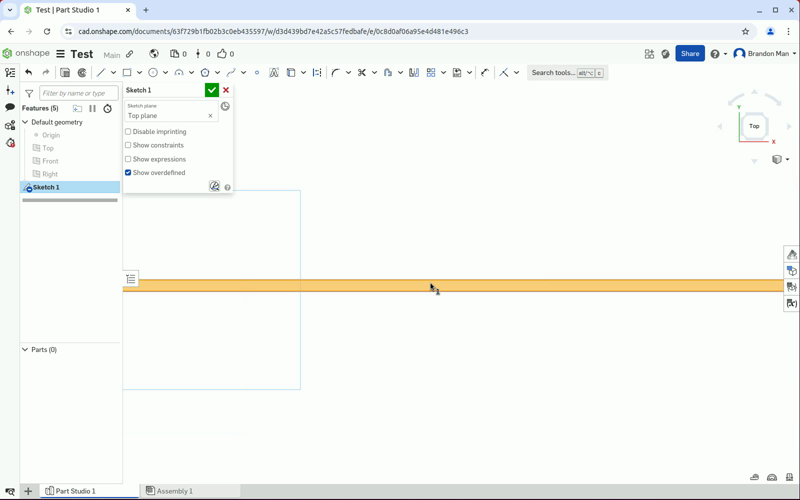
scroll(-6)
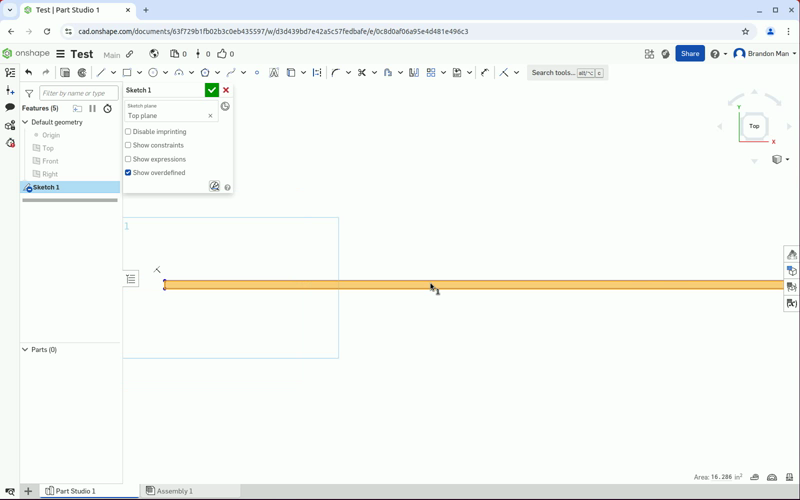
scroll(-6)
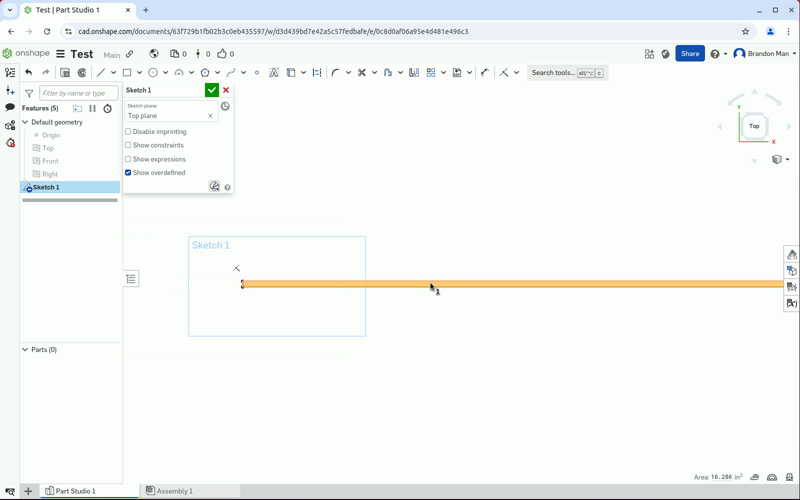
scroll(-6)
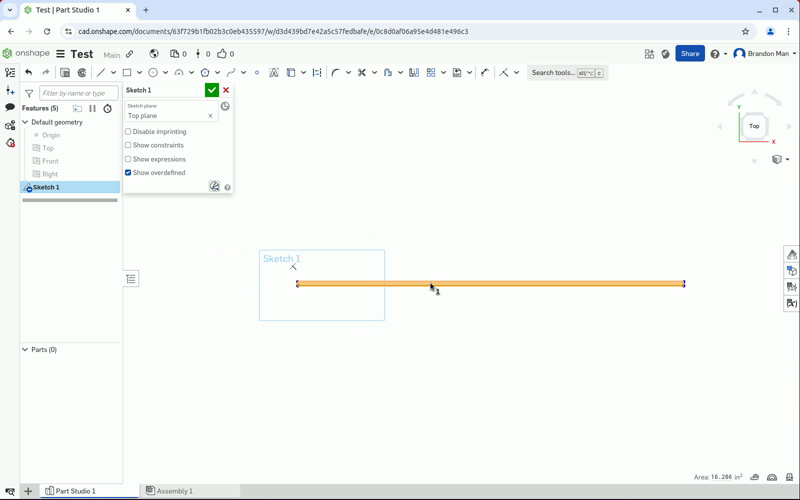
scroll(-6)
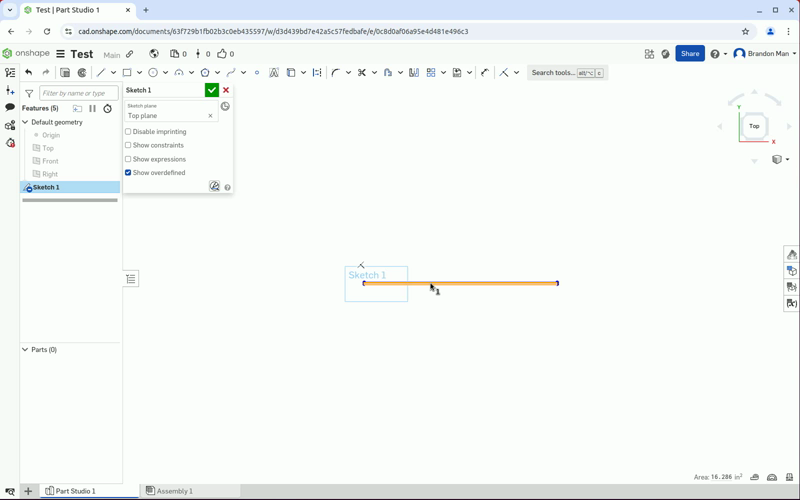
mouse_move(73, 352)
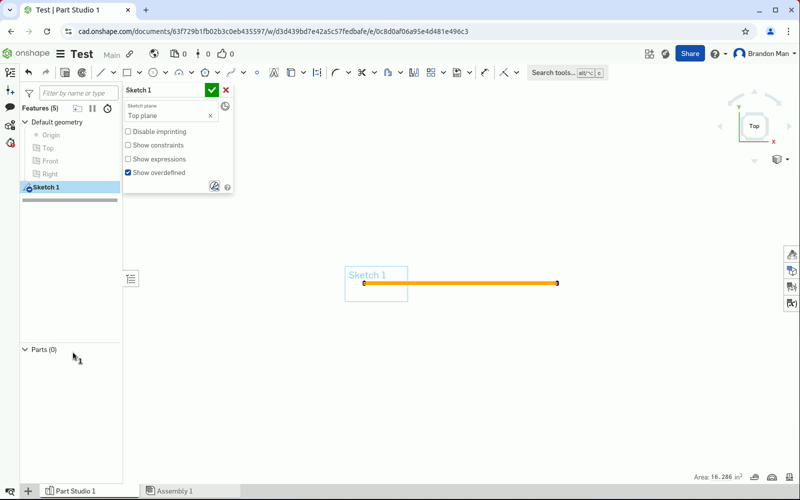
key(shift+y)
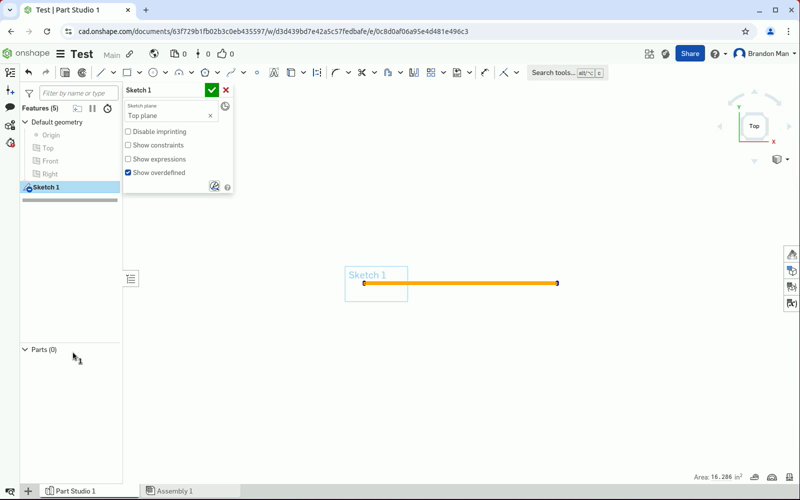
key(shift+e)
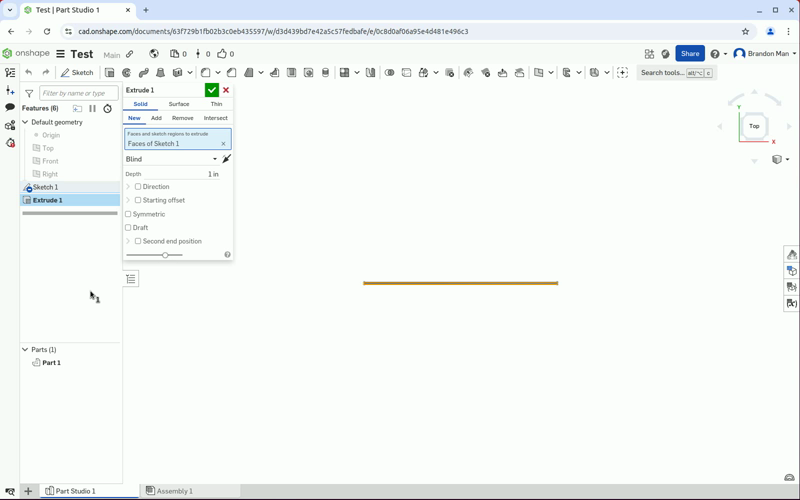
mouse_move(143, 106)
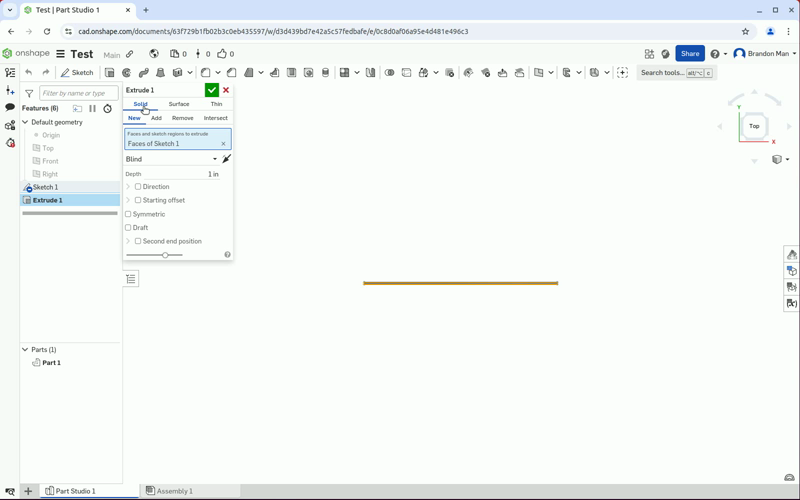
click(143, 106)
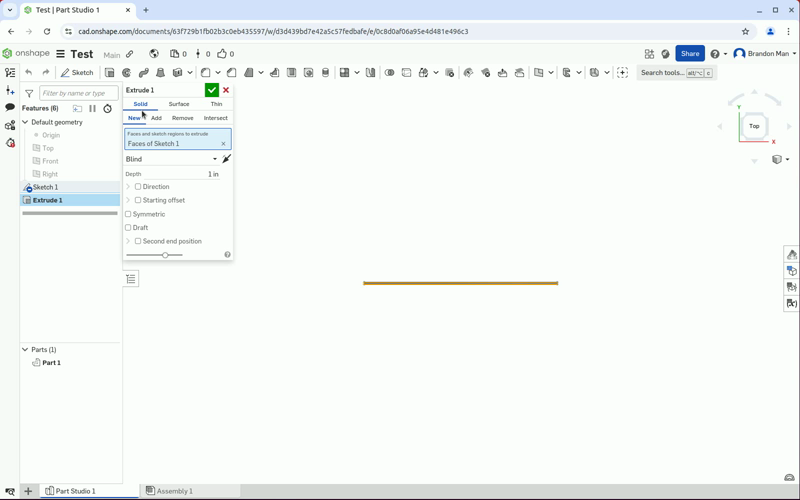
mouse_move(137, 120)
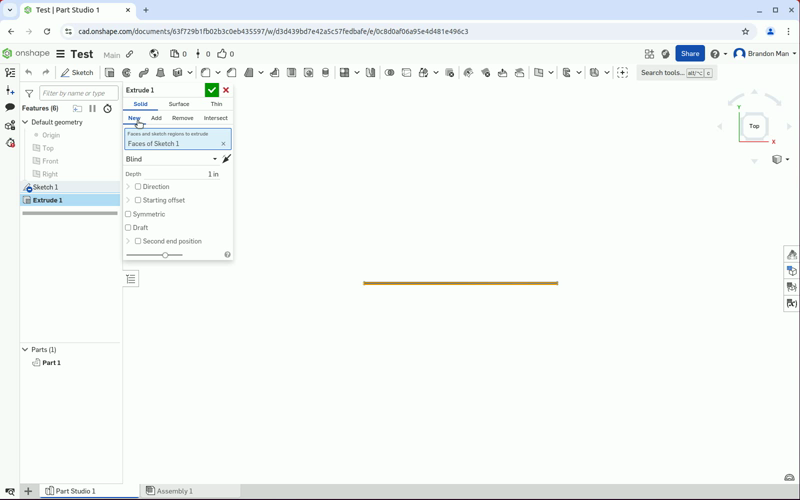
click(137, 120)
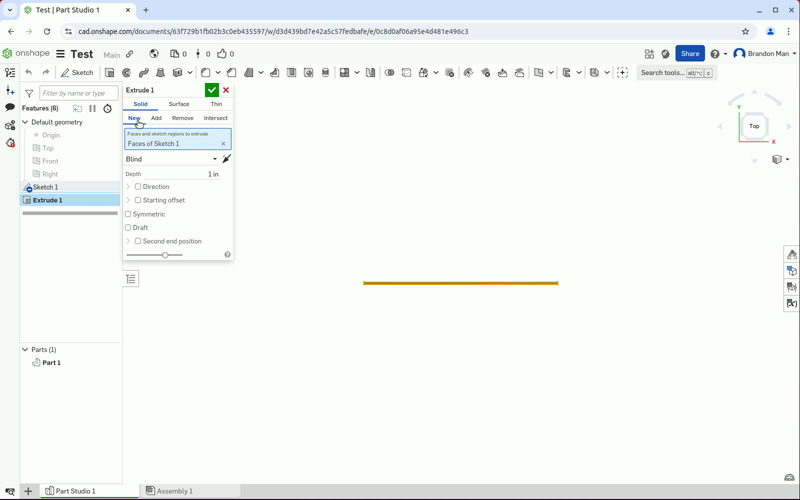
key(tab, 4)
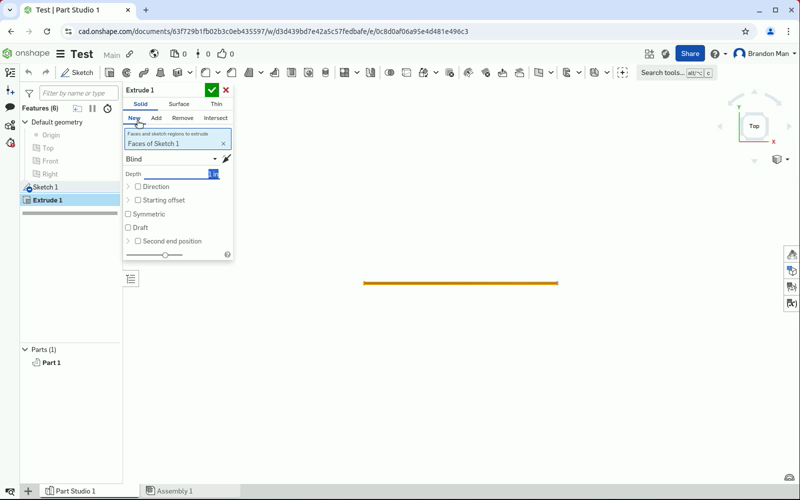
text(3.129)
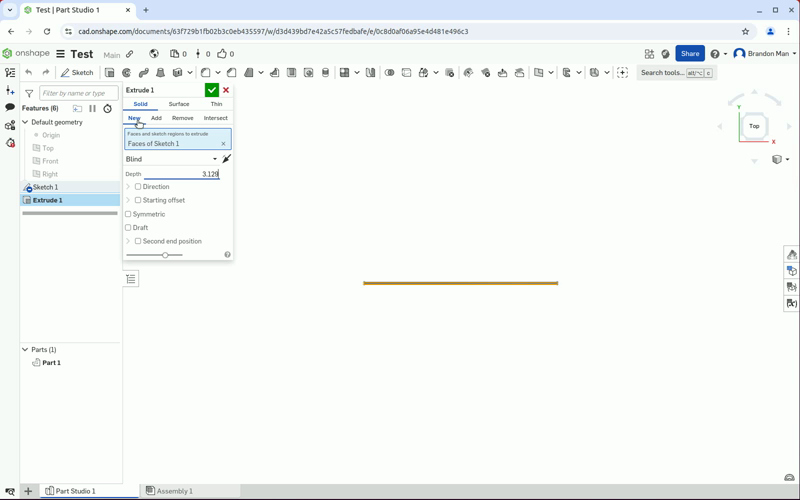
key(enter)
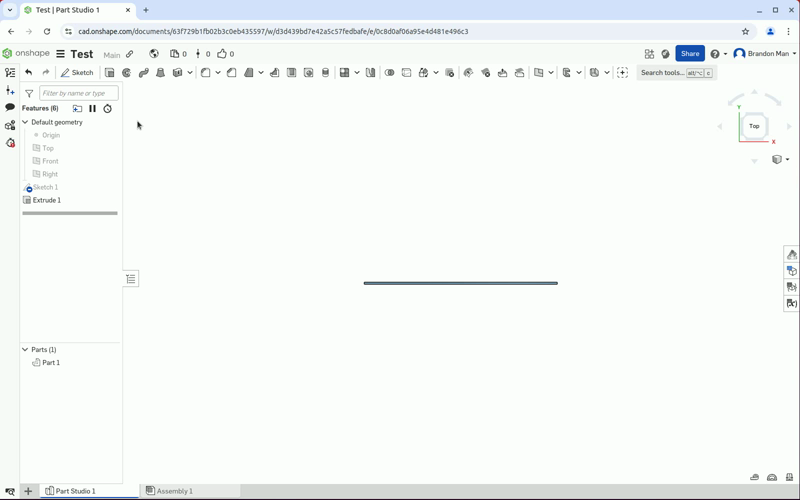
key(shift+h)
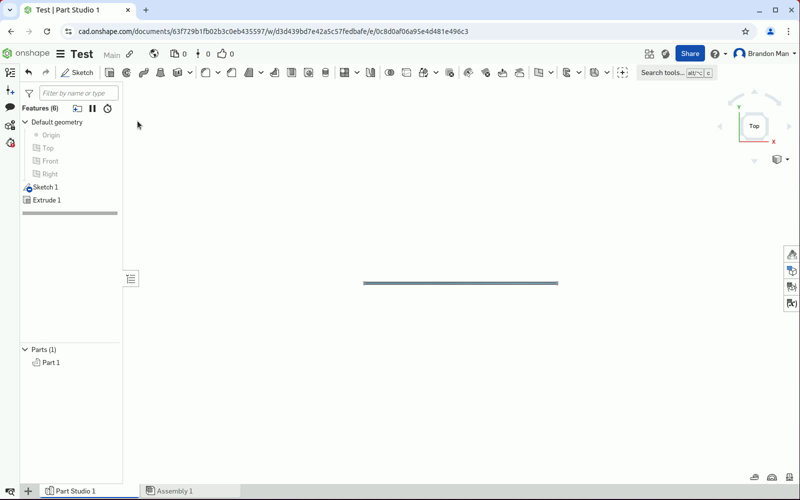
key(shift+h)
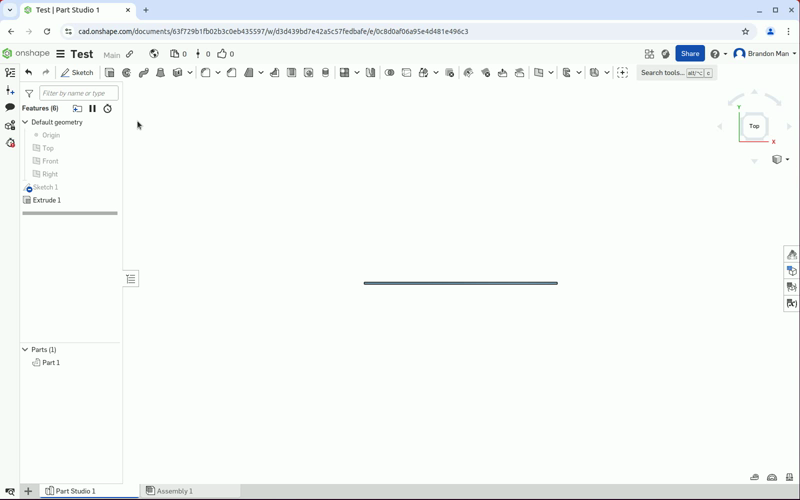
mouse_move(73, 189)
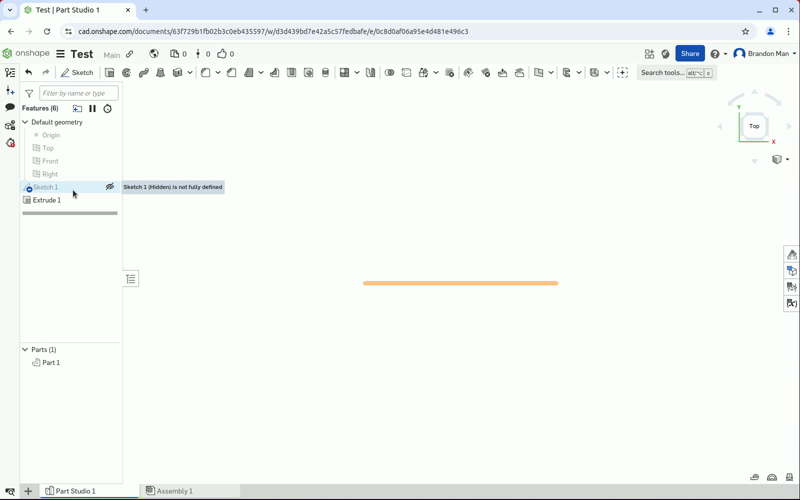
click(73, 189)
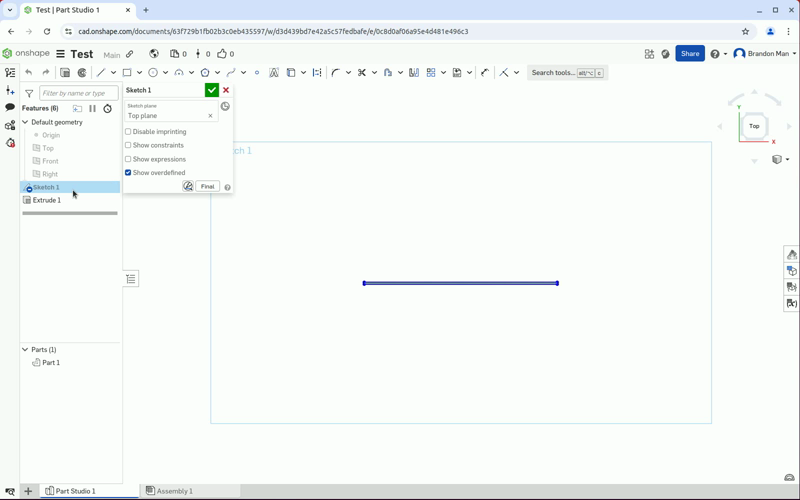
mouse_move(229, 92)
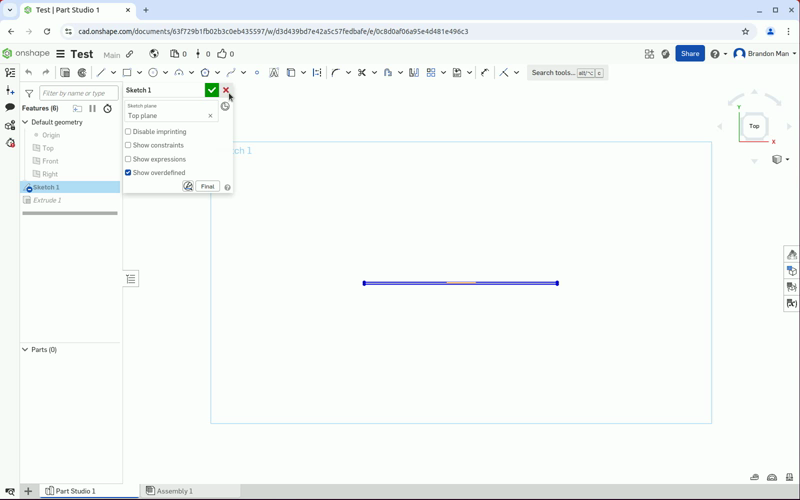
click(229, 92)
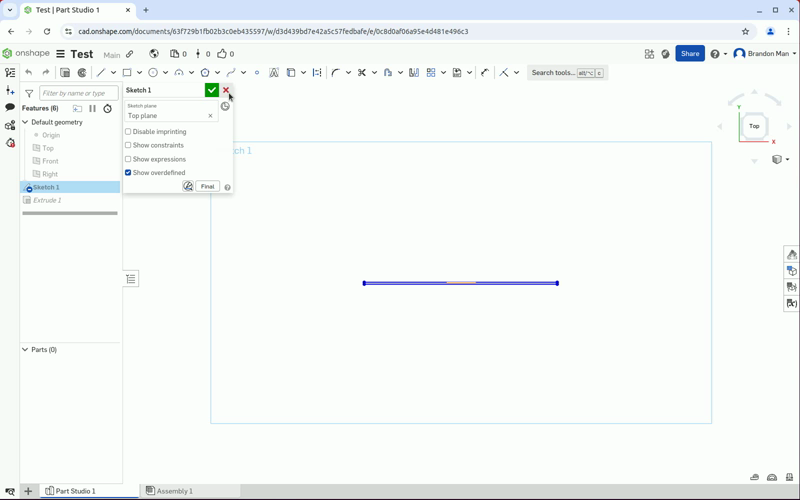
key(shift+s)
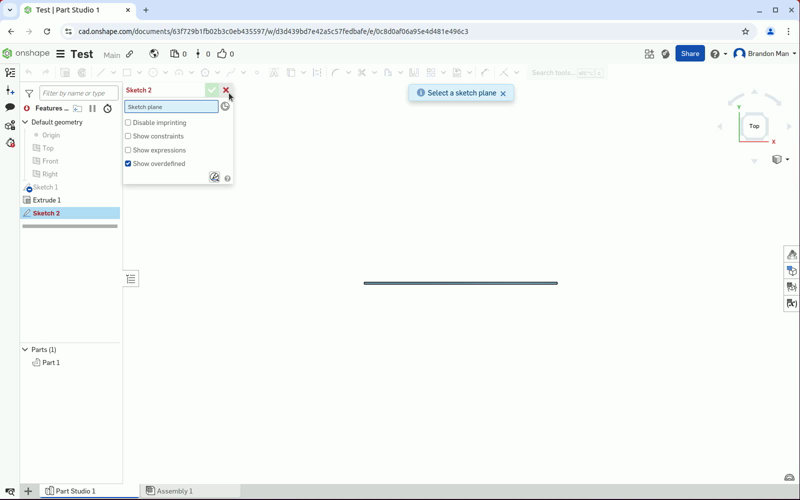
mouse_move(73, 150)
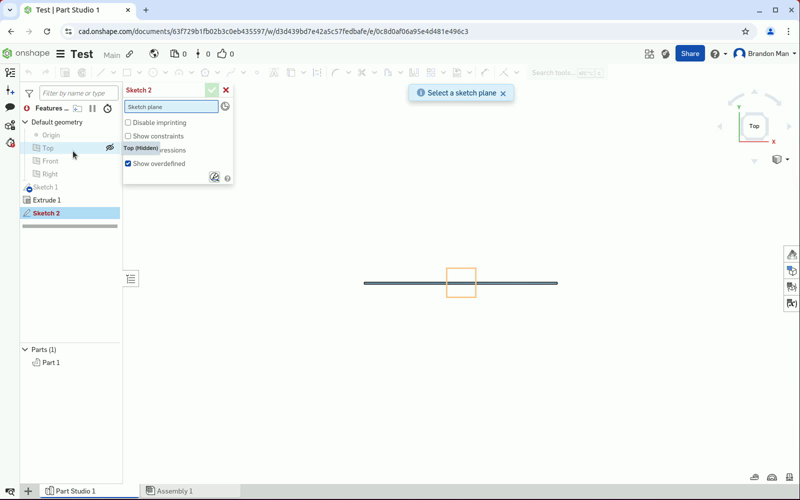
click(73, 150)
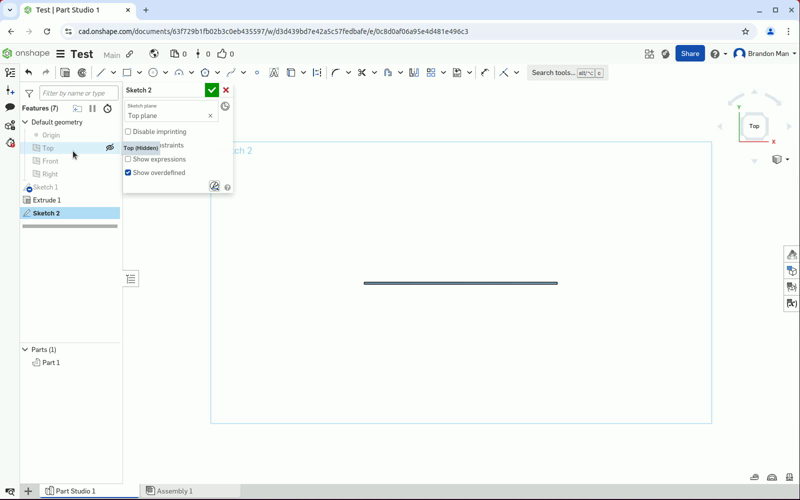
mouse_move(73, 352)
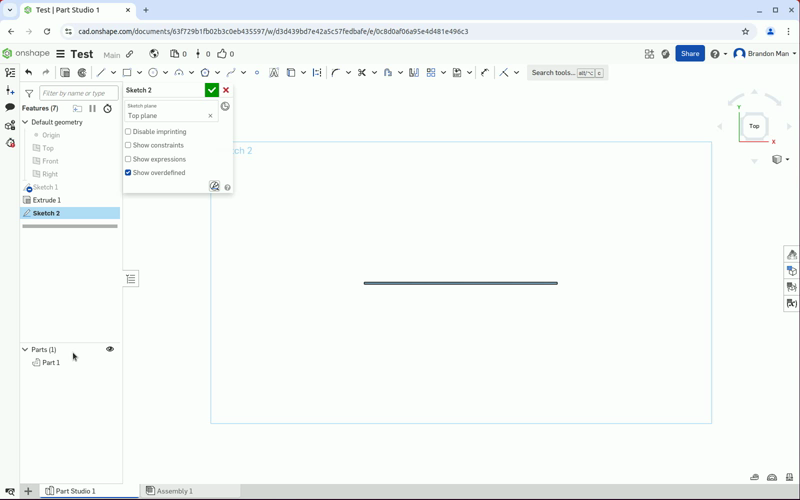
key(y)
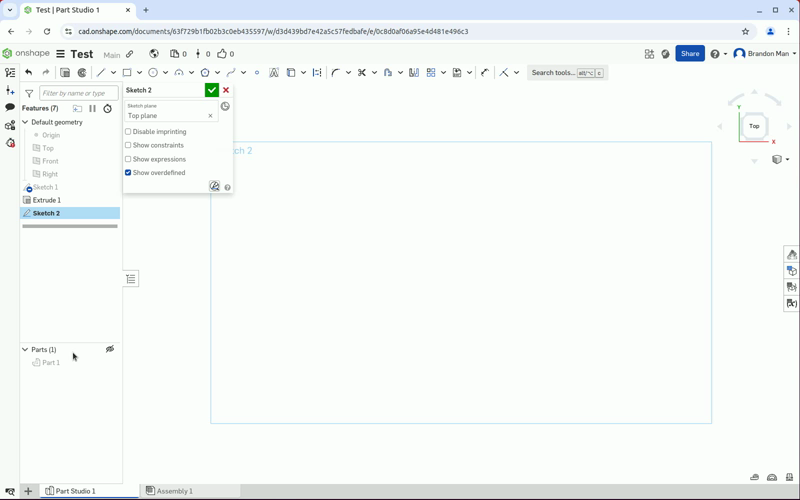
key(l)
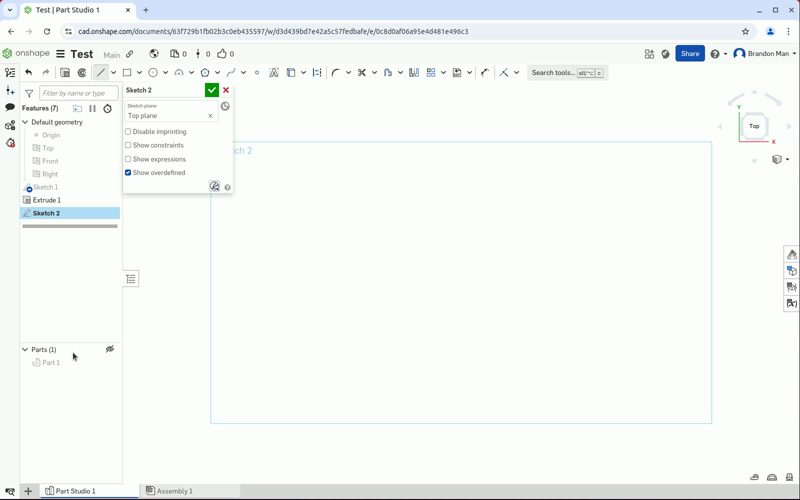
key_down(shift)
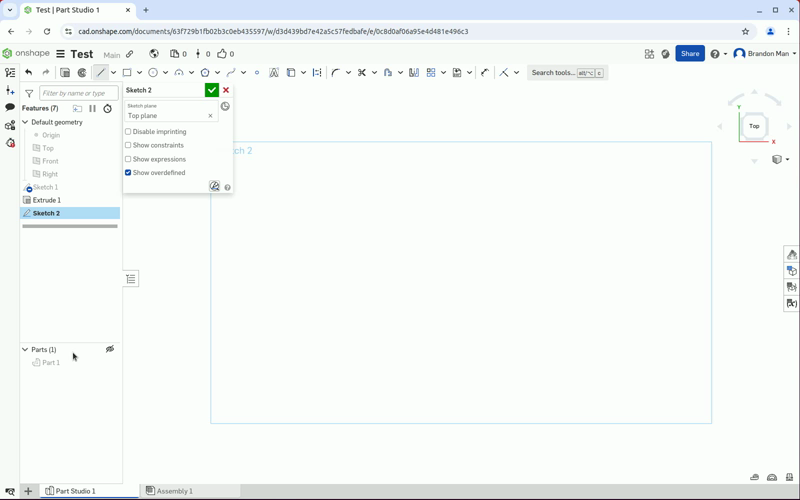
mouse_move(348, 268)
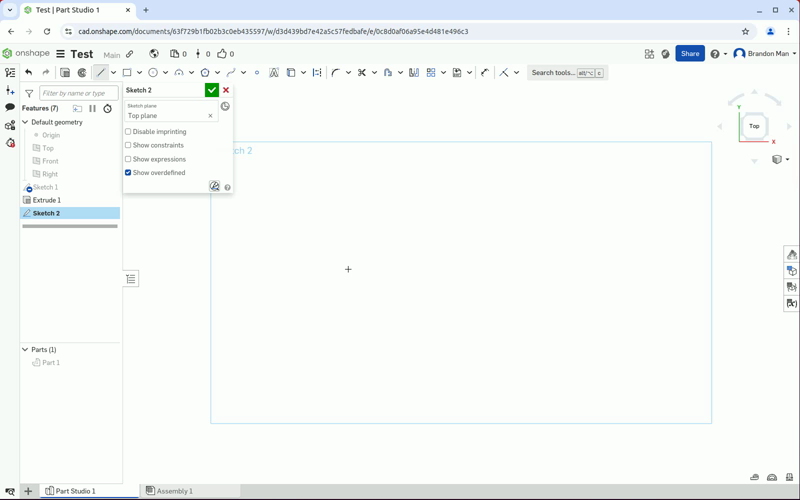
click(348, 268)
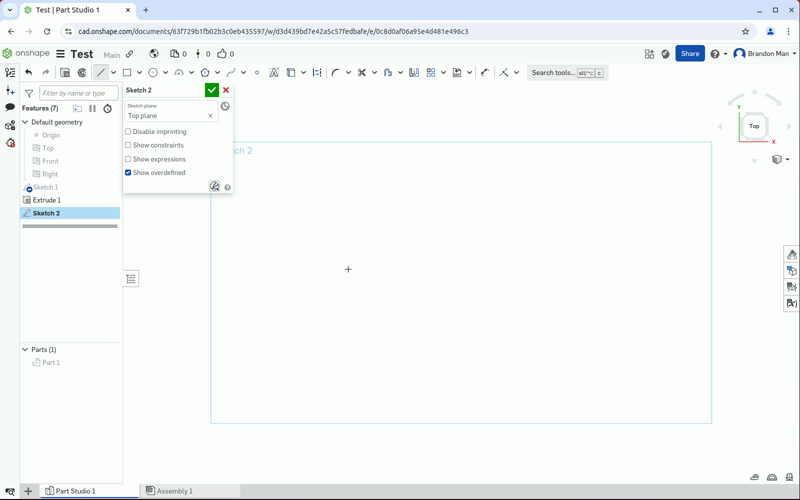
key_up(shift)
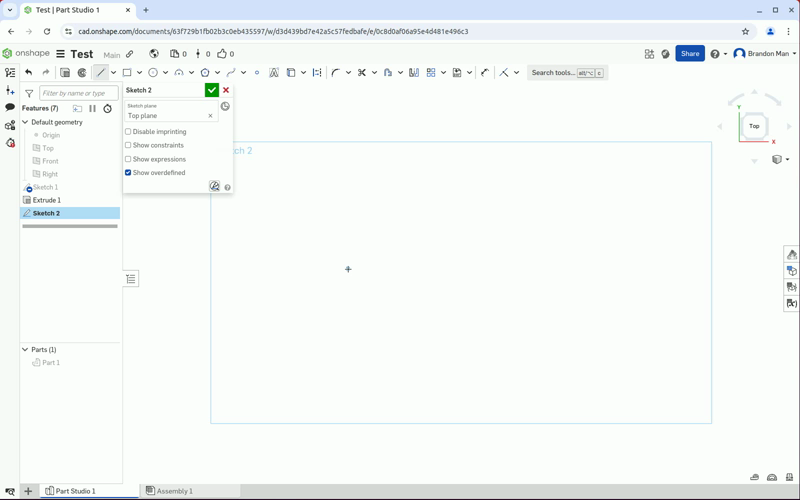
key_down(shift)
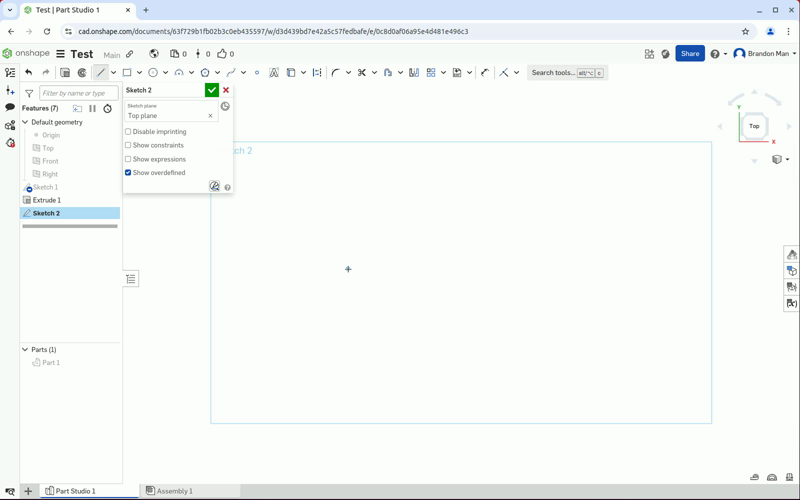
mouse_move(378, 268)
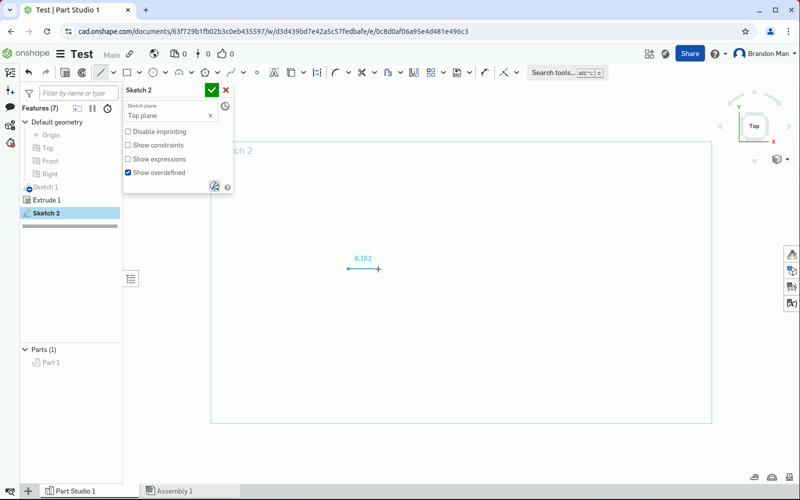
mouse_move(364, 285)
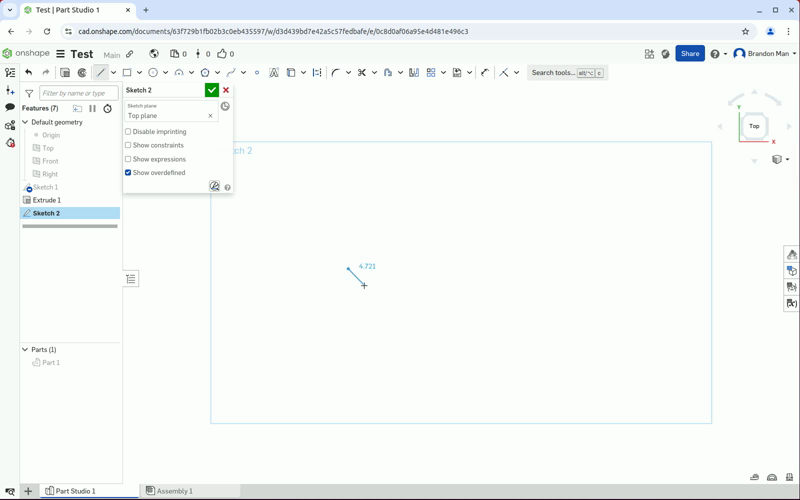
click(364, 285)
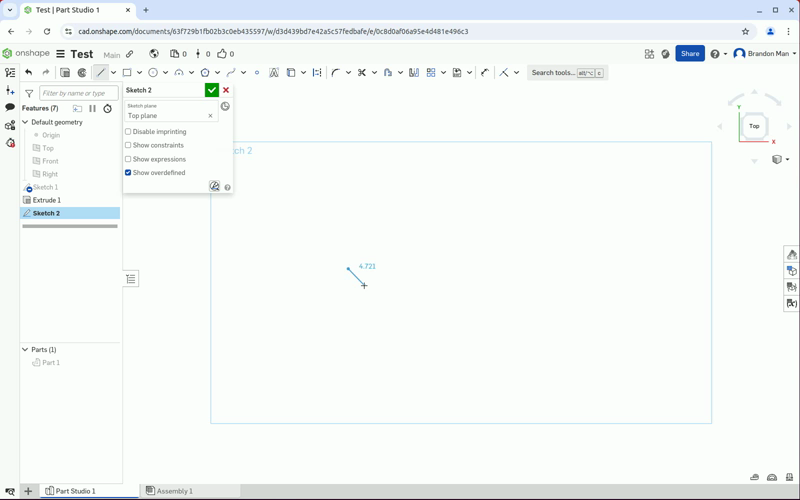
key_up(shift)
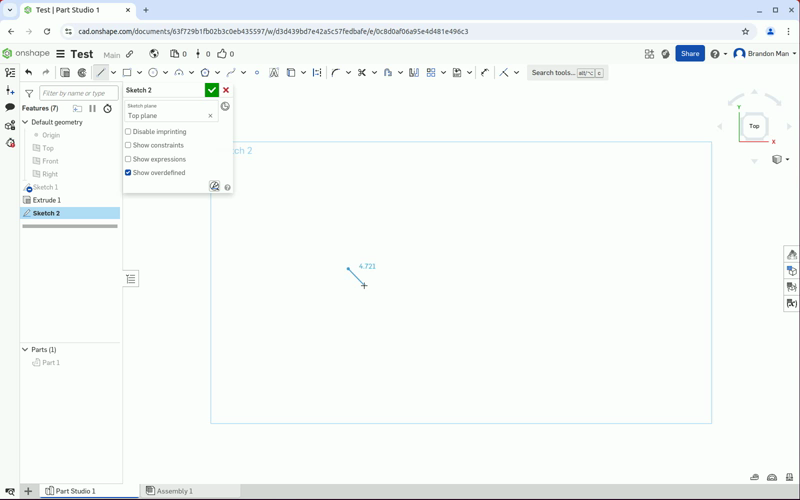
key_down(shift)
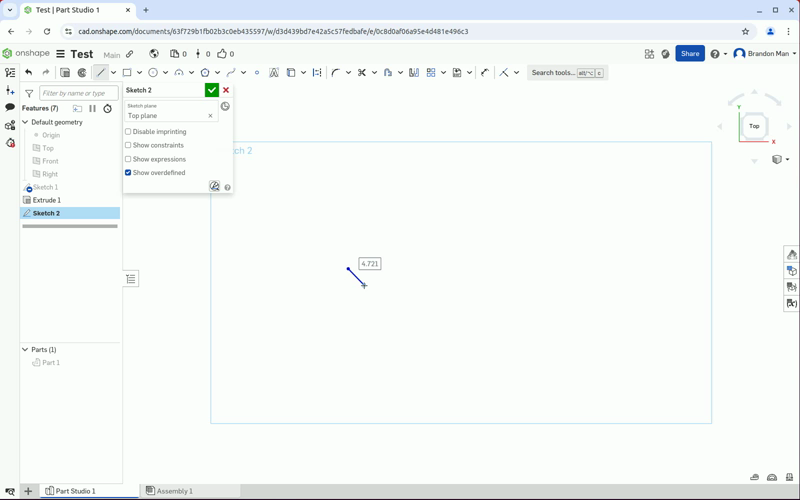
mouse_move(394, 285)
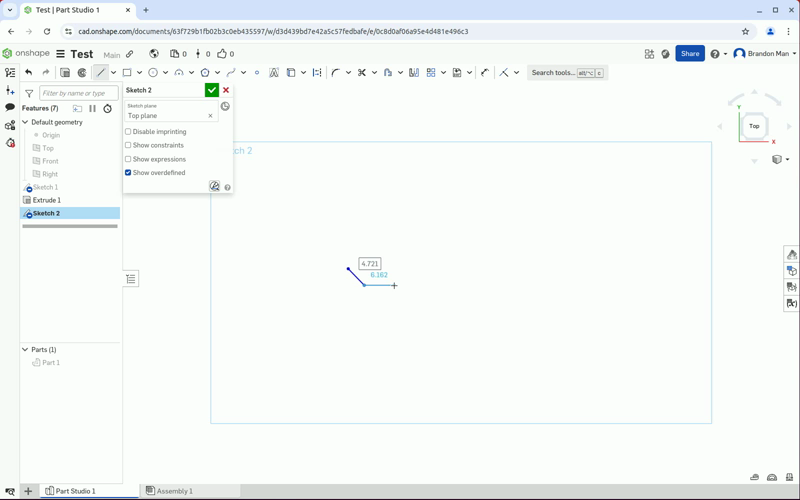
mouse_move(365, 285)
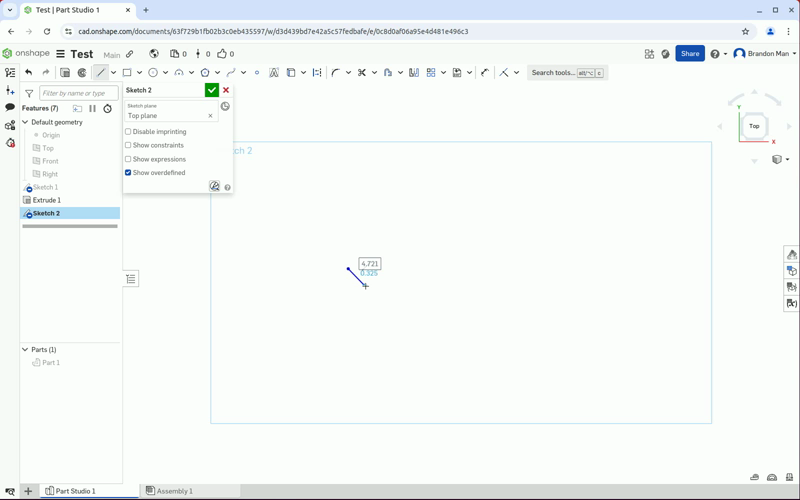
scroll(6)
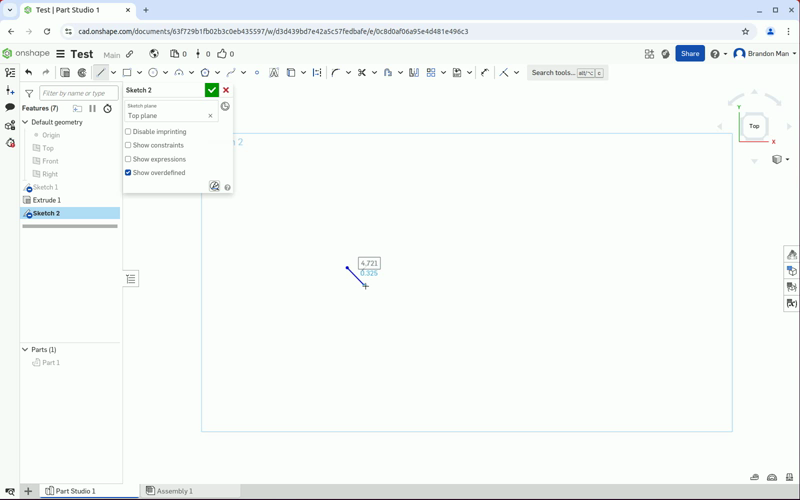
scroll(6)
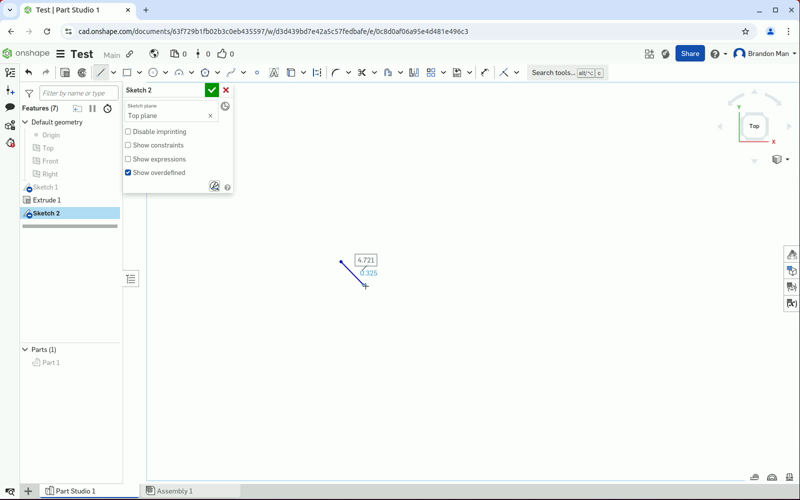
scroll(6)
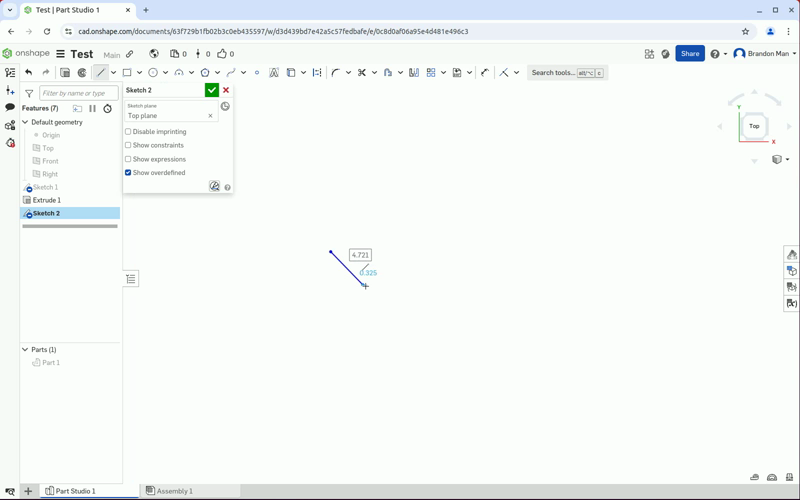
scroll(6)
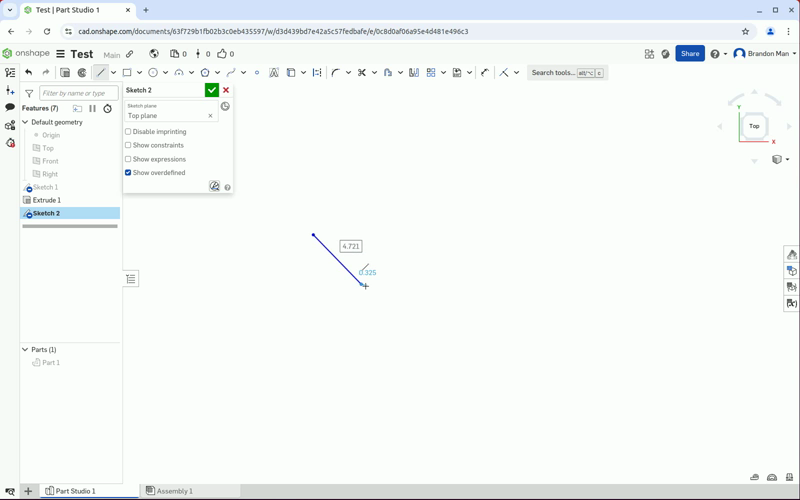
scroll(6)
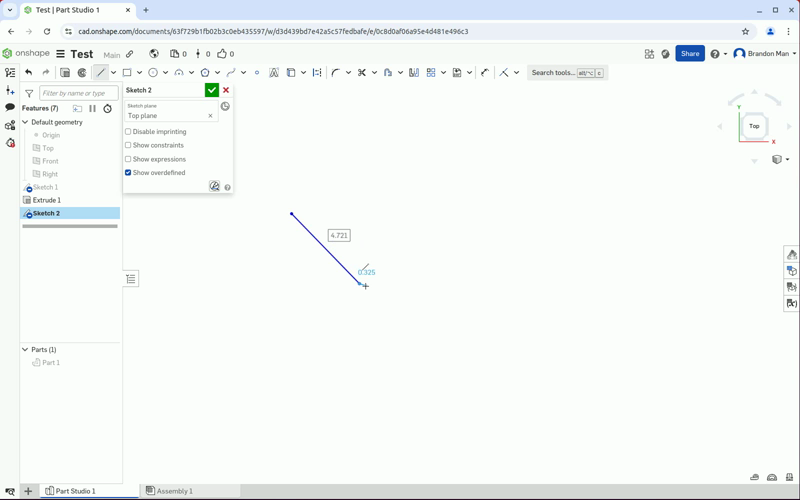
scroll(6)
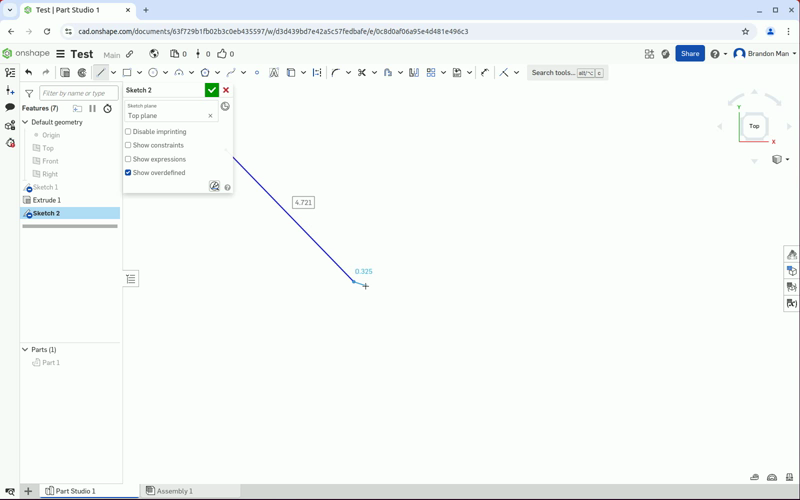
scroll(6)
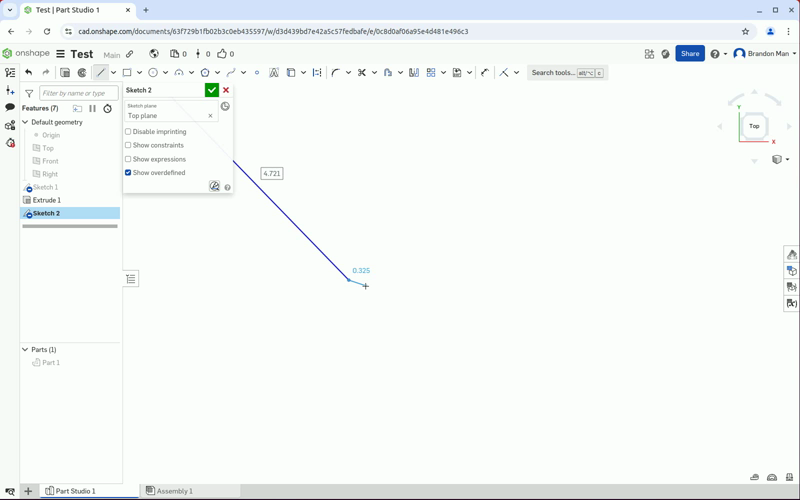
click(365, 285)
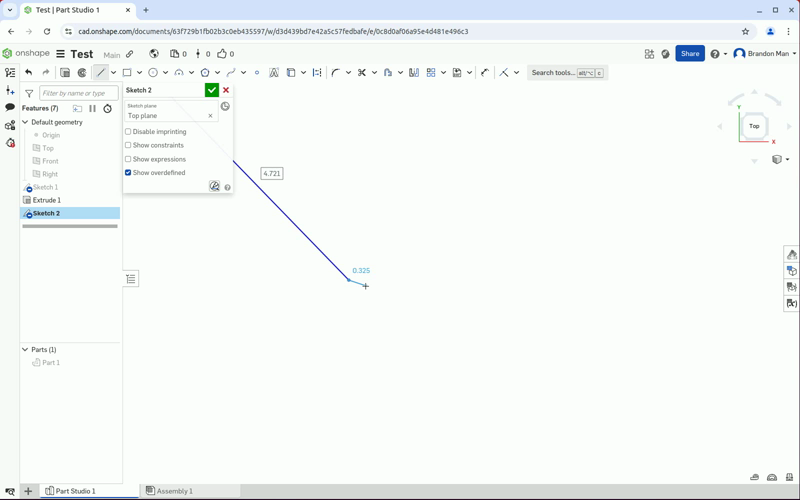
scroll(-6)
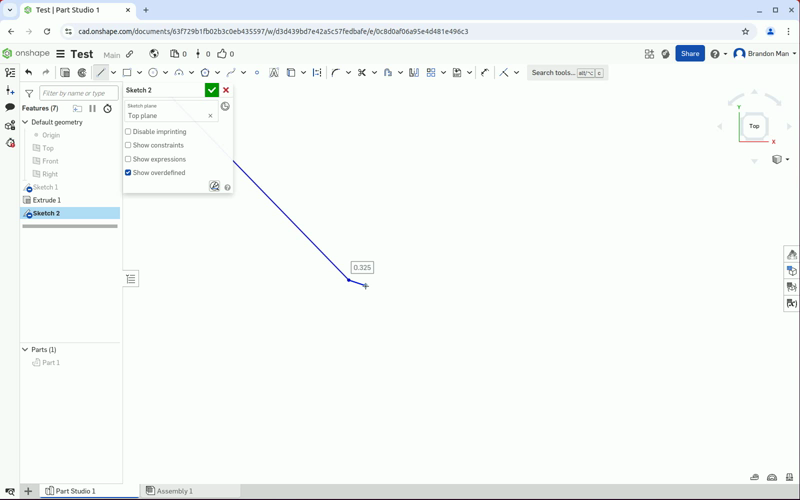
scroll(-6)
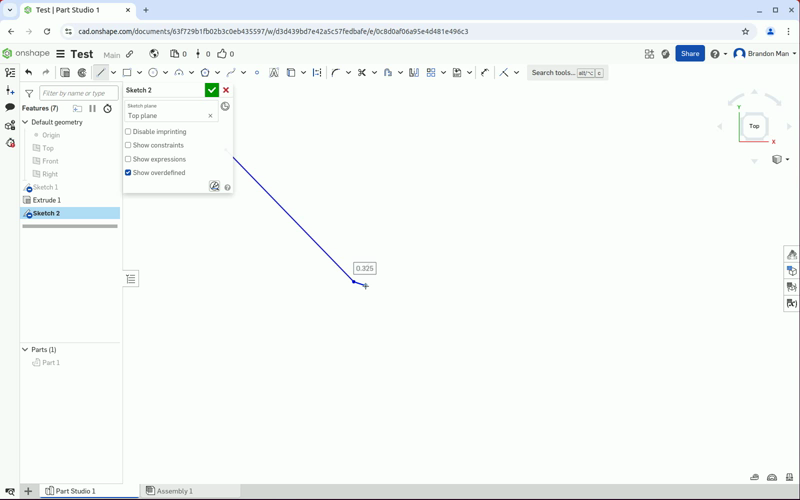
scroll(-6)
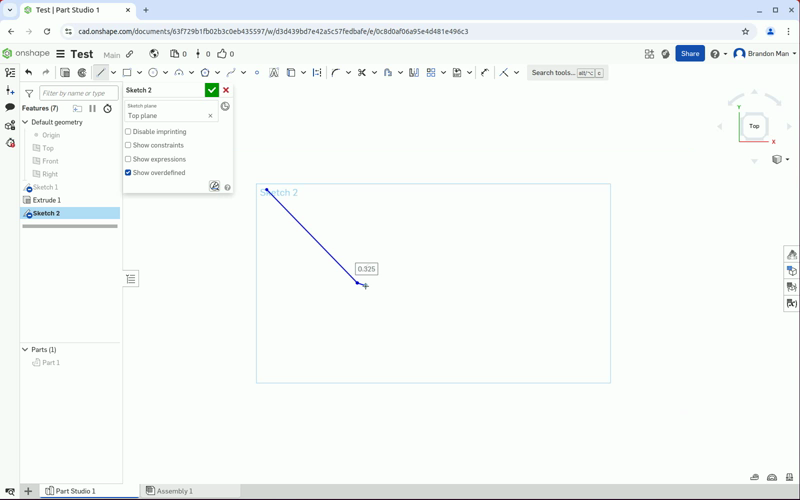
scroll(-6)
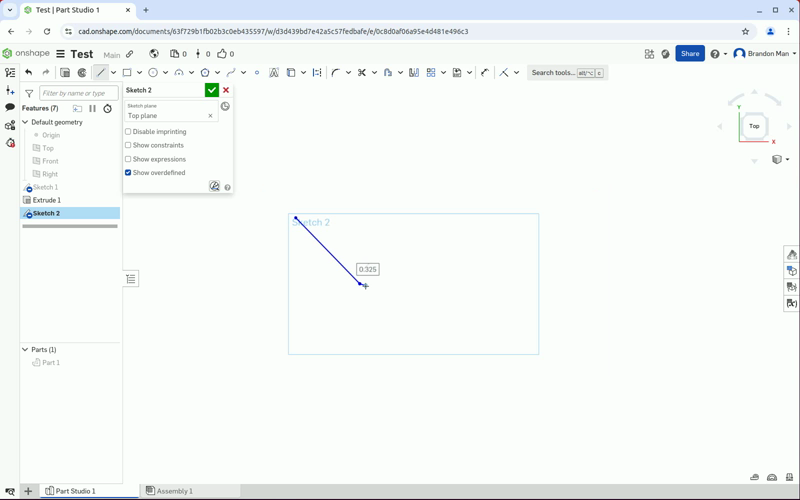
scroll(-6)
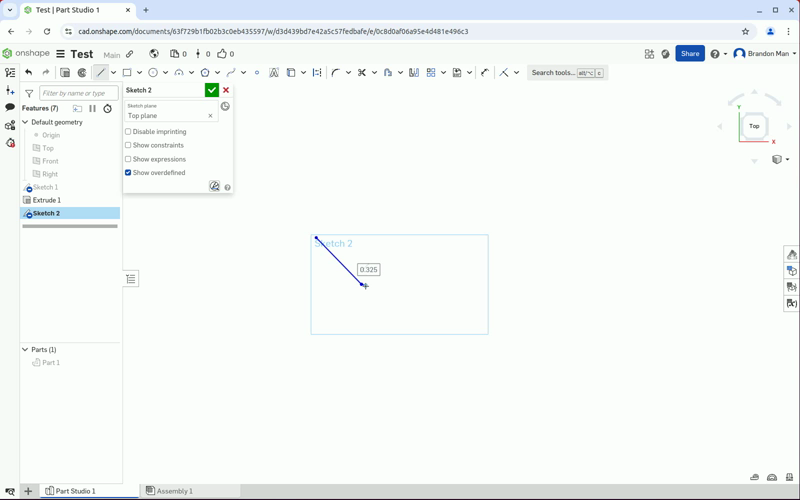
scroll(-6)
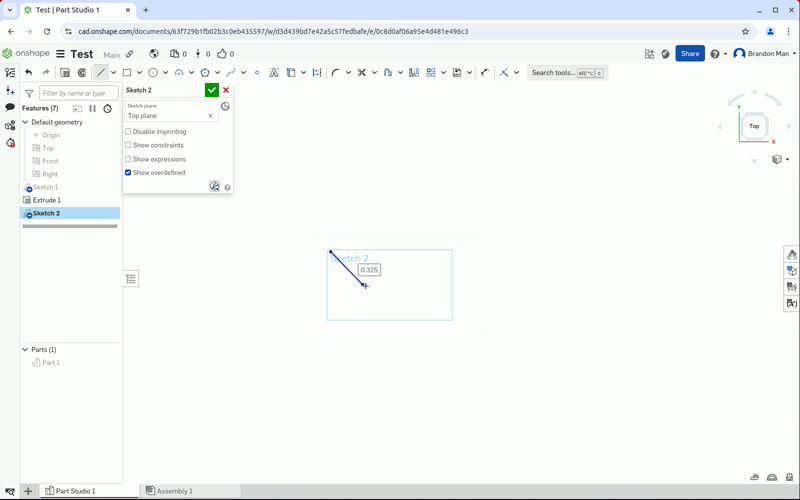
scroll(-6)
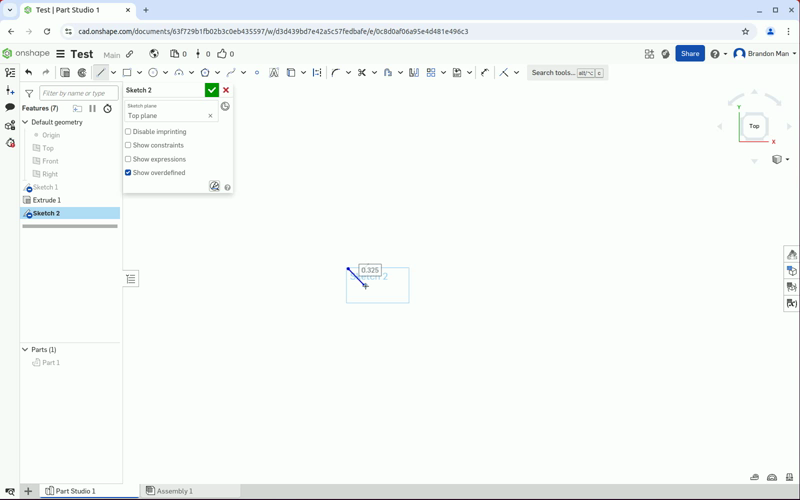
key_up(shift)
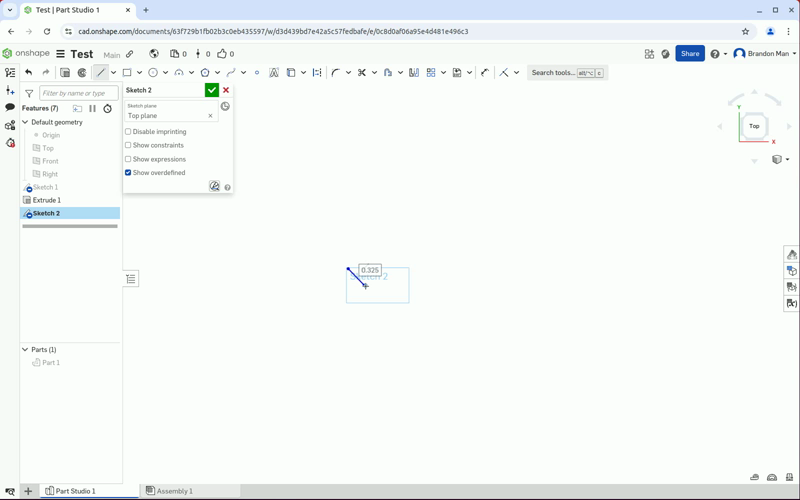
key_down(shift)
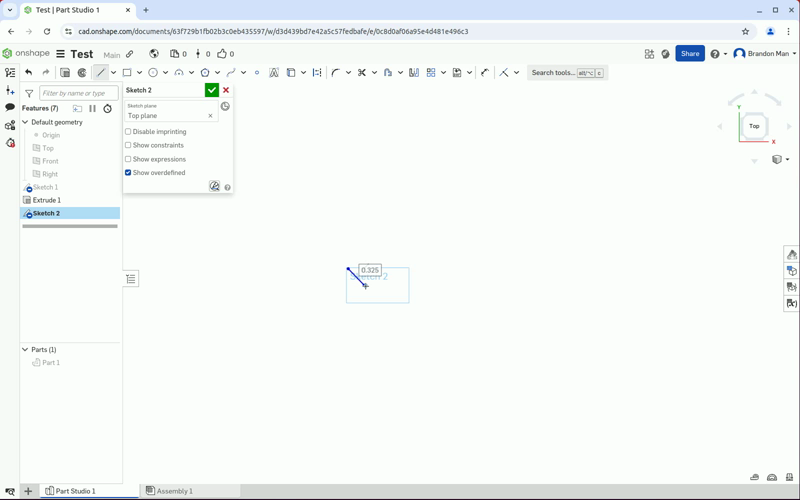
mouse_move(395, 285)
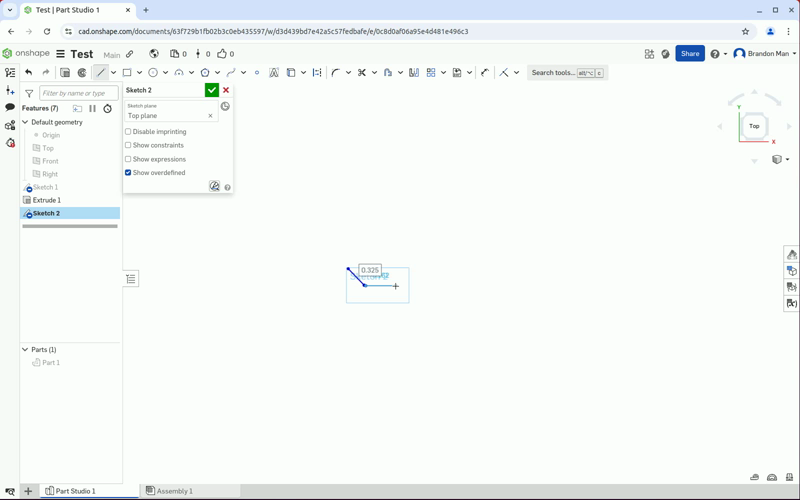
mouse_move(365, 283)
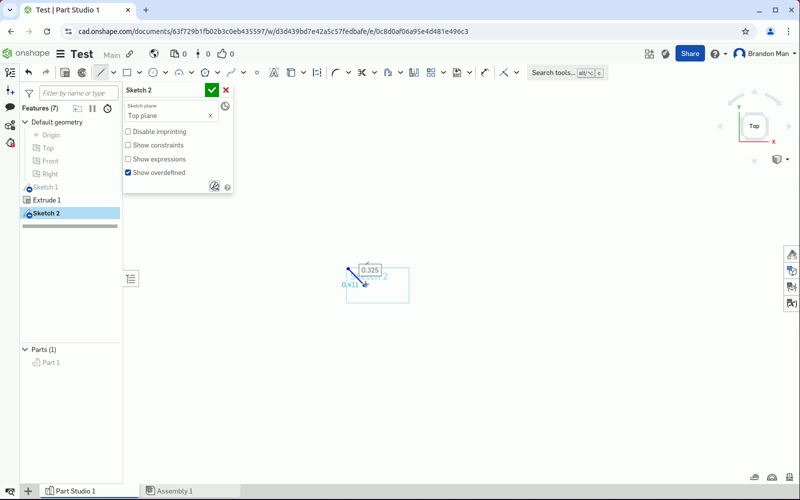
scroll(6)
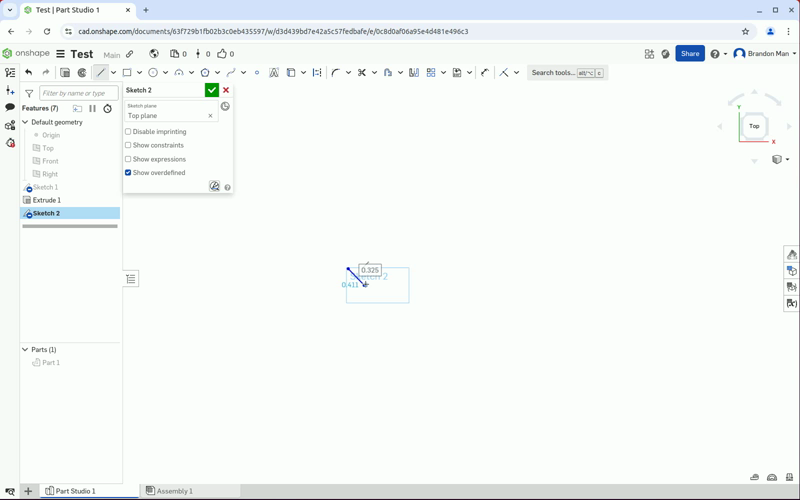
scroll(6)
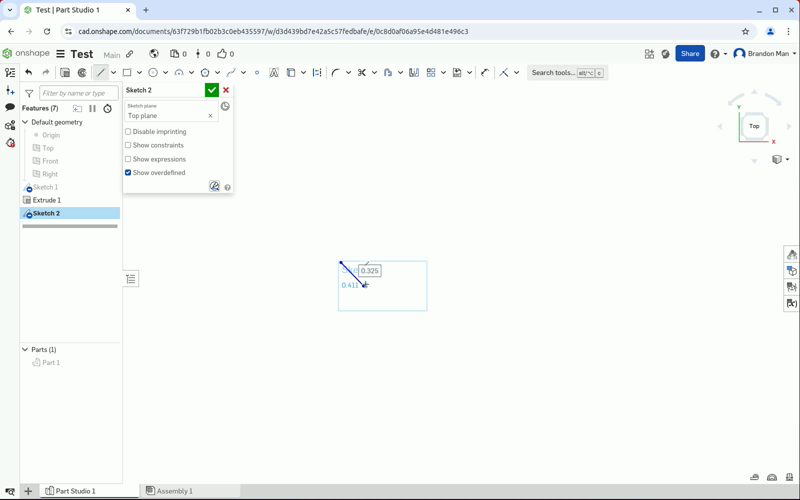
scroll(6)
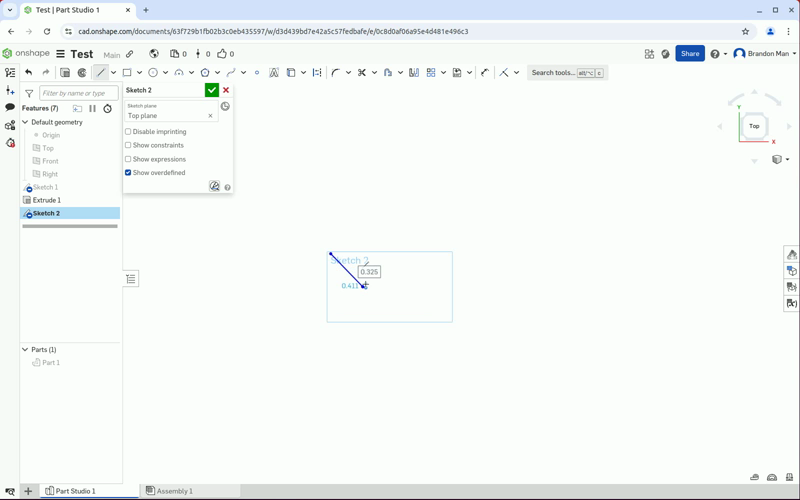
scroll(6)
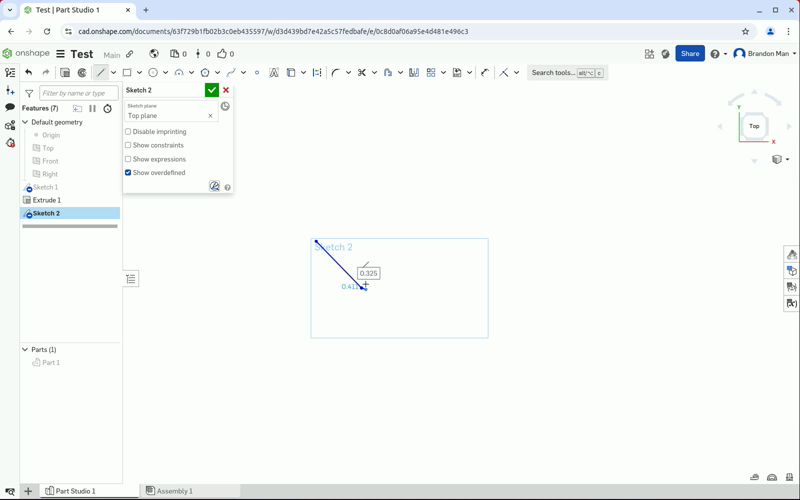
scroll(6)
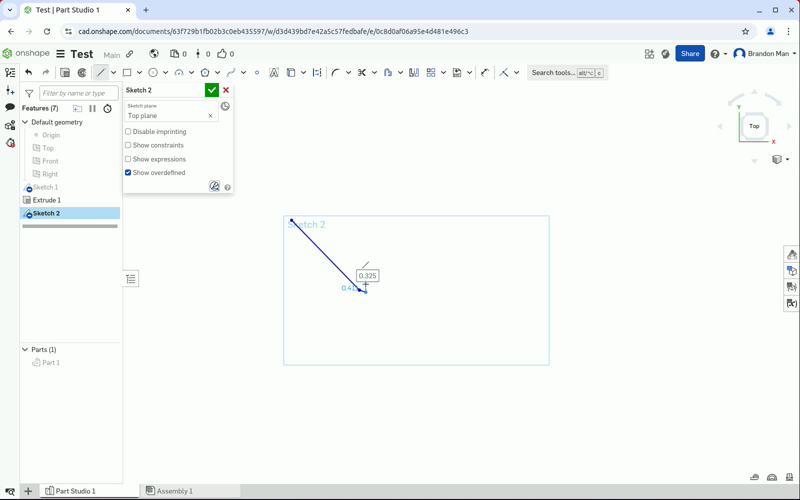
scroll(6)
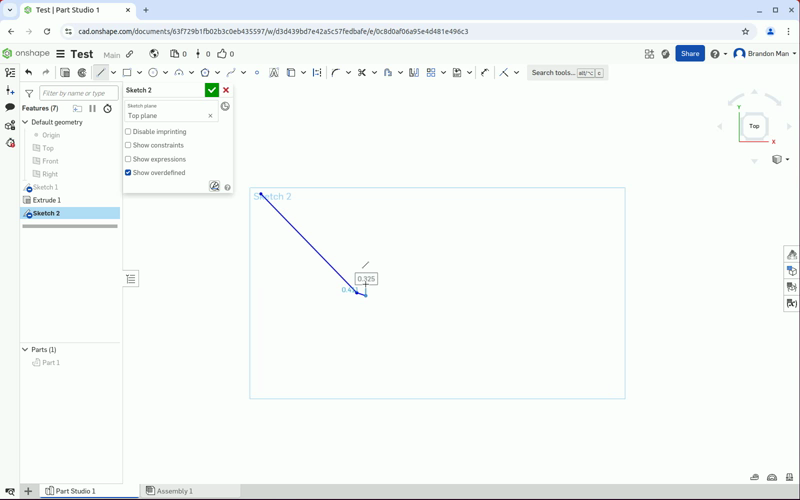
scroll(6)
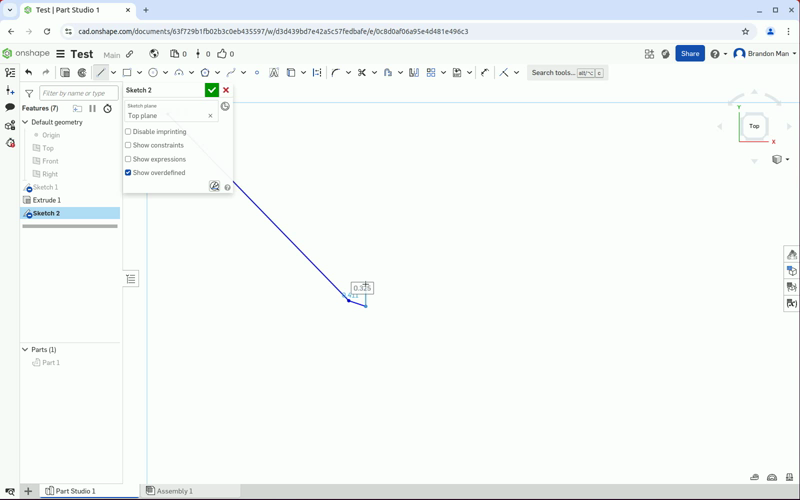
click(365, 283)
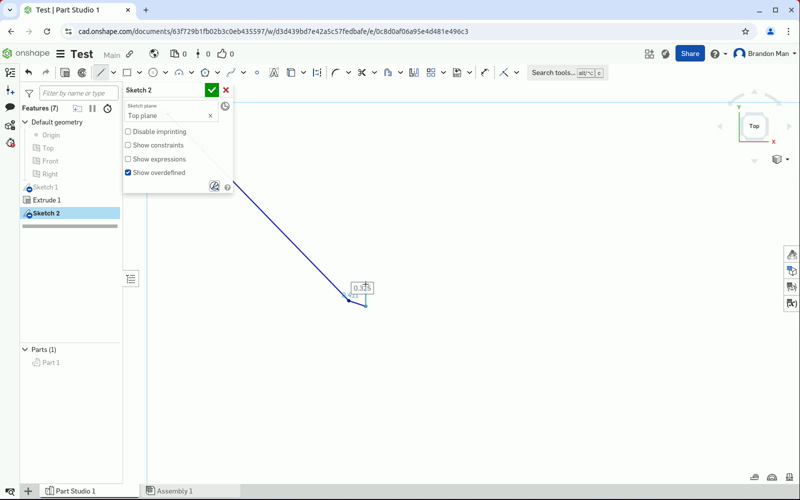
scroll(-6)
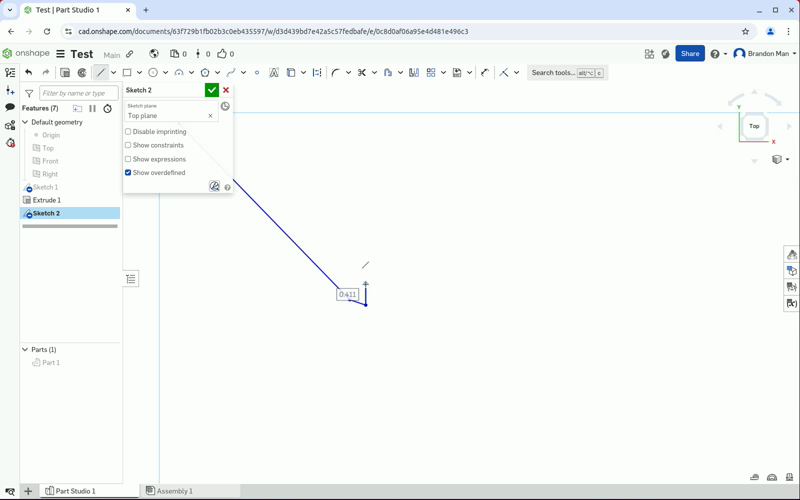
scroll(-6)
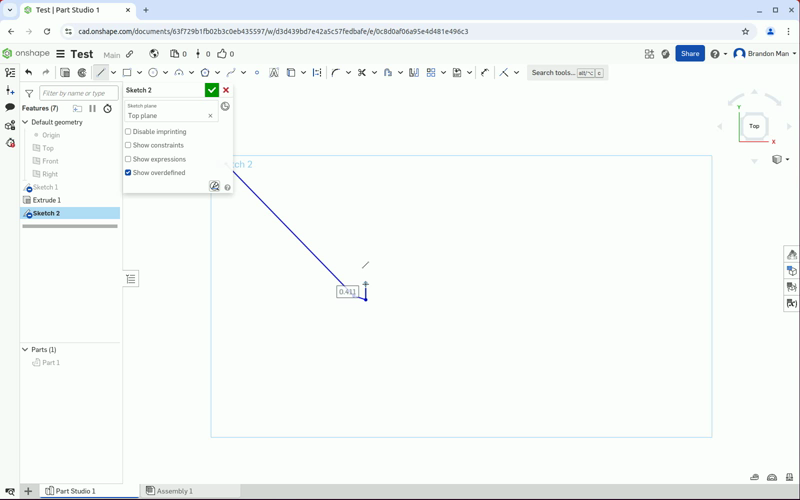
scroll(-6)
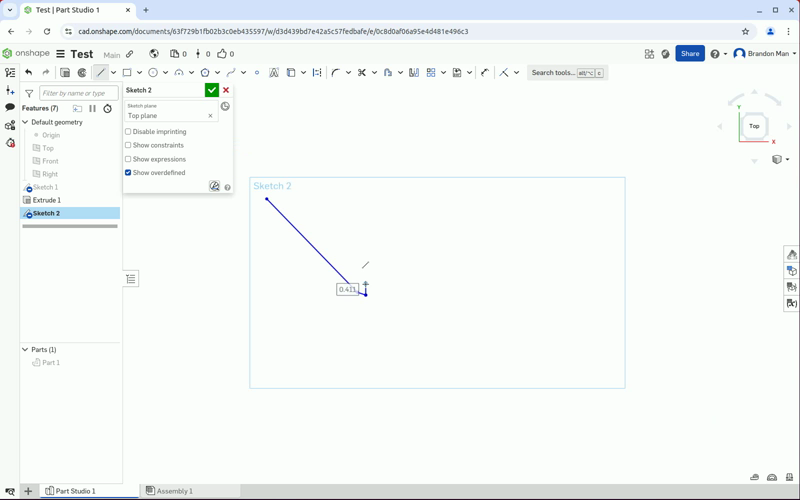
scroll(-6)
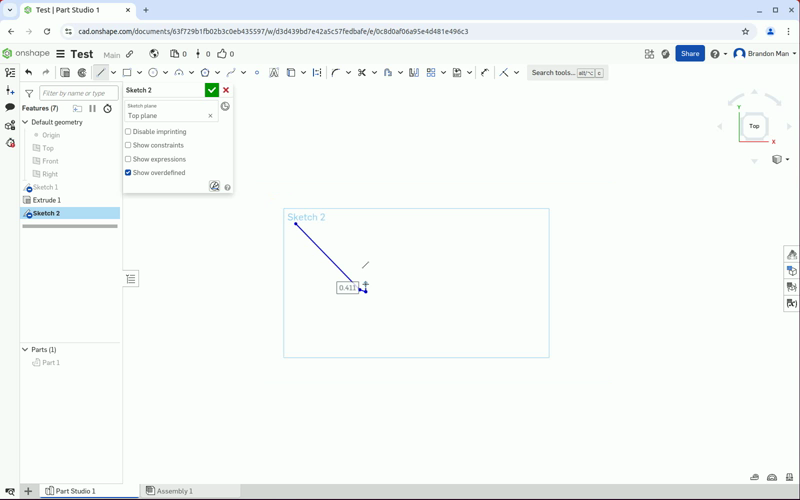
scroll(-6)
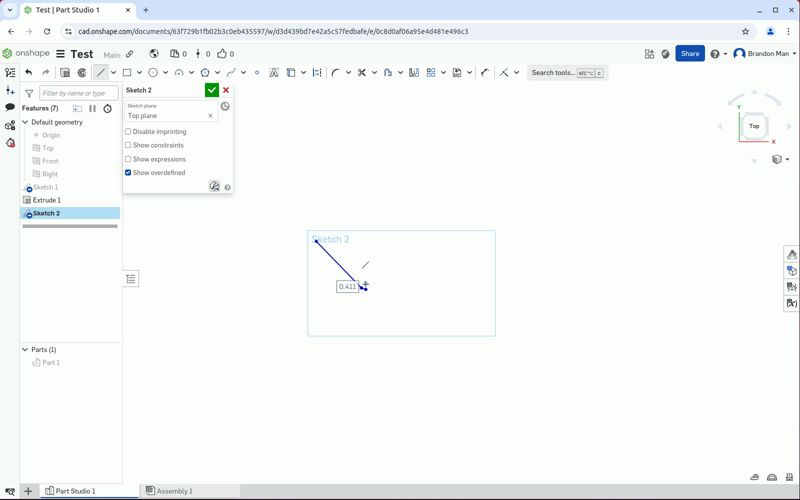
scroll(-6)
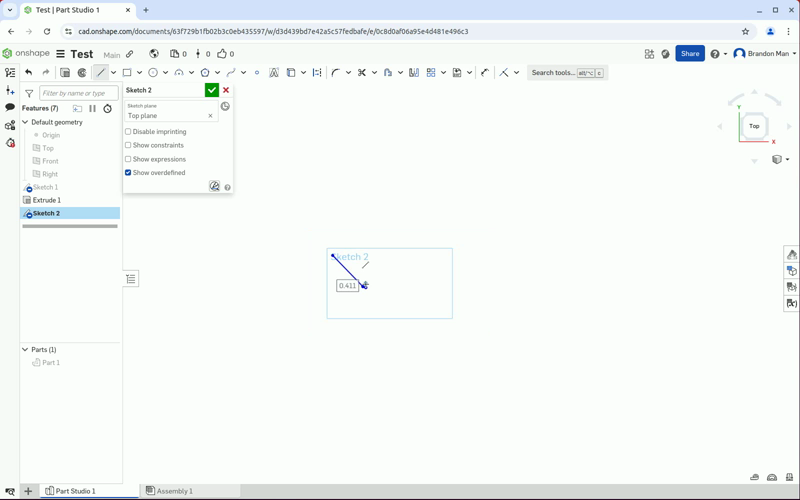
scroll(-6)
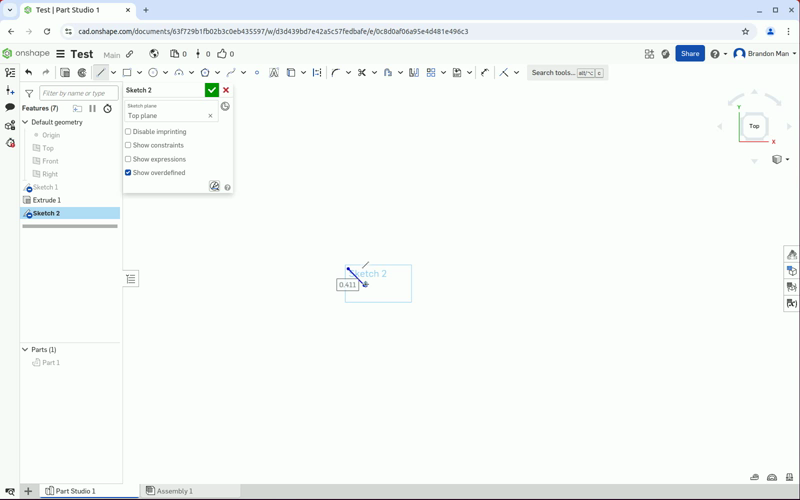
key_up(shift)
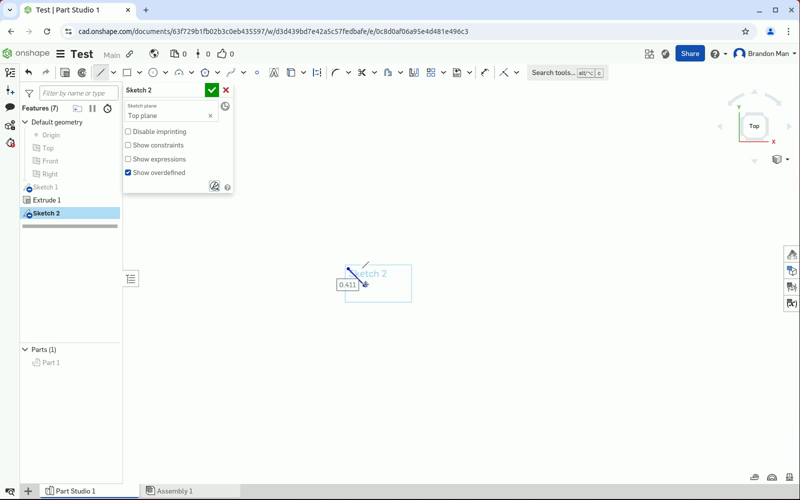
key_down(shift)
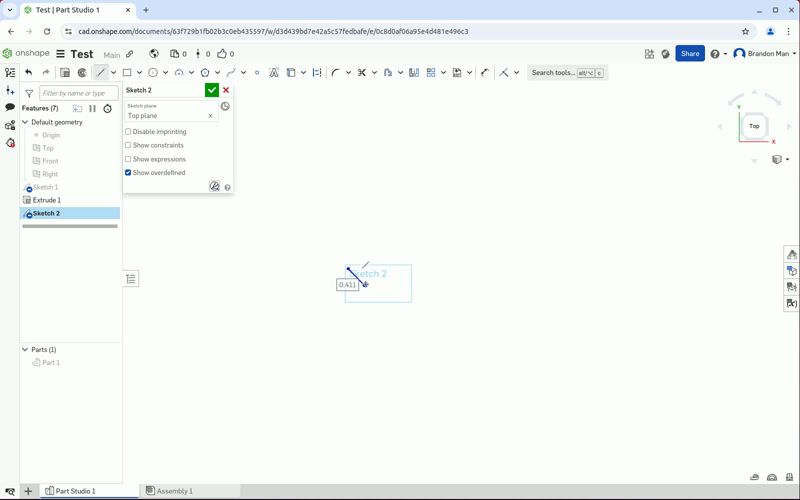
mouse_move(395, 283)
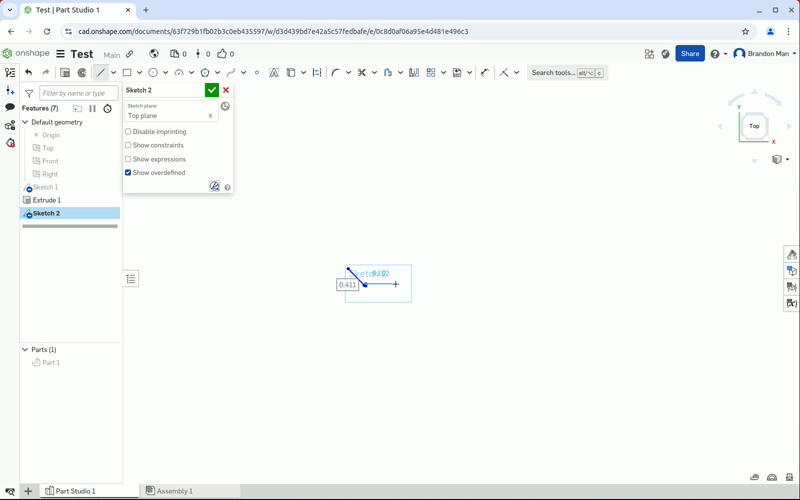
mouse_move(349, 267)
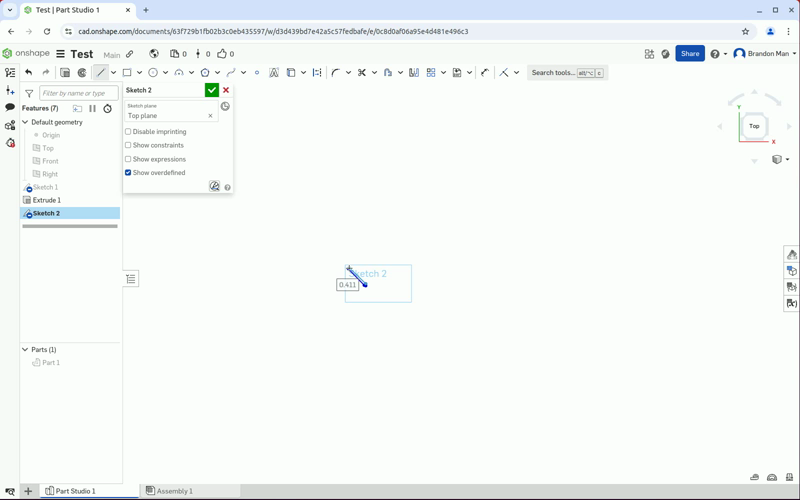
scroll(6)
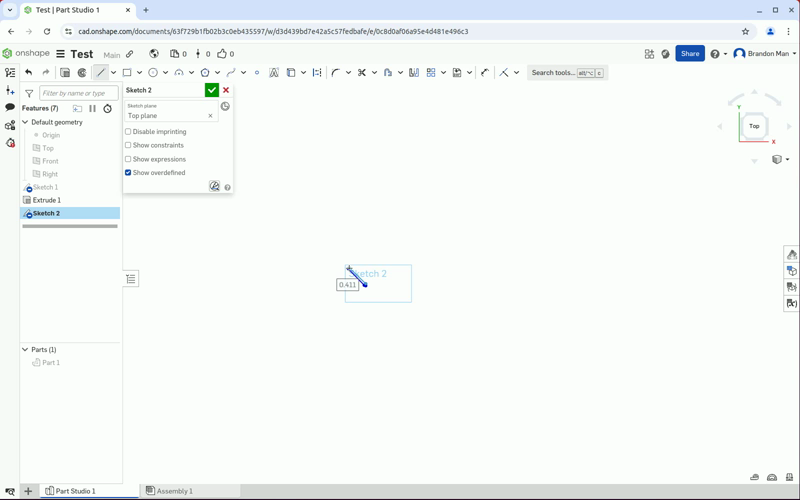
scroll(6)
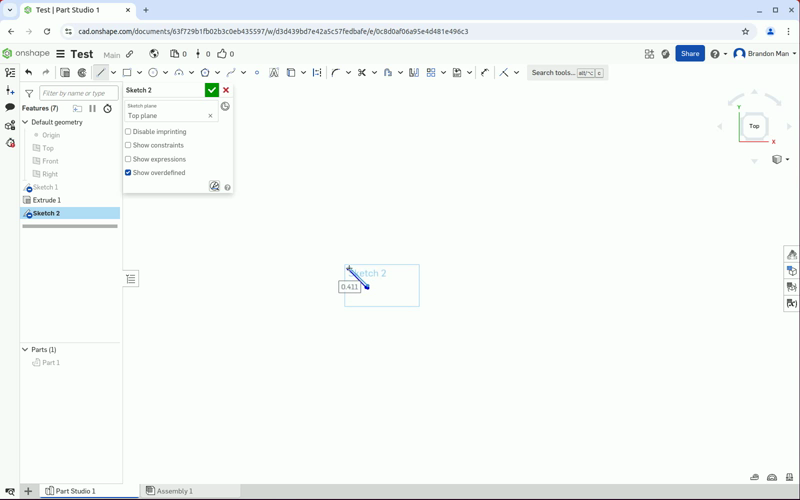
scroll(6)
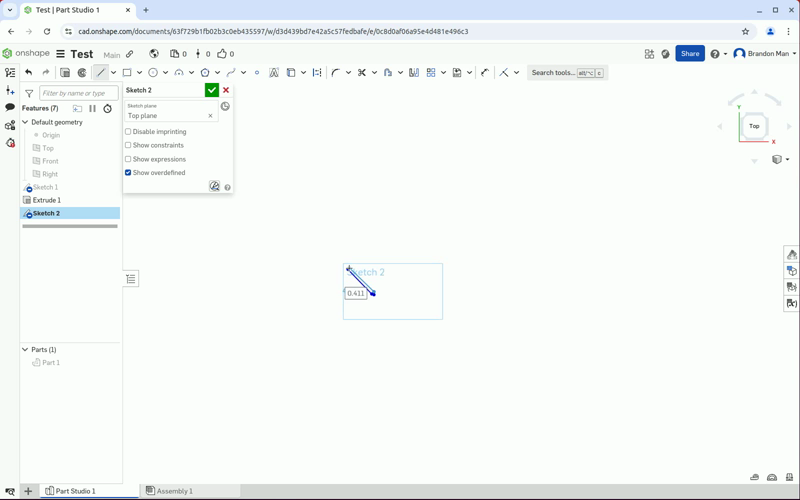
scroll(6)
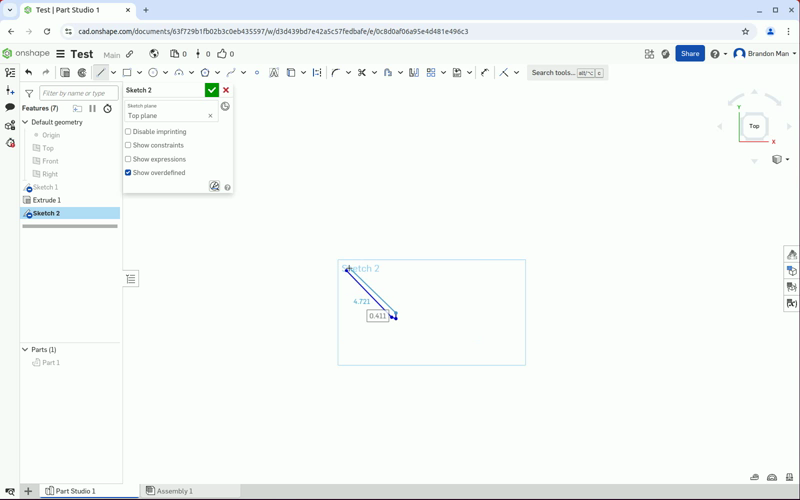
scroll(6)
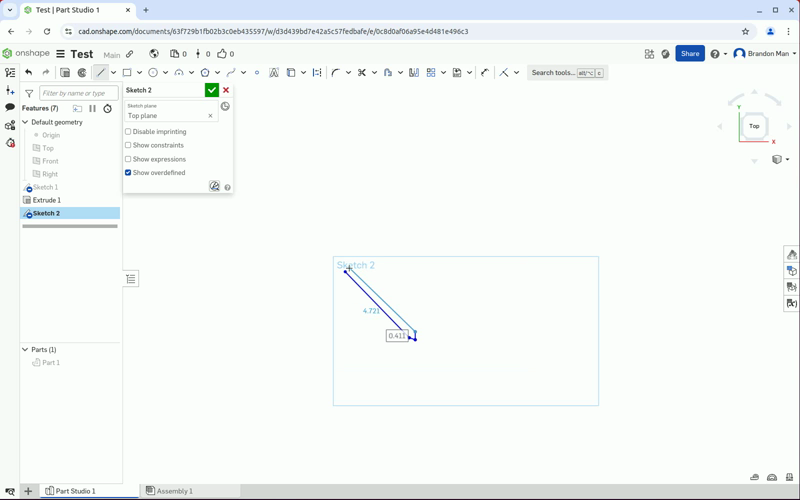
scroll(6)
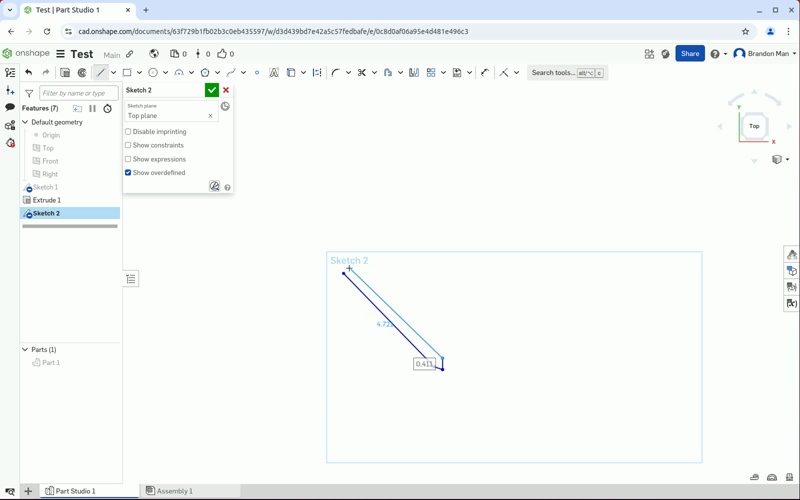
scroll(6)
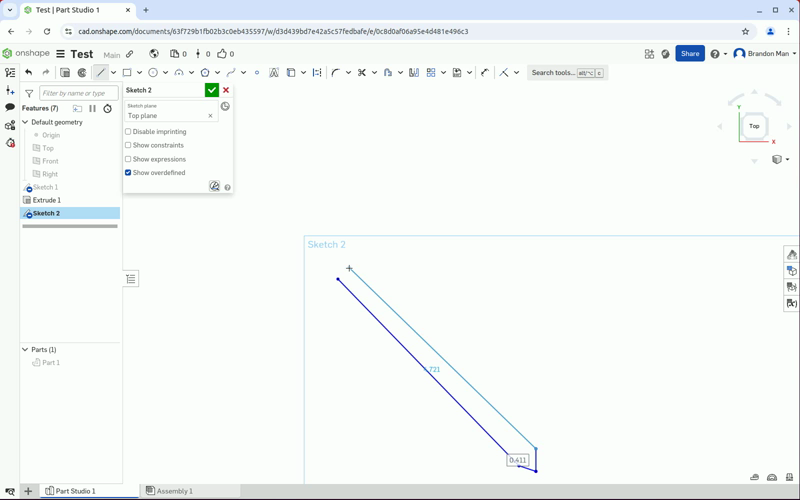
click(349, 267)
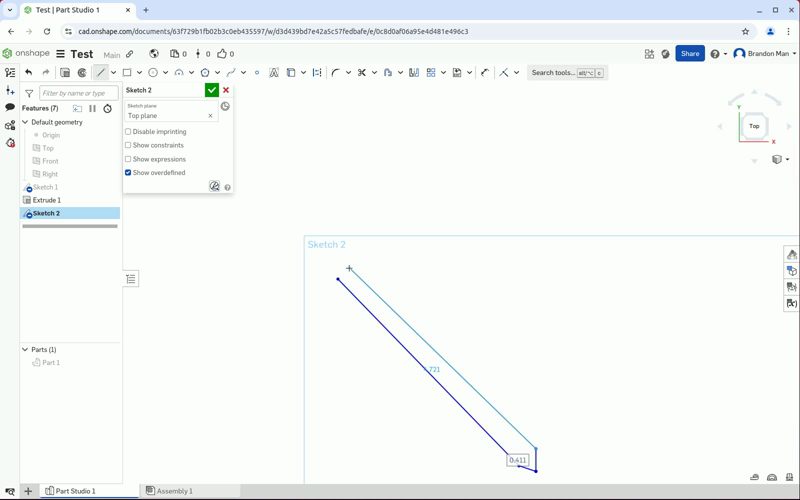
scroll(-6)
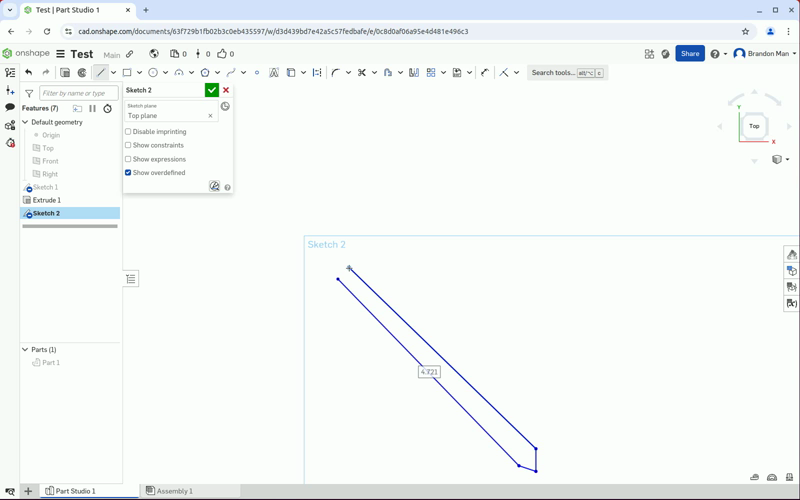
scroll(-6)
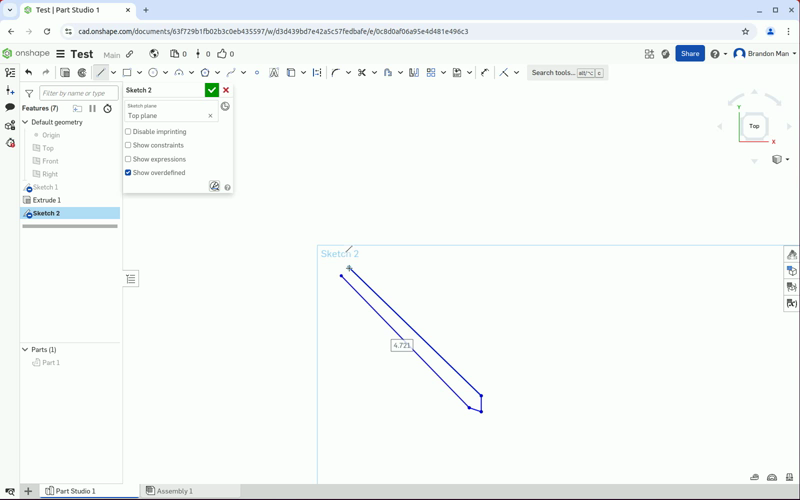
scroll(-6)
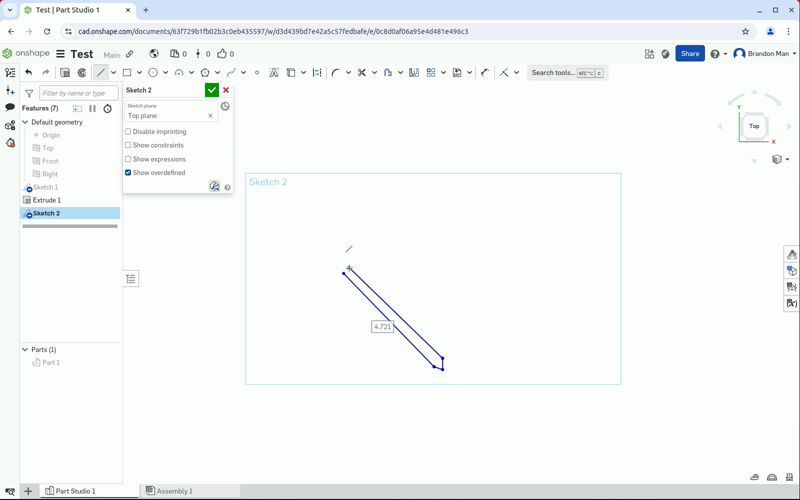
scroll(-6)
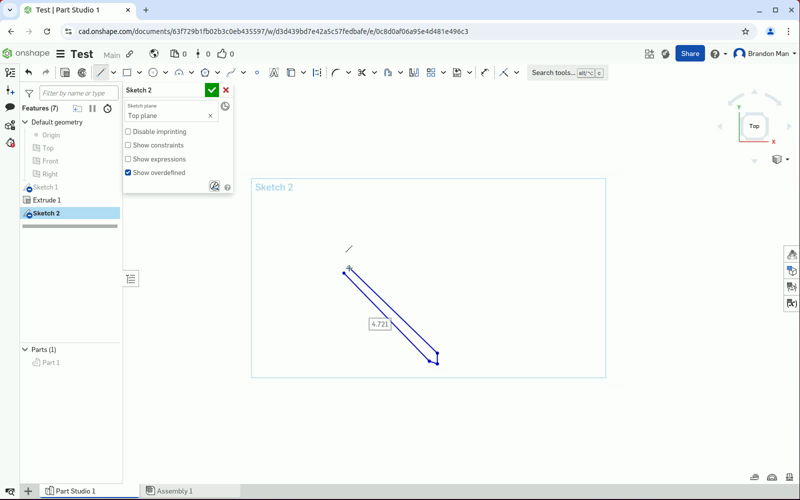
scroll(-6)
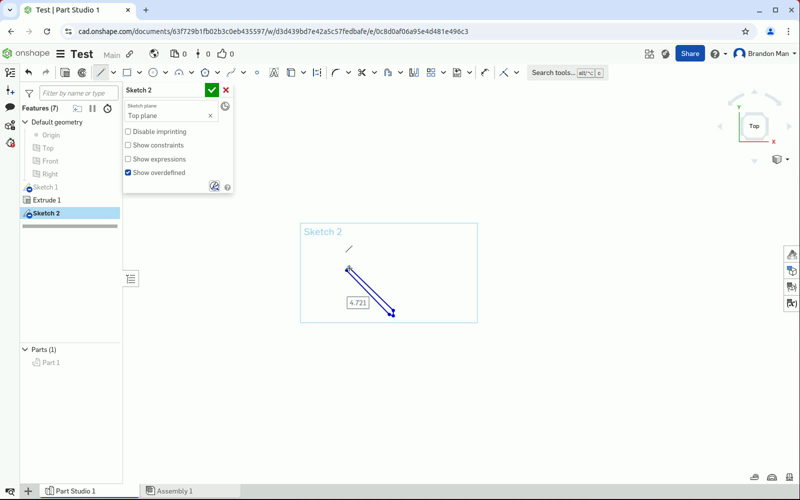
scroll(-6)
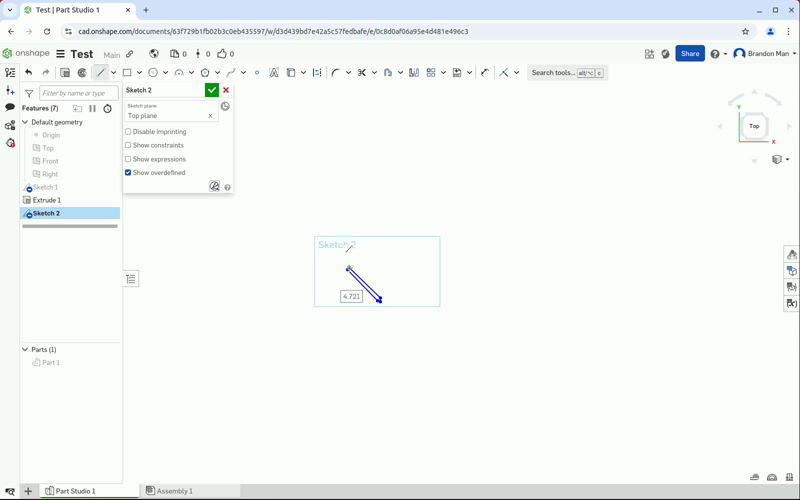
scroll(-6)
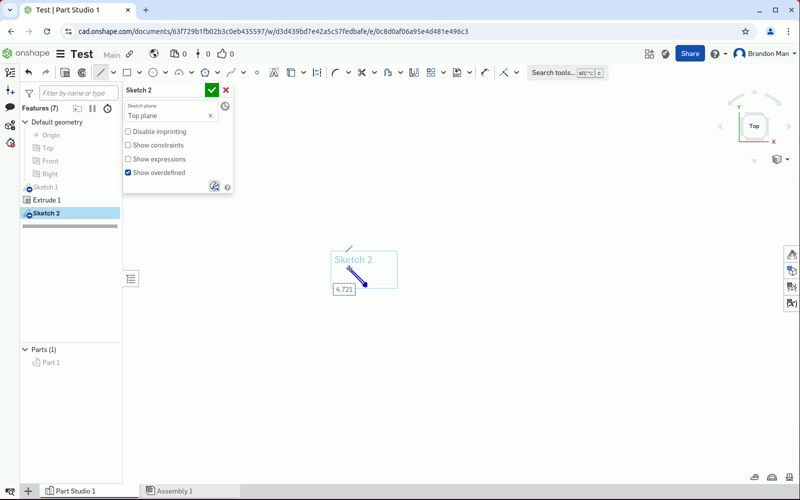
key_up(shift)
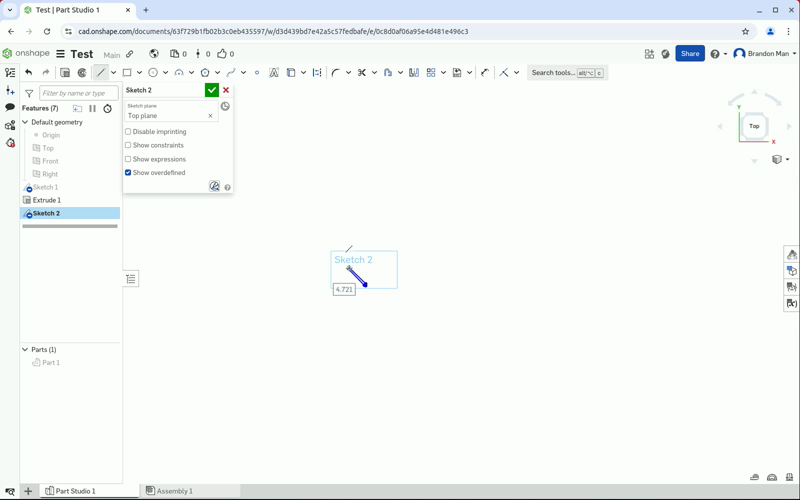
mouse_move(379, 267)
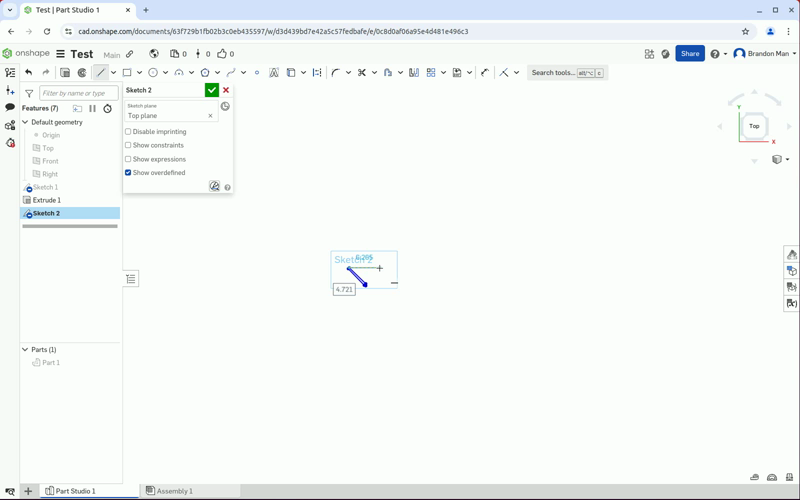
key_down(shift)
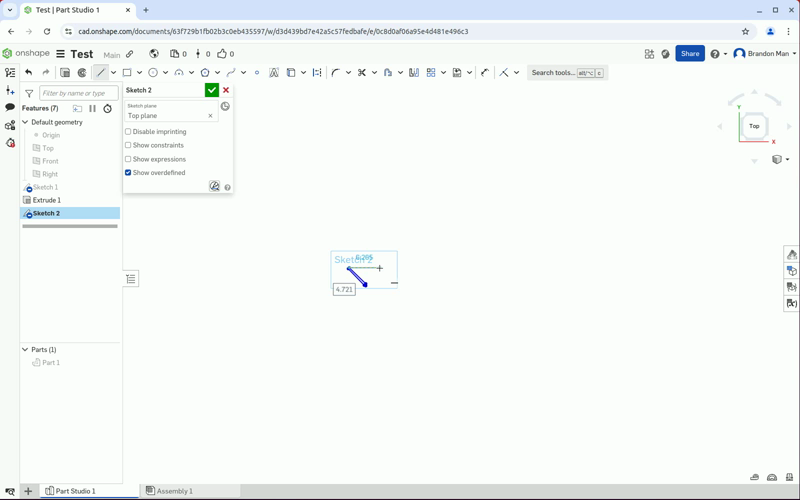
mouse_move(348, 268)
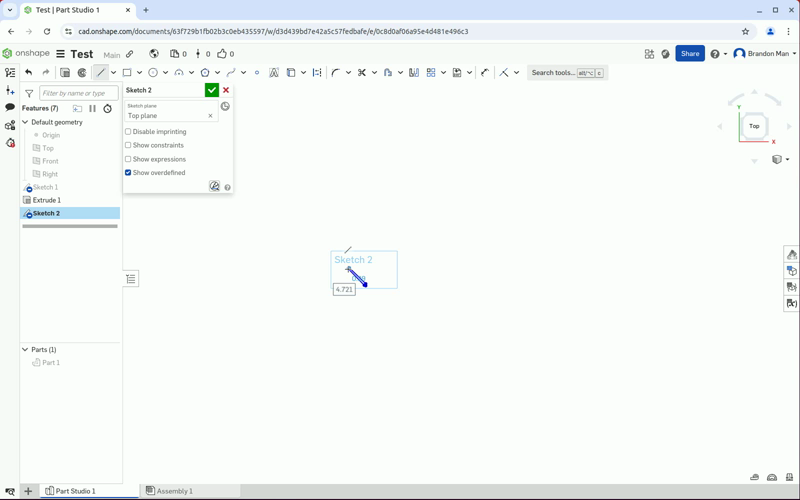
scroll(6)
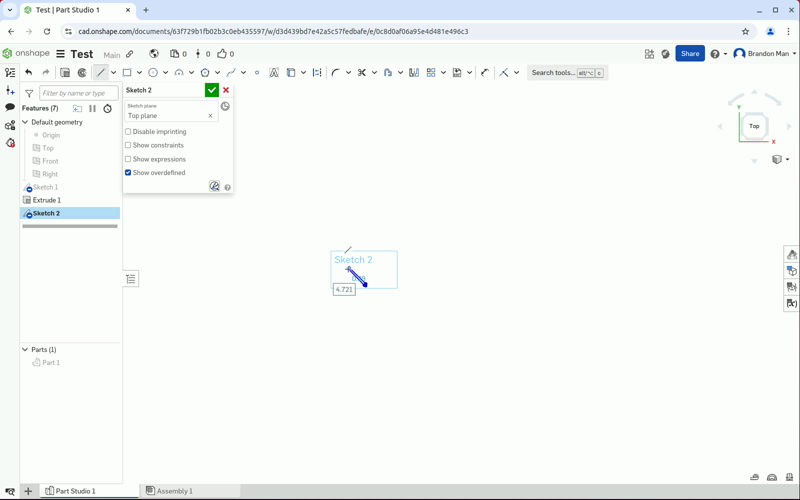
scroll(6)
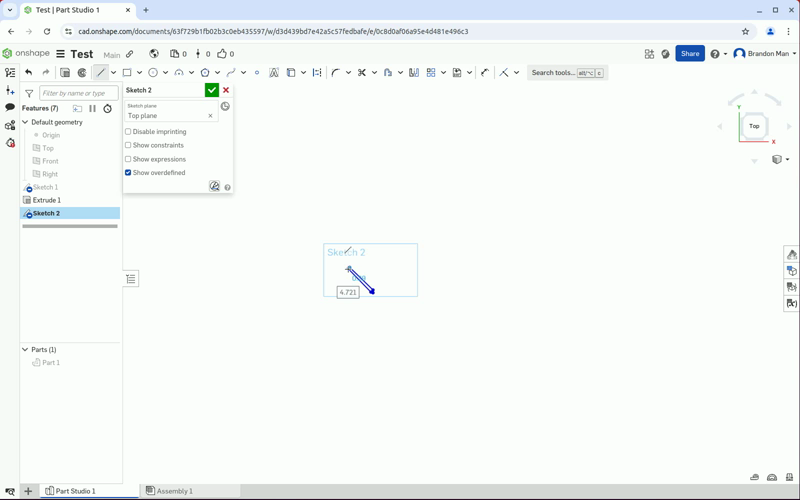
scroll(6)
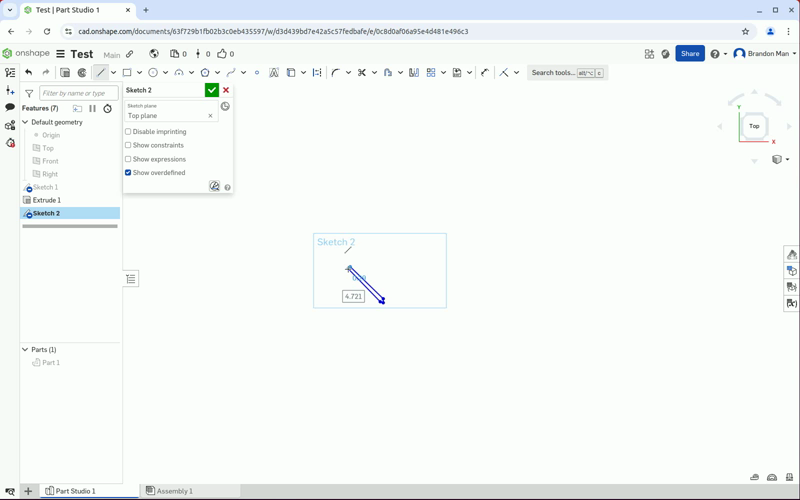
scroll(6)
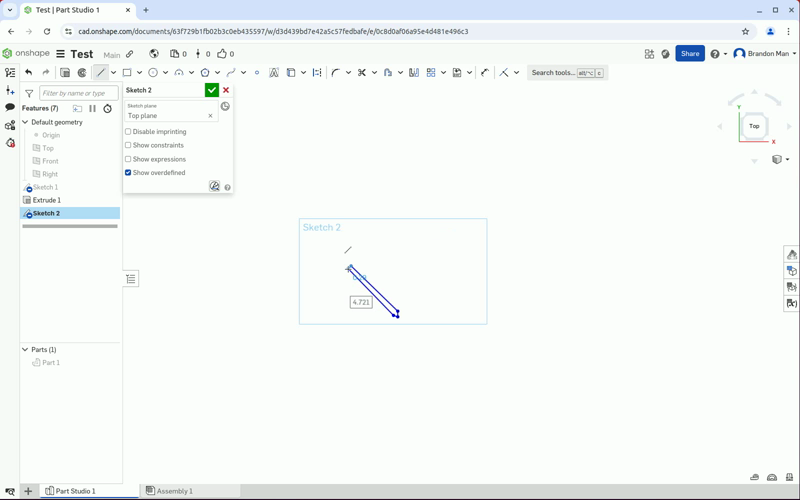
scroll(6)
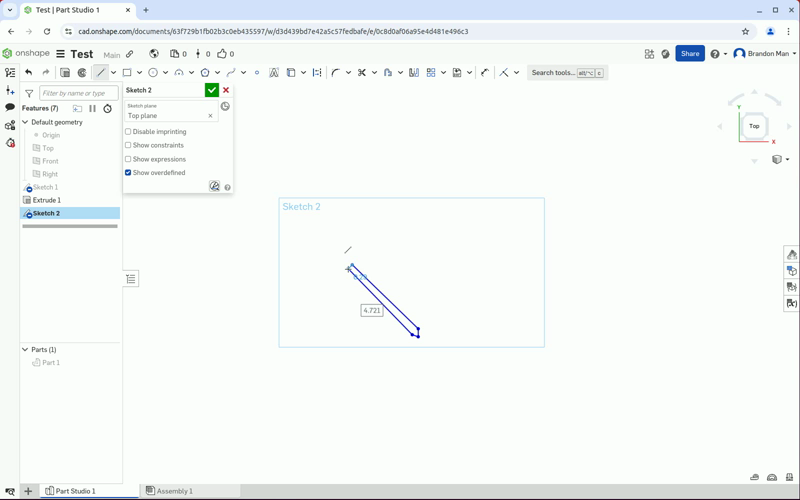
scroll(6)
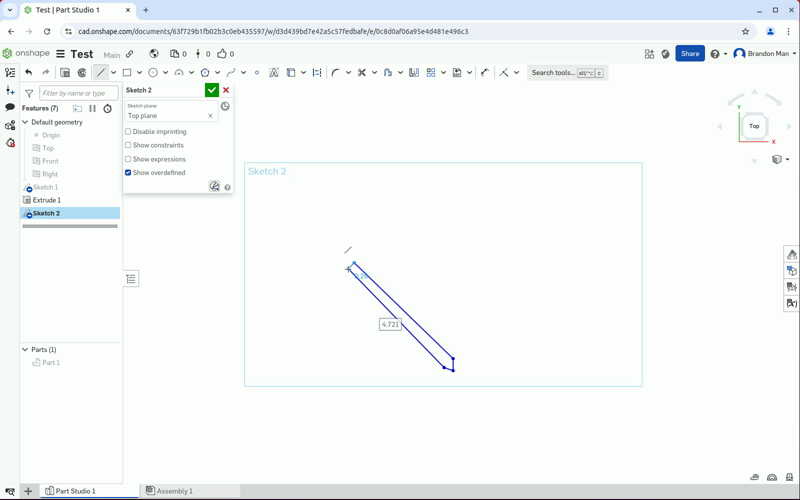
scroll(6)
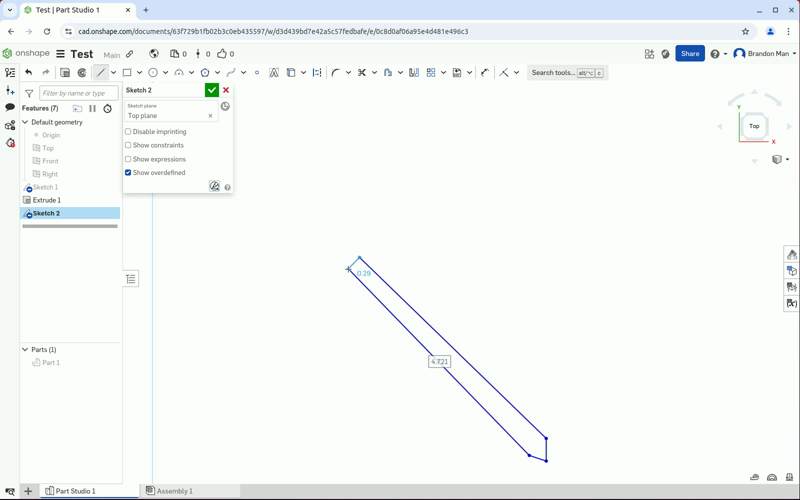
key_up(shift)
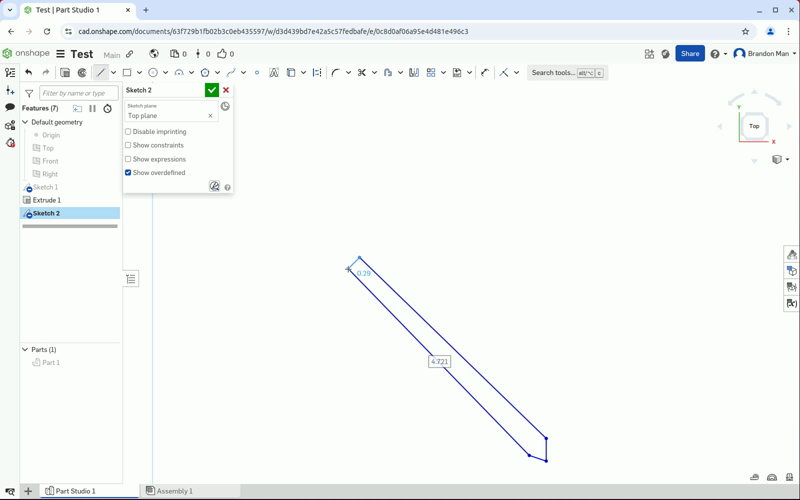
click(348, 268)
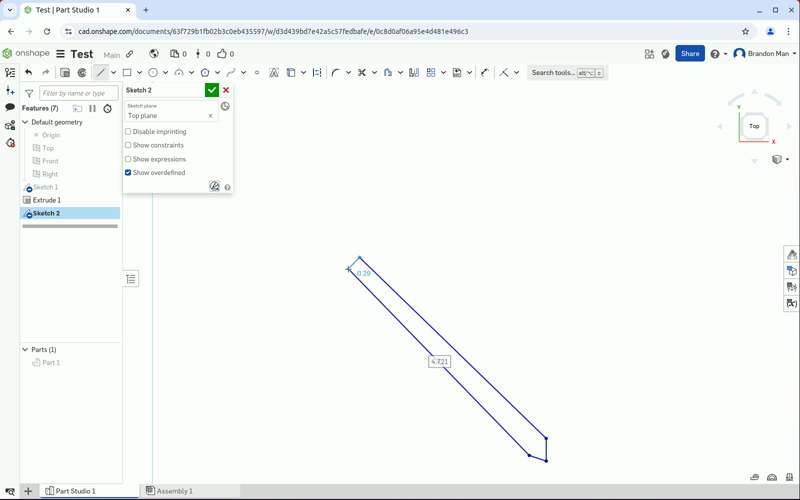
scroll(-6)
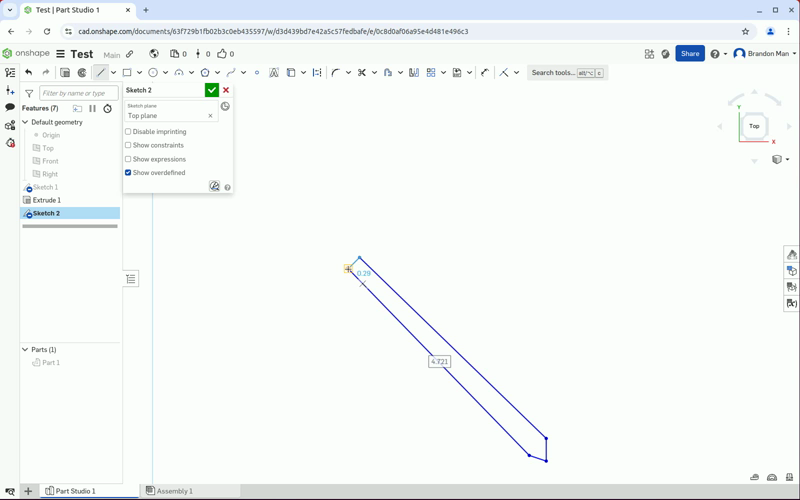
scroll(-6)
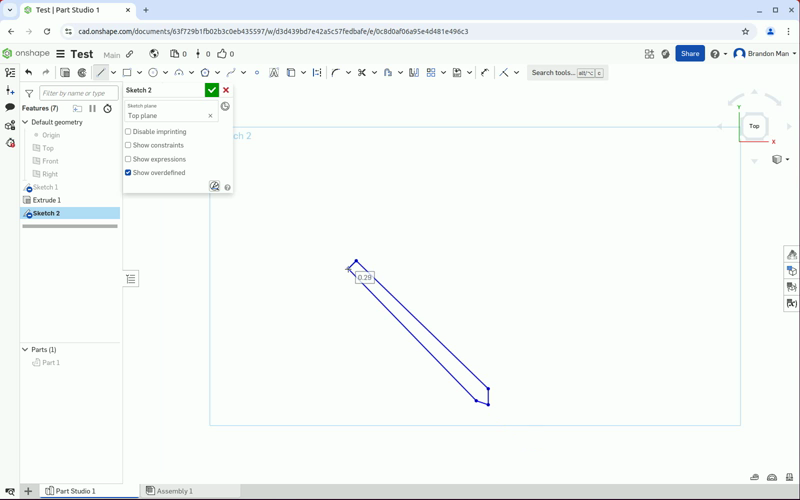
scroll(-6)
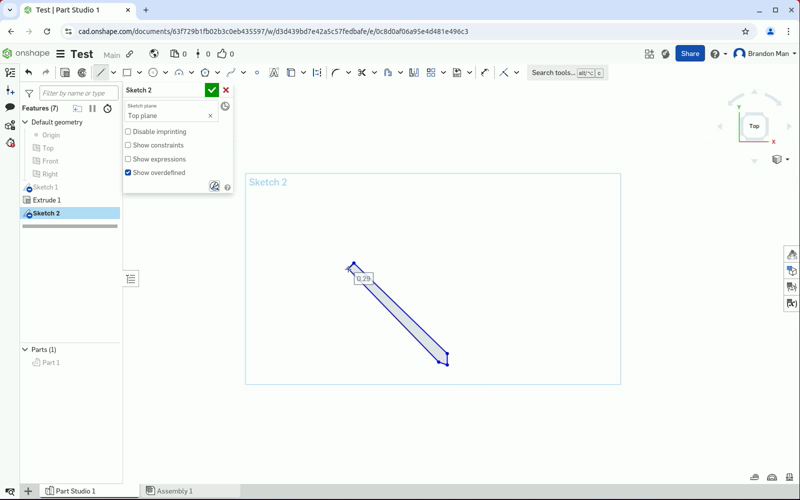
scroll(-6)
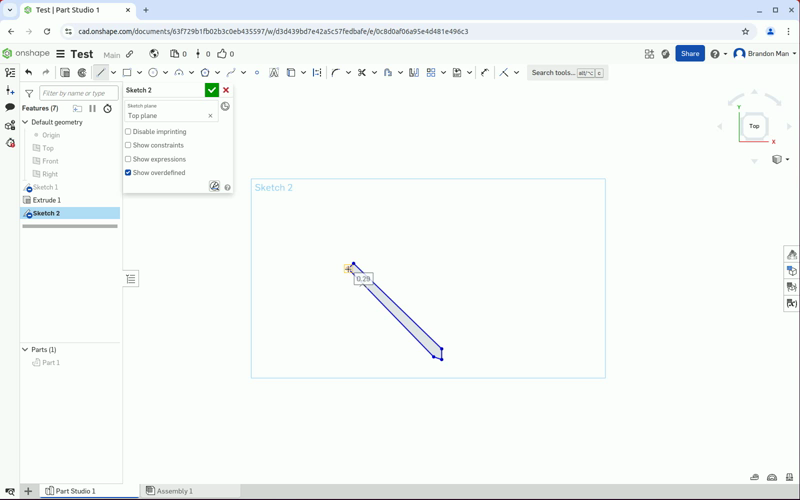
scroll(-6)
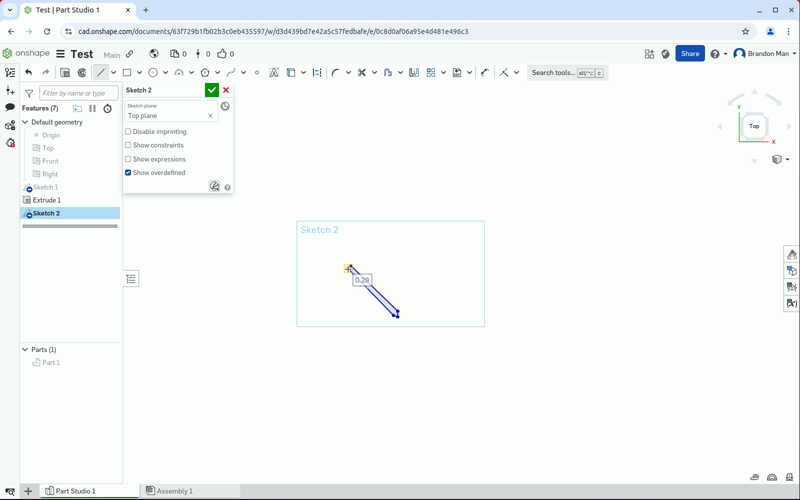
scroll(-6)
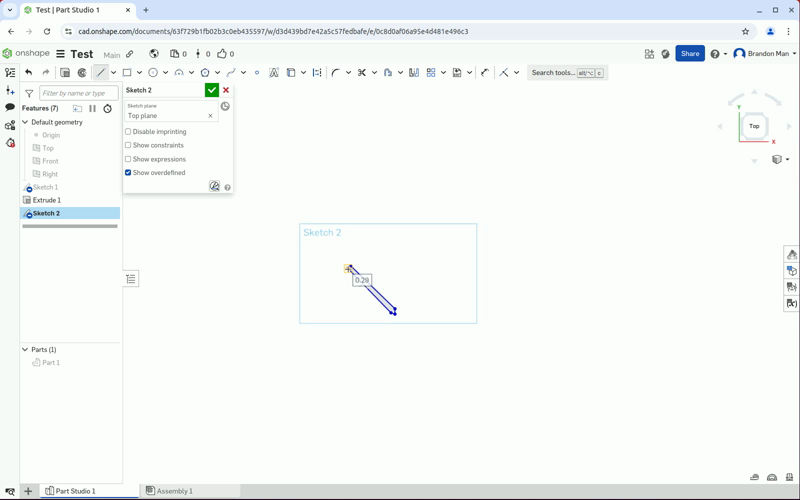
scroll(-6)
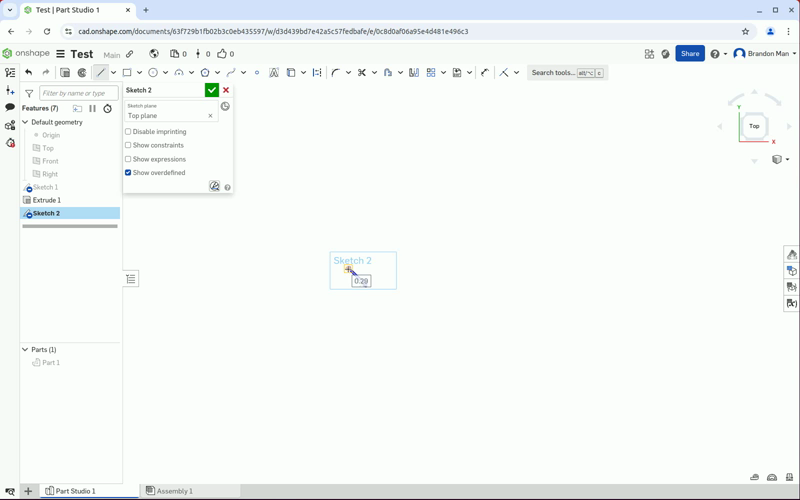
key(esc)
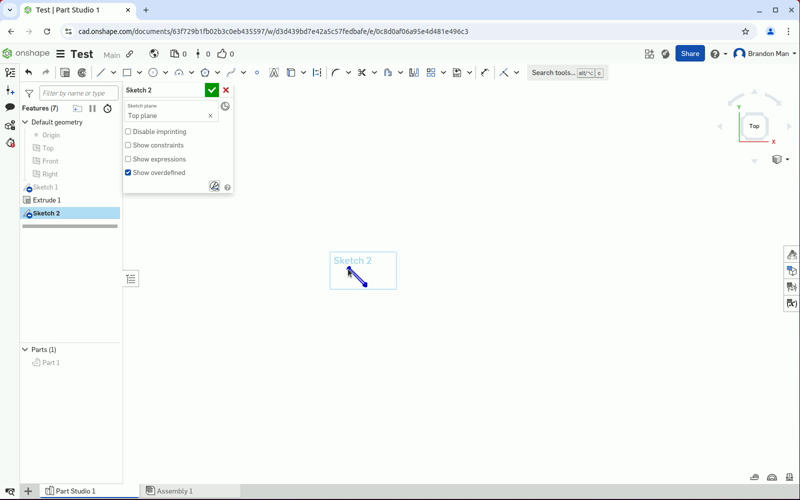
mouse_move(351, 271)
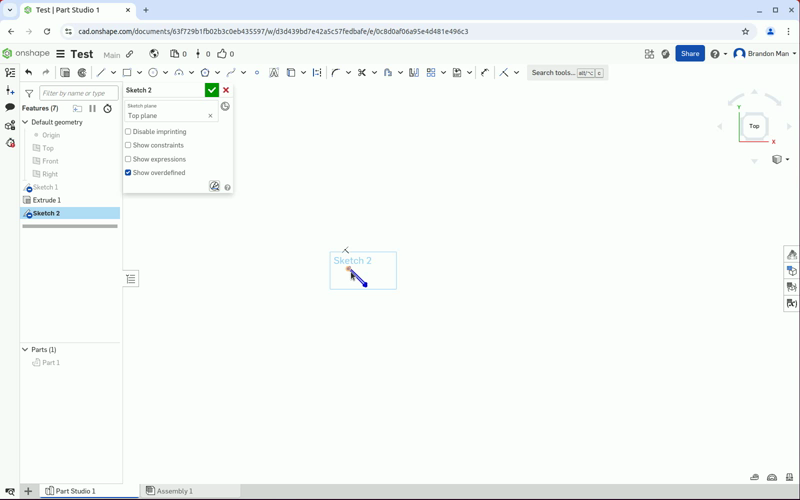
scroll(6)
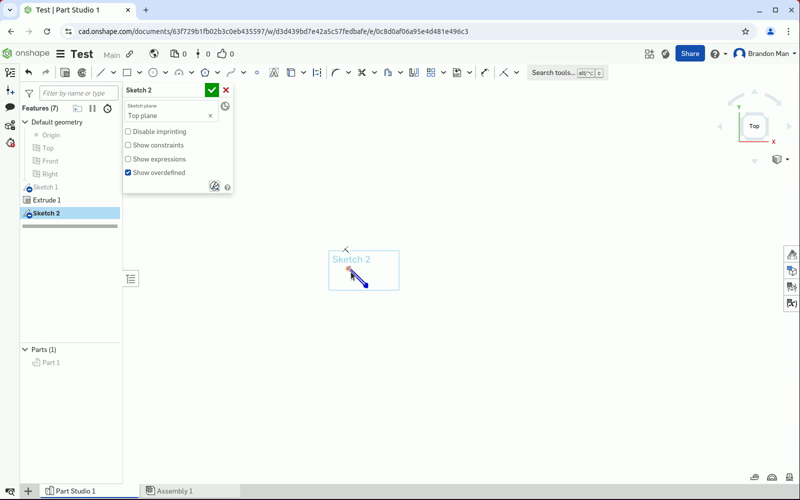
scroll(6)
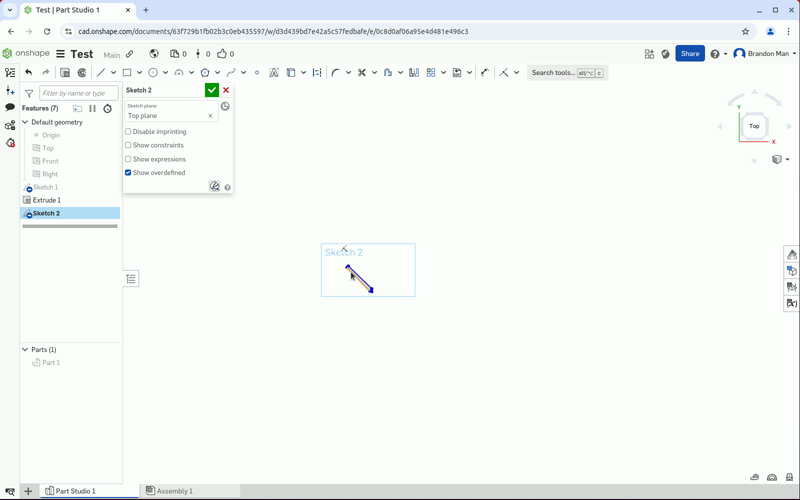
scroll(6)
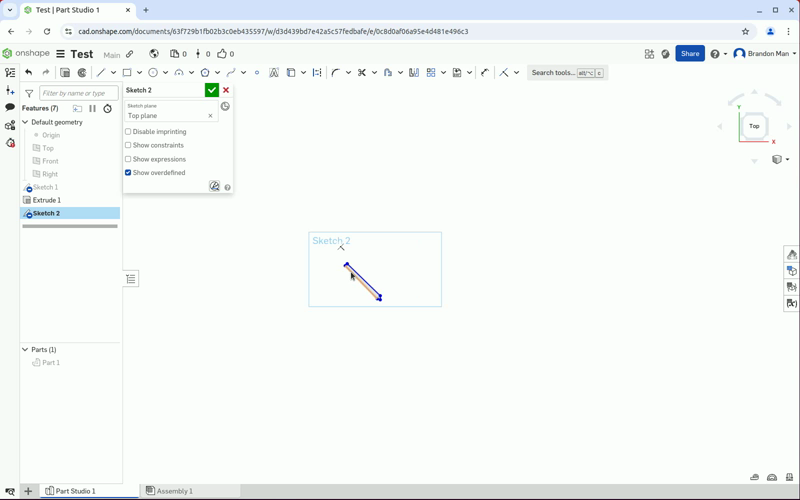
scroll(6)
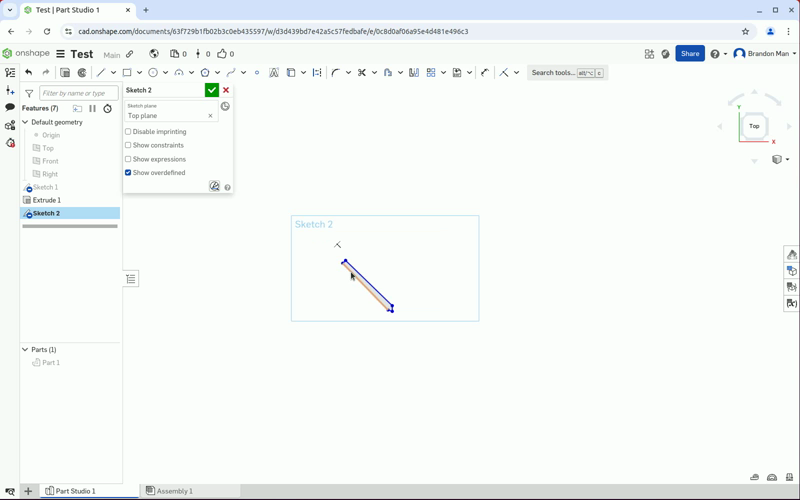
scroll(6)
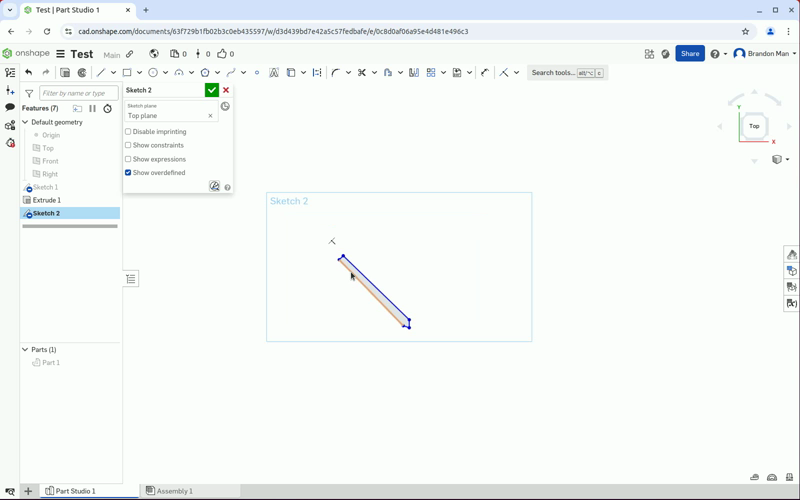
scroll(6)
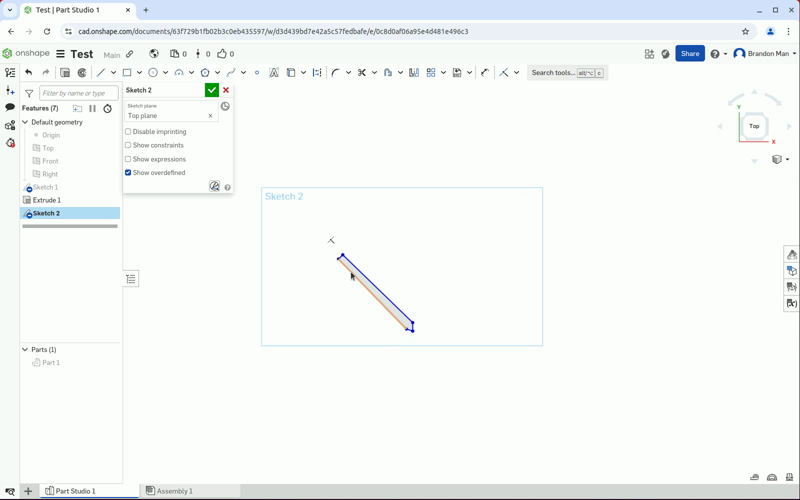
scroll(6)
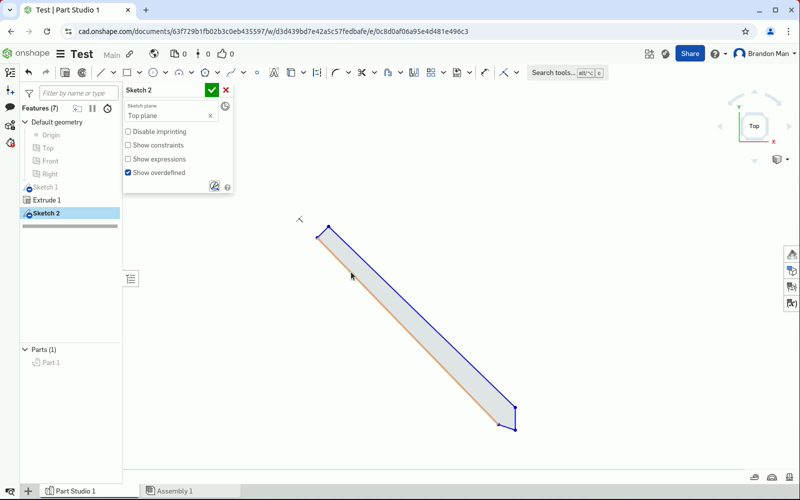
click(351, 271)
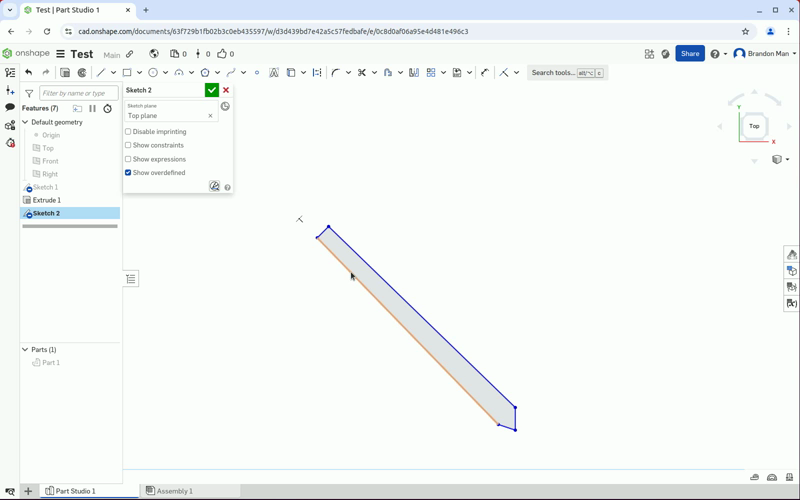
scroll(-6)
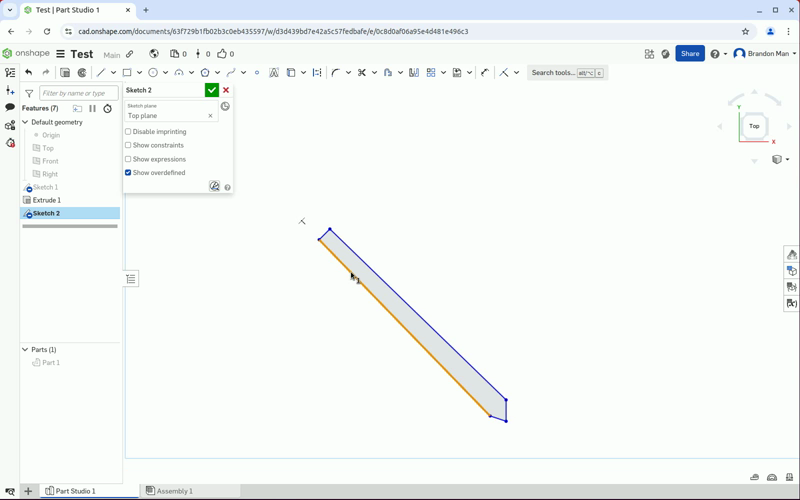
scroll(-6)
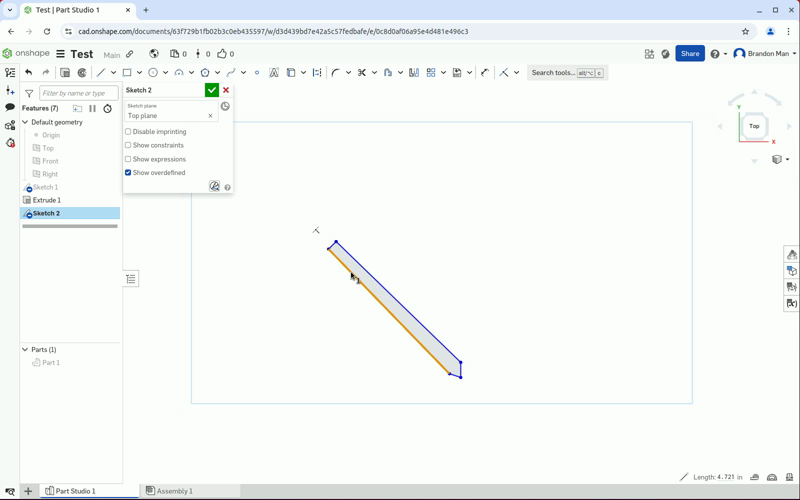
scroll(-6)
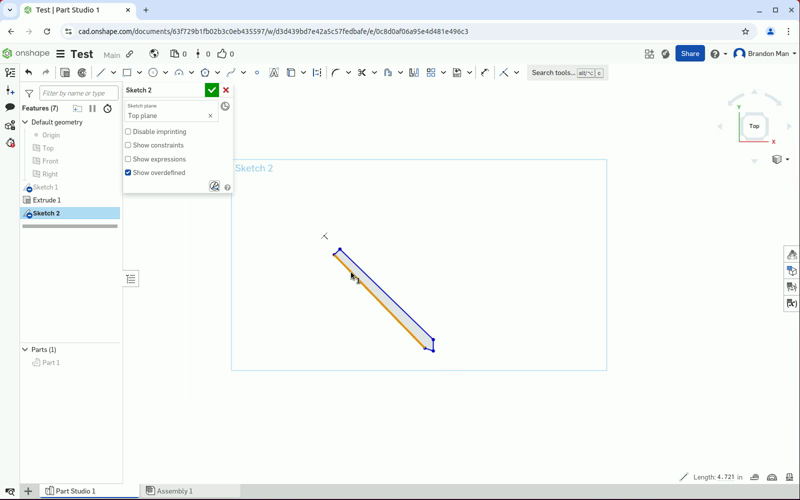
scroll(-6)
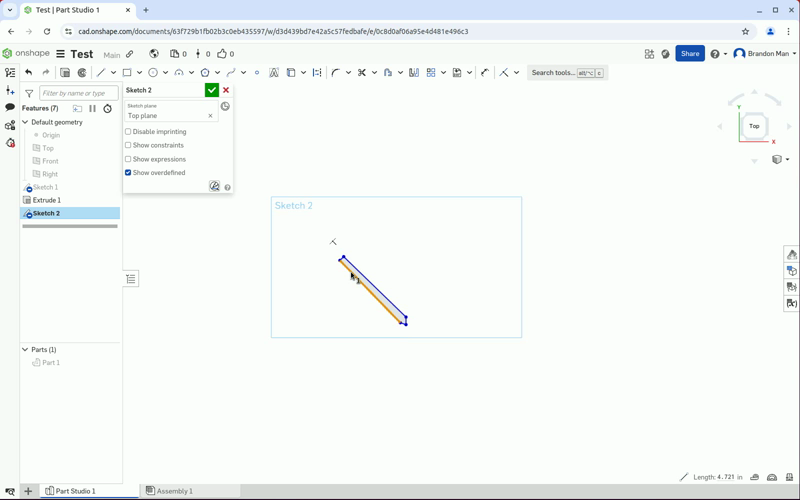
scroll(-6)
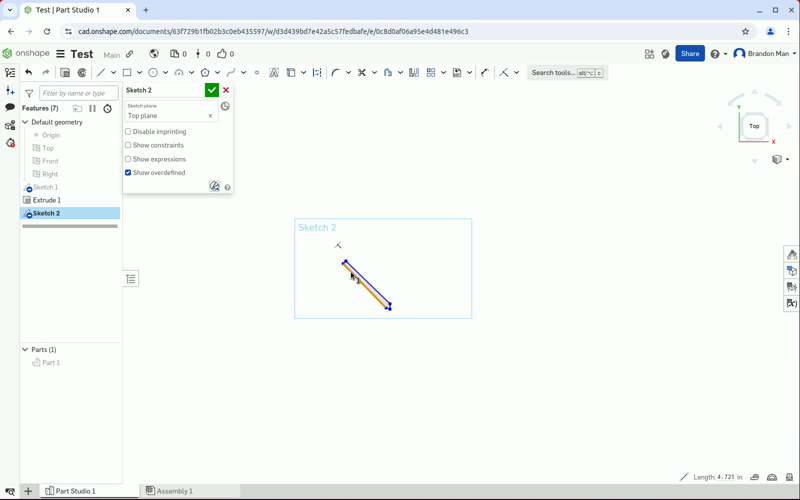
scroll(-6)
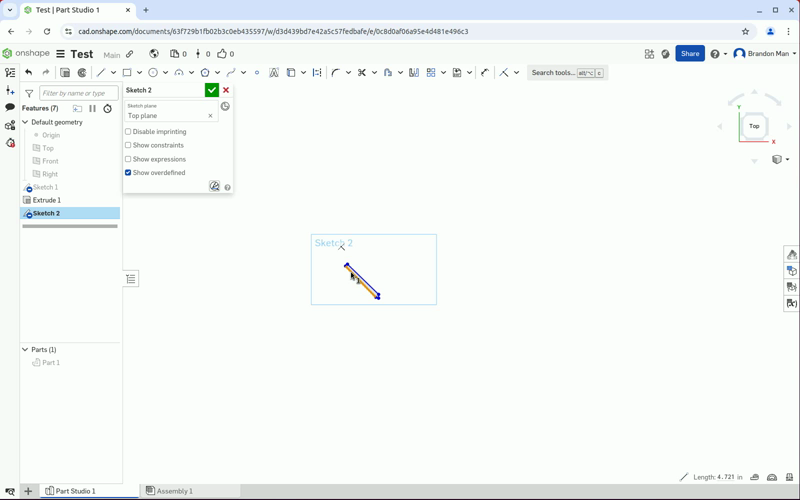
scroll(-6)
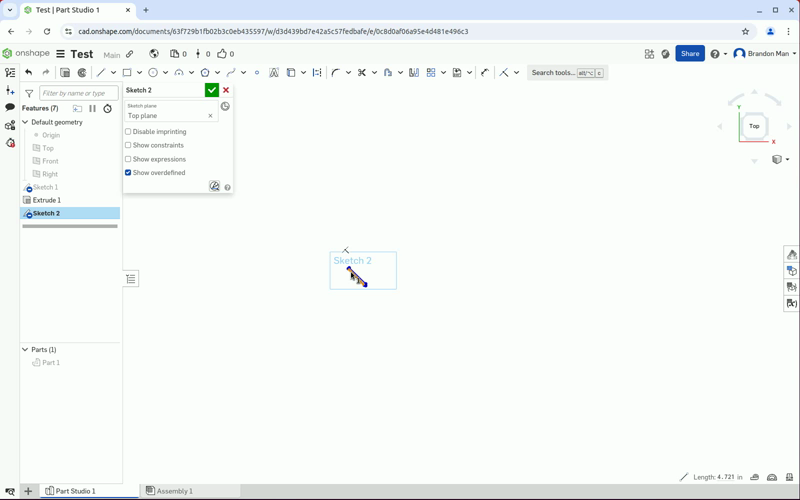
mouse_move(73, 352)
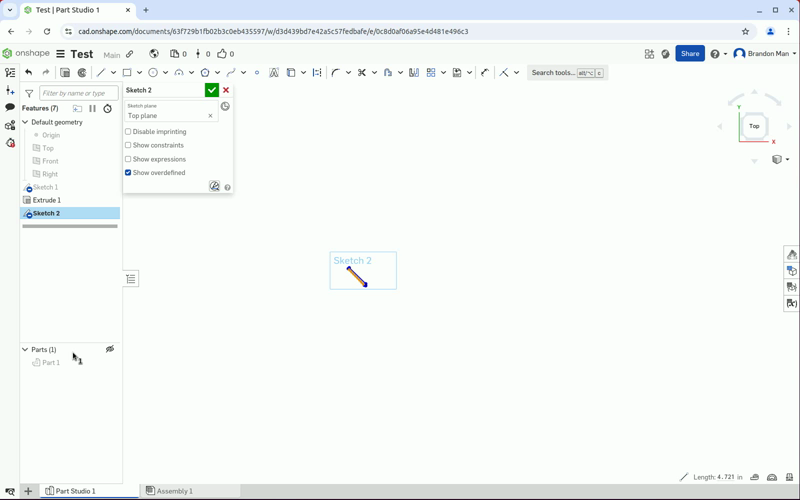
key(shift+y)
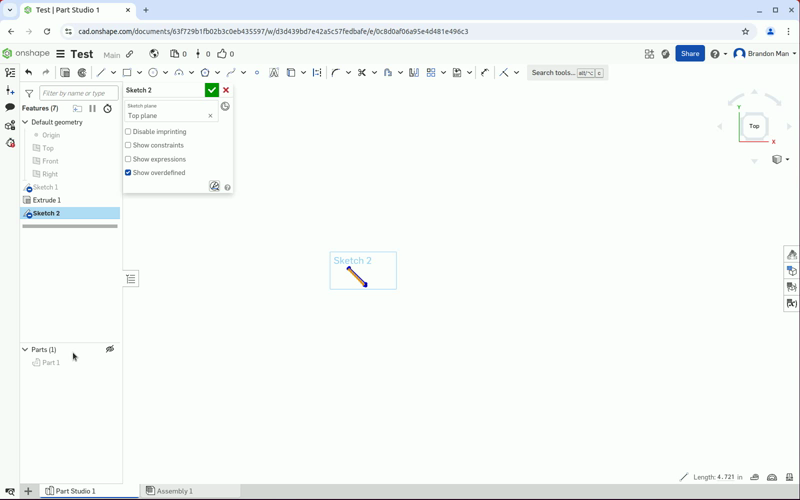
key(shift+e)
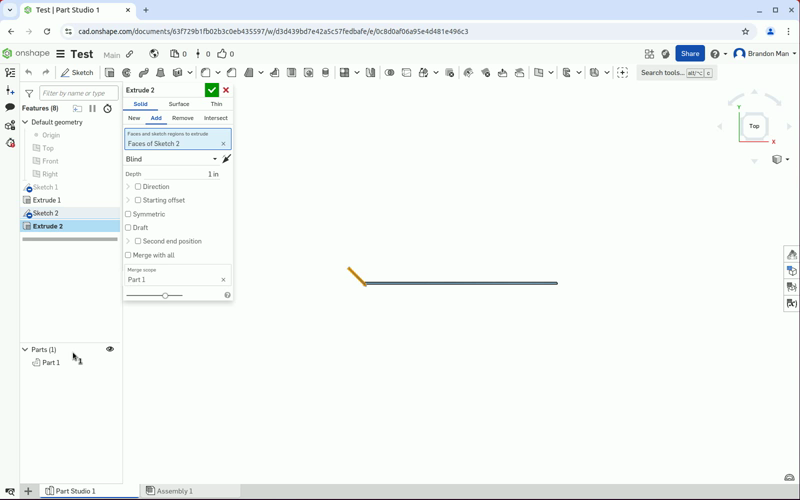
mouse_move(143, 106)
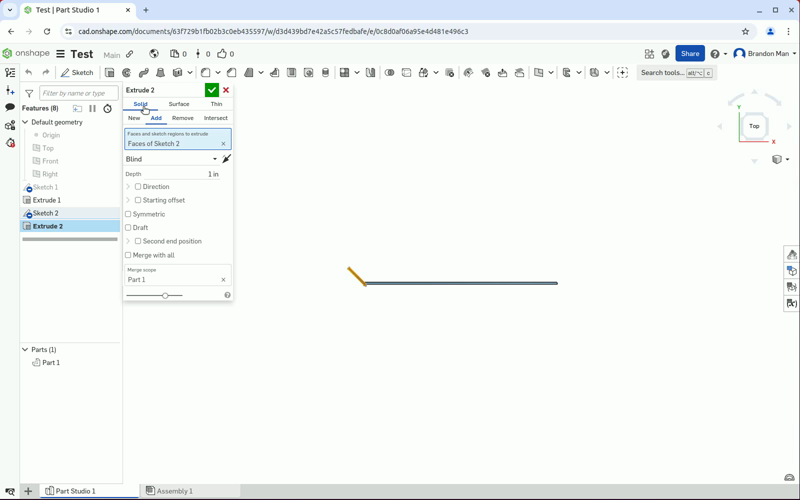
click(143, 106)
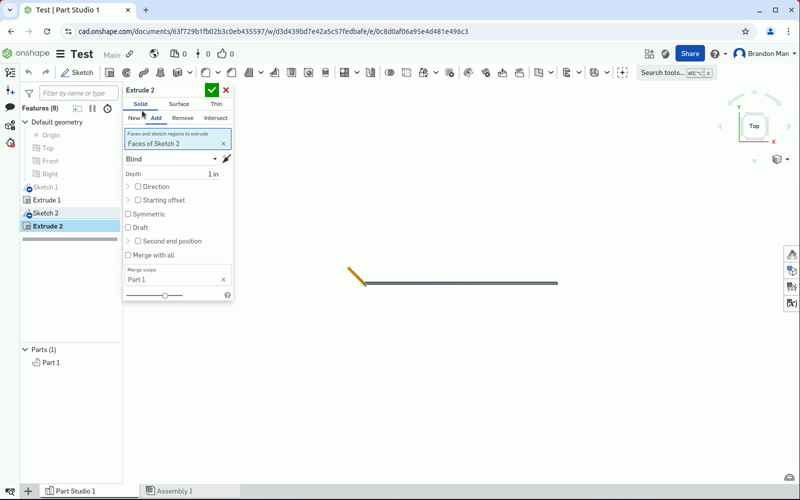
mouse_move(137, 120)
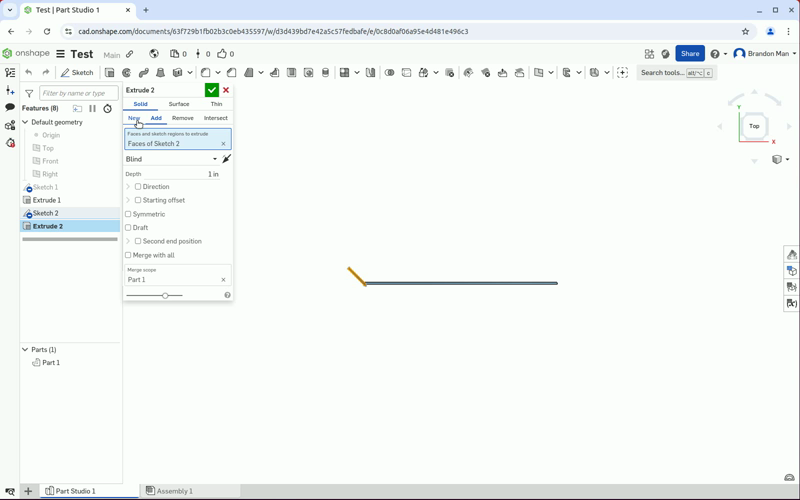
click(137, 120)
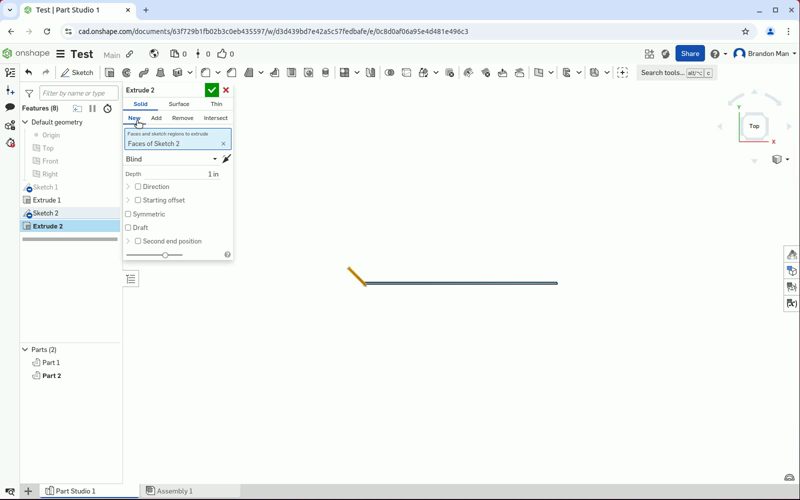
key(tab, 4)
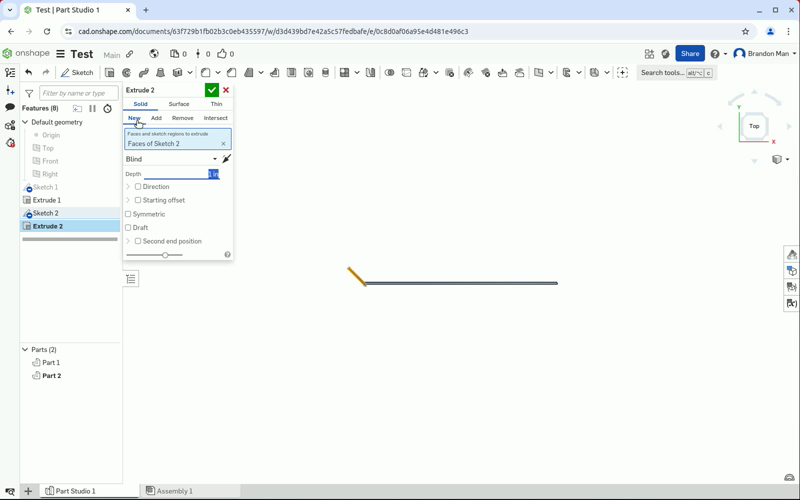
text(3.129)
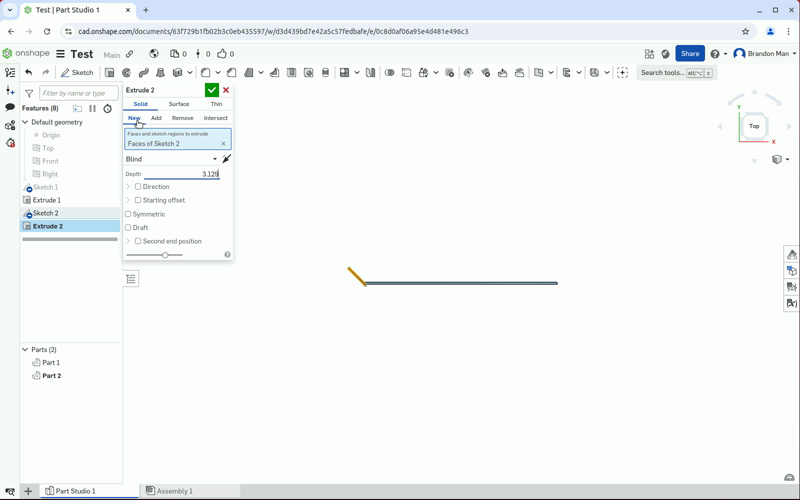
key(enter)
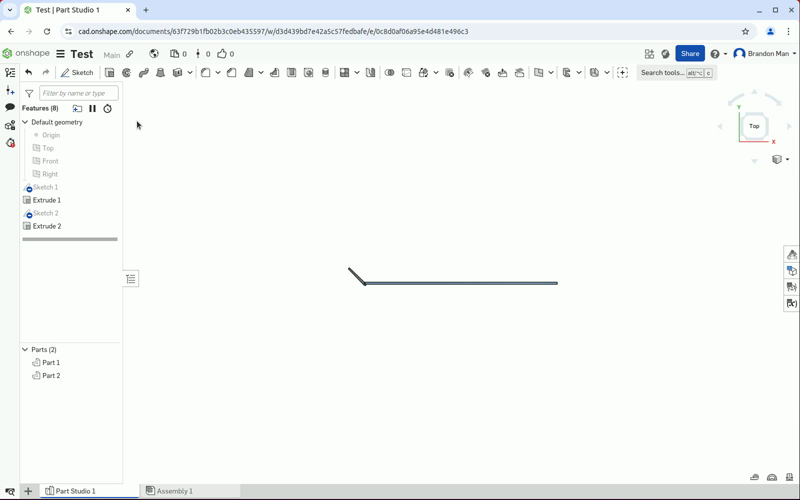
key(shift+h)
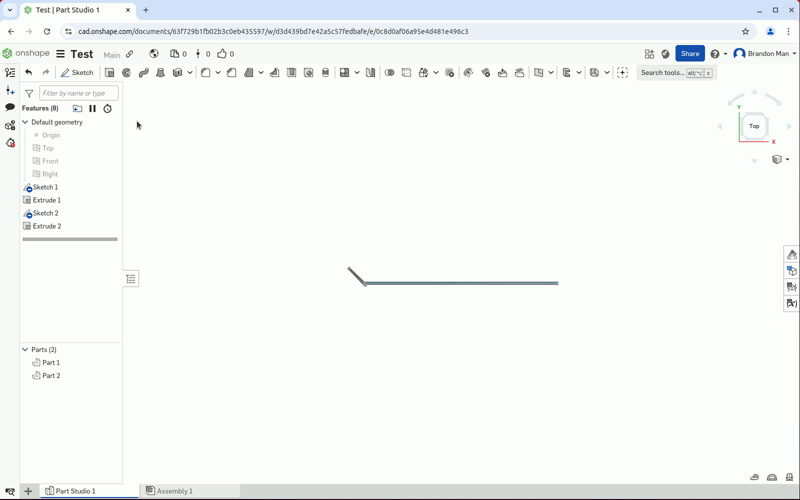
key(shift+h)
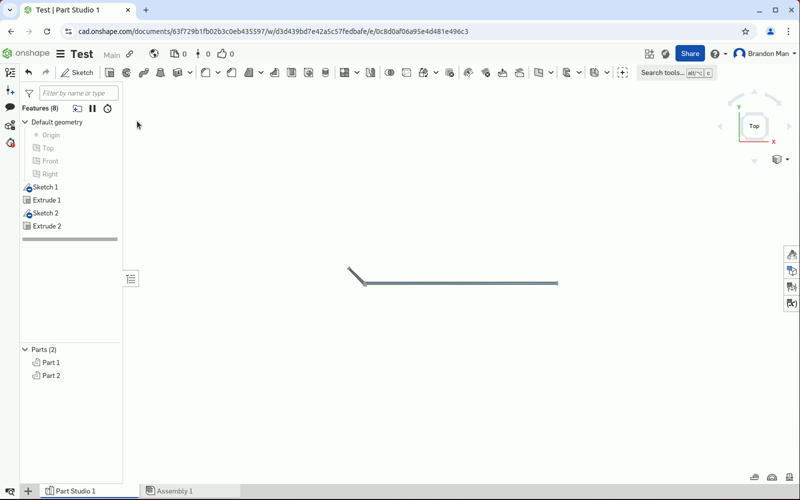
key(shift+7)
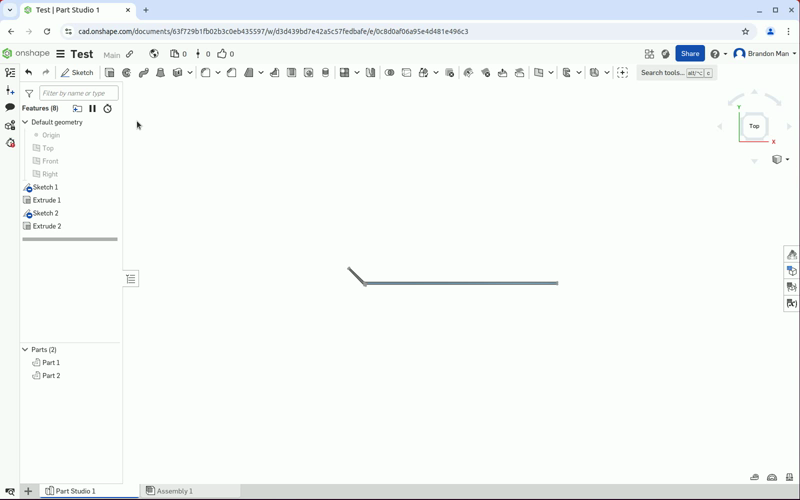
key(up, 3)
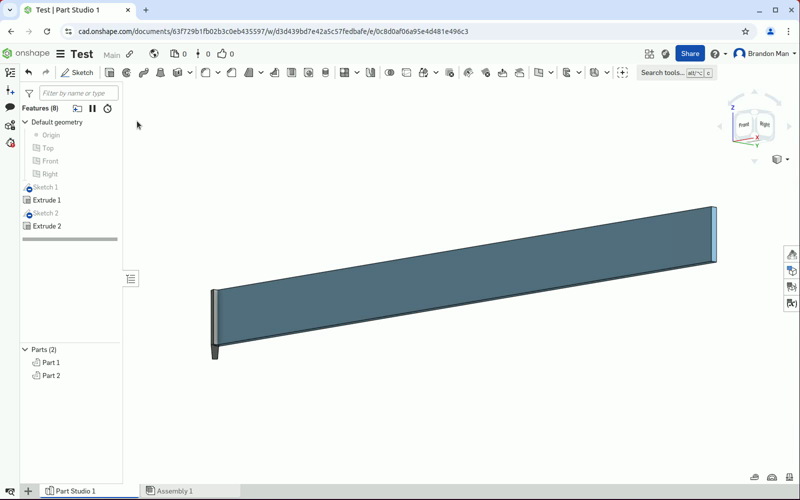
key(left, 3)
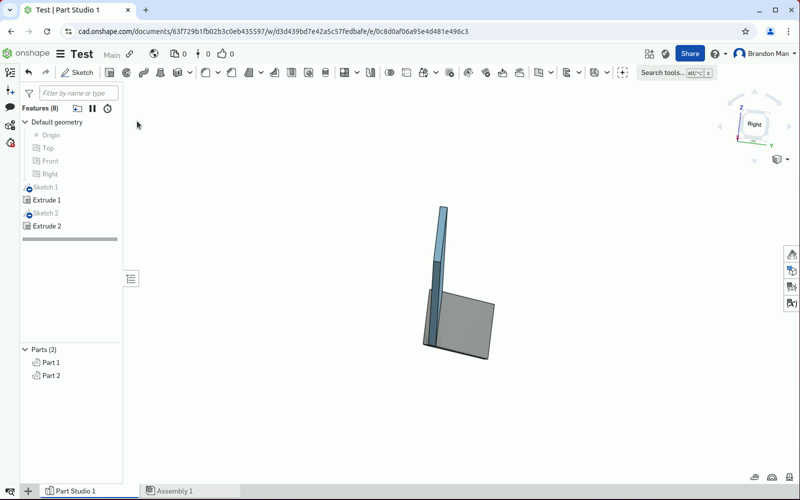
key(right, 3)
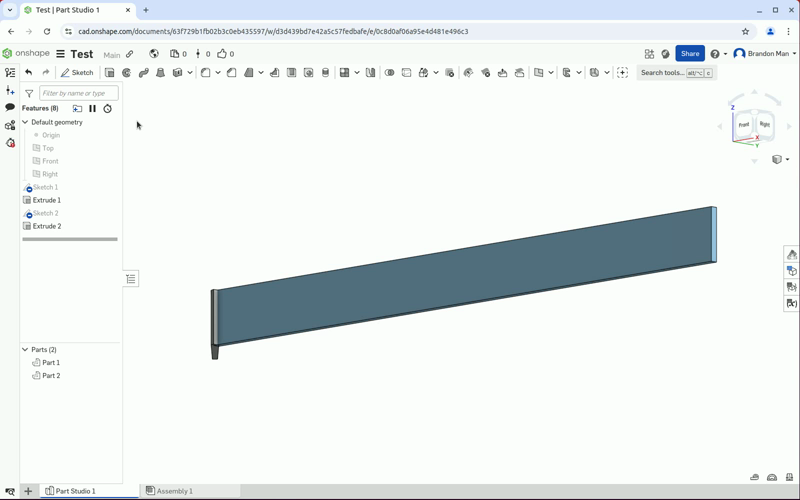
key(down, 3)
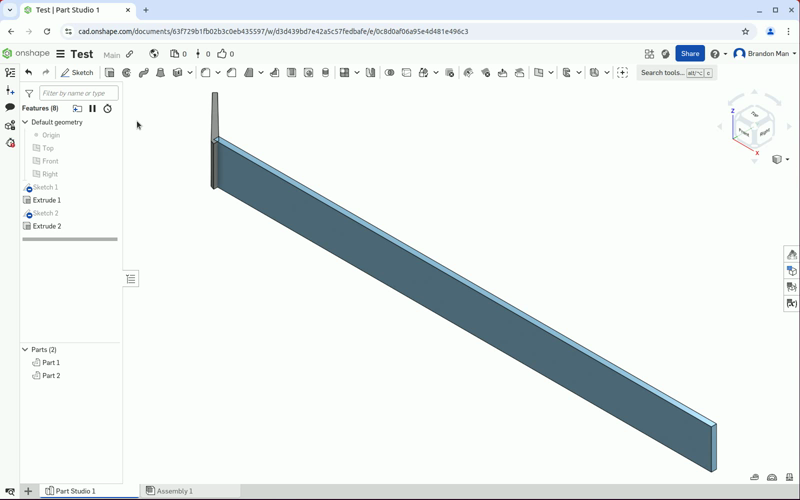
mouse_move(73, 189)
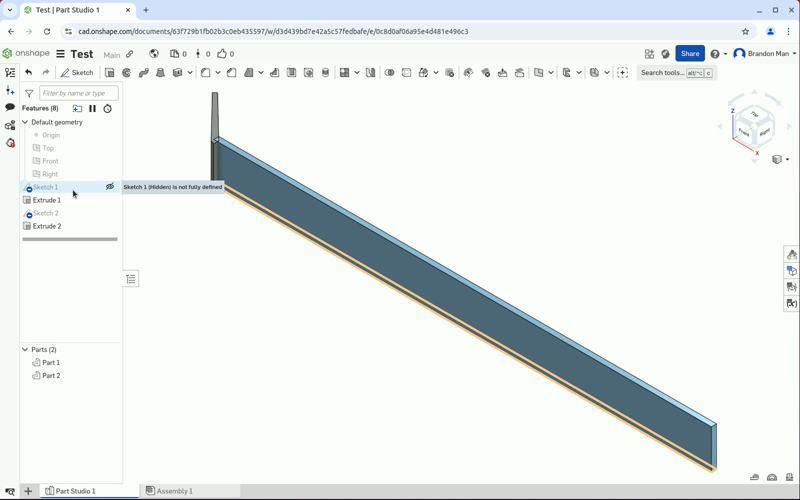
click(73, 189)